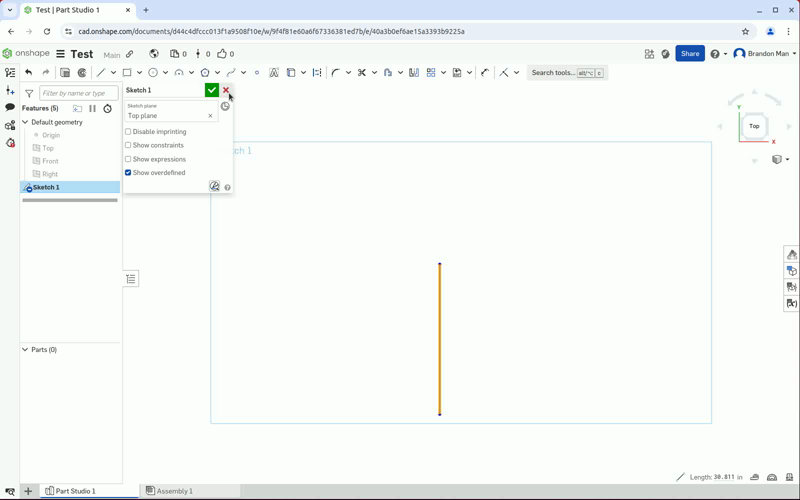
key(shift+h)
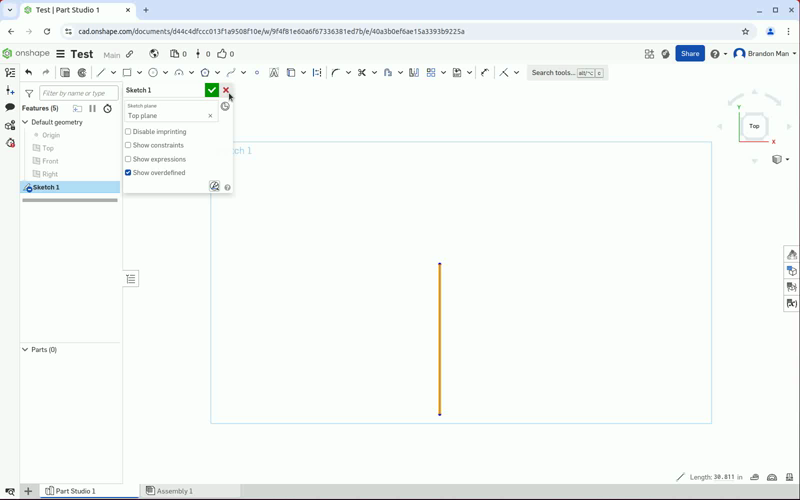
key(shift+s)
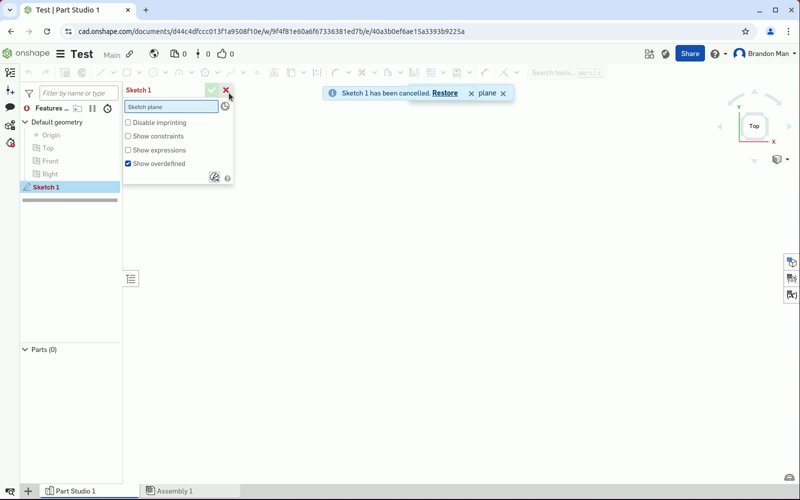
mouse_move(73, 150)
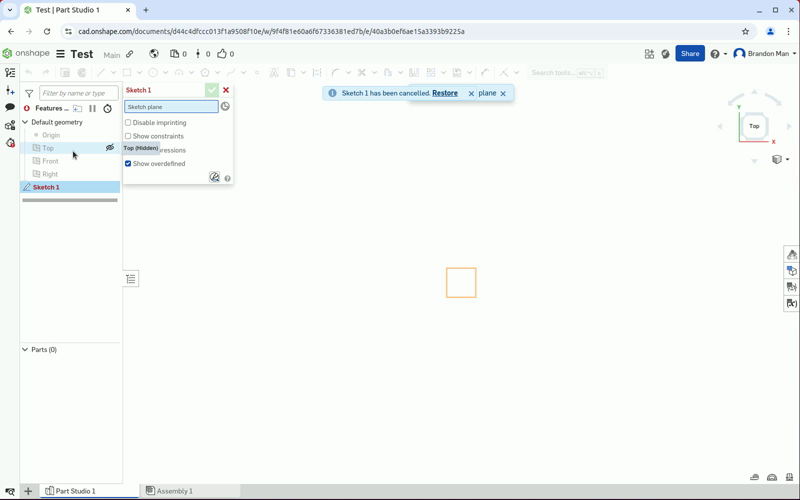
click(73, 150)
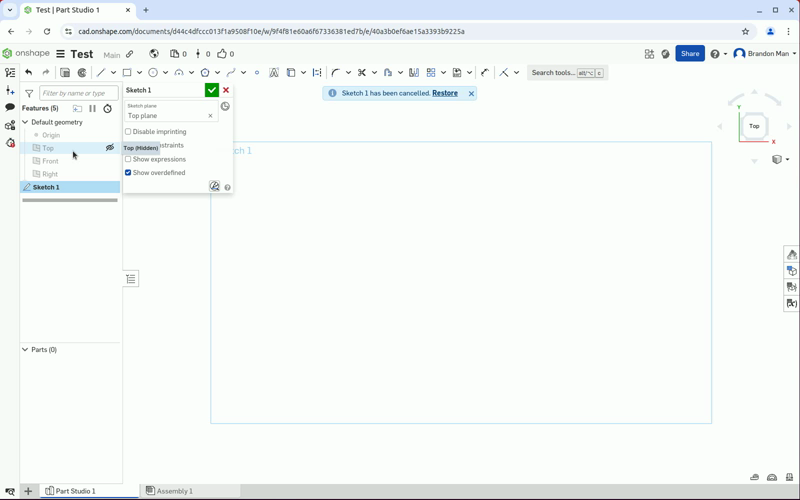
mouse_move(73, 352)
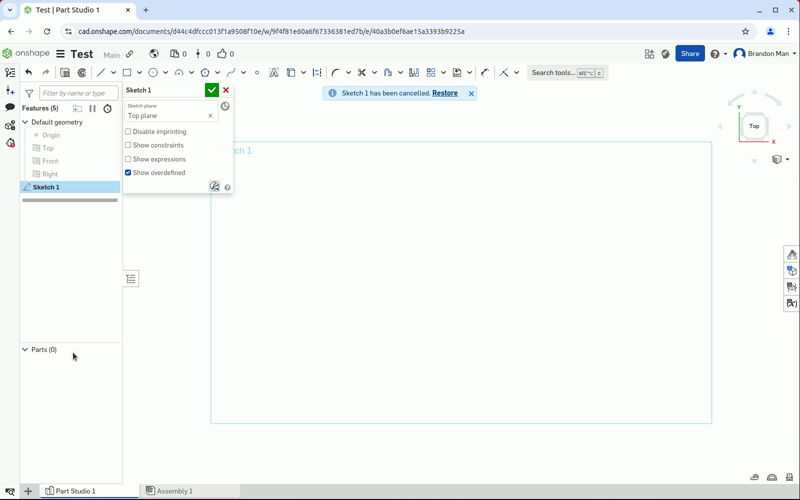
key(y)
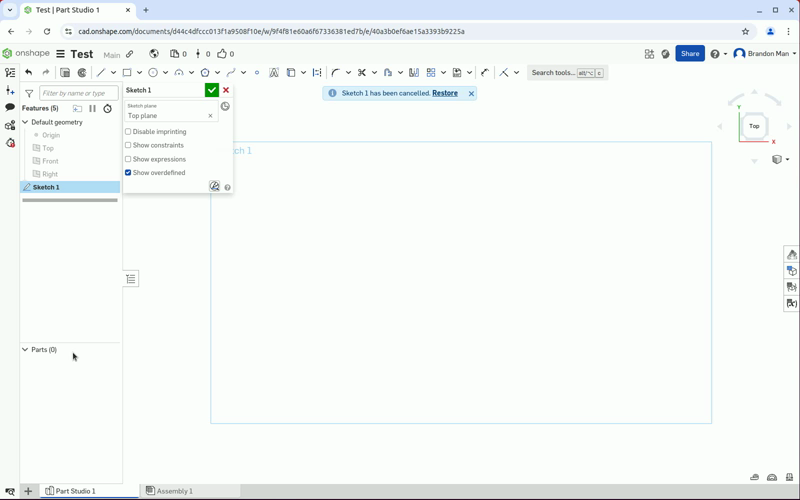
key(l)
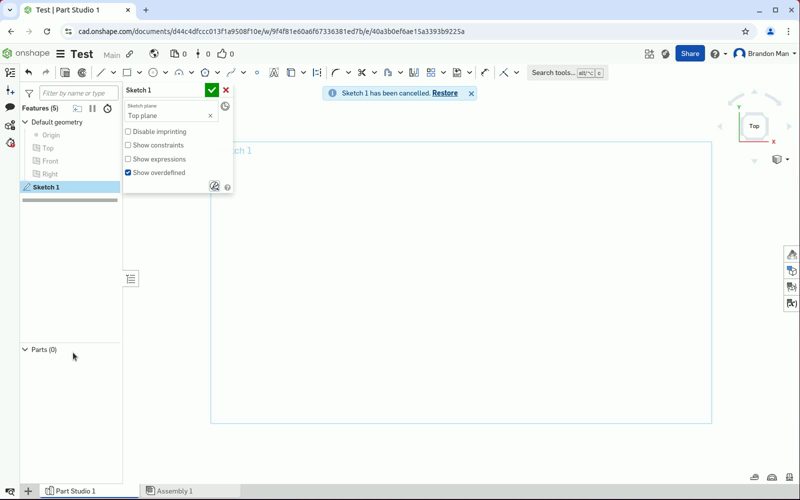
key_down(shift)
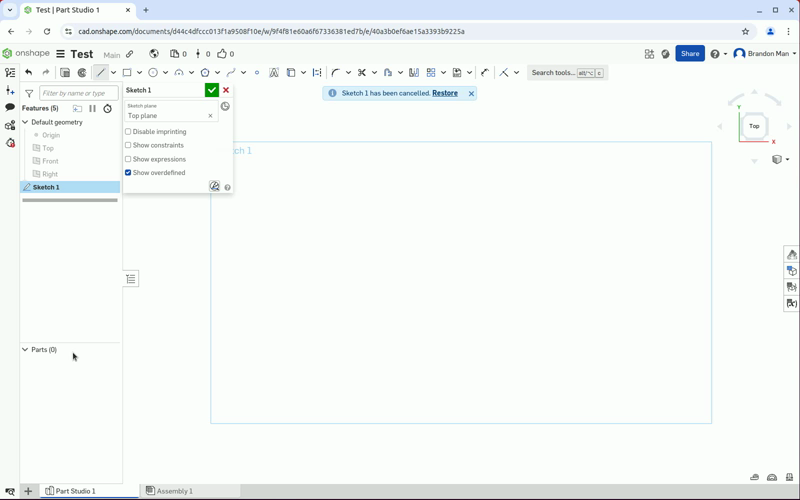
mouse_move(364, 284)
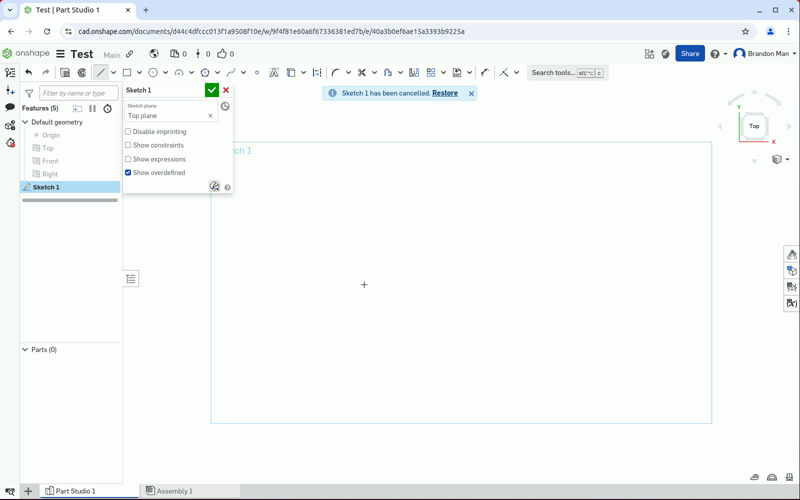
click(364, 284)
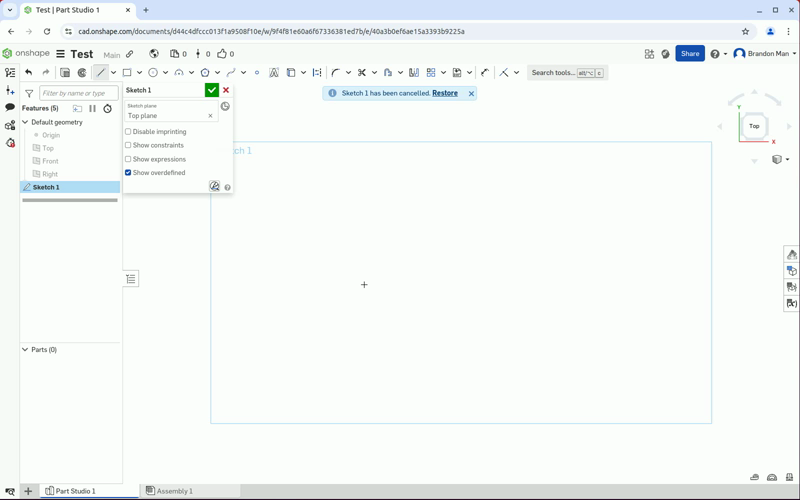
key_up(shift)
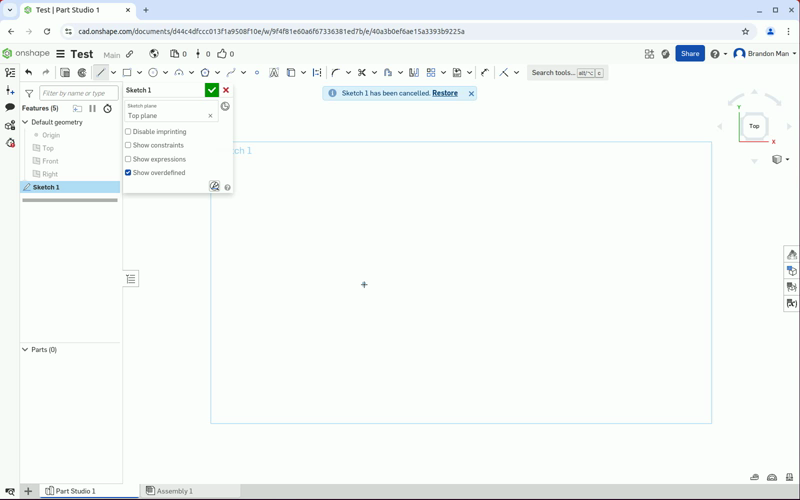
key_down(shift)
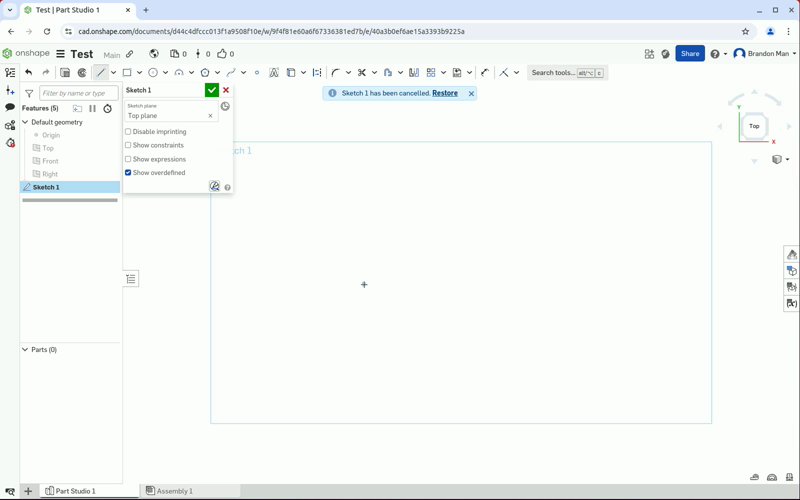
mouse_move(557, 284)
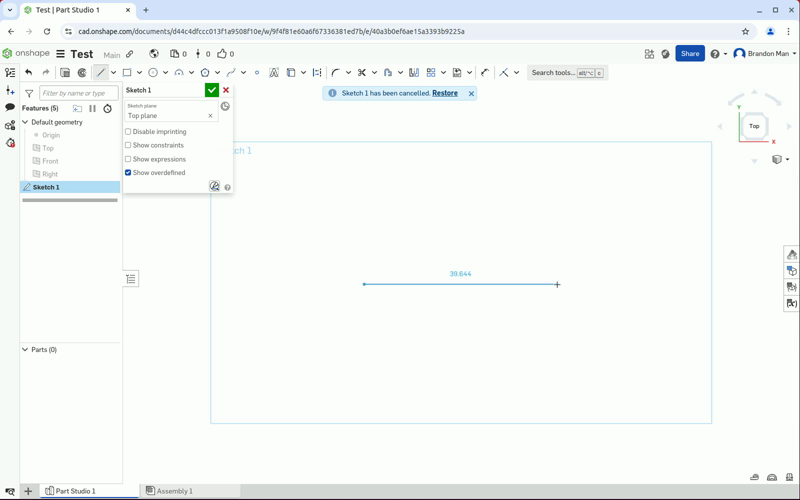
click(557, 284)
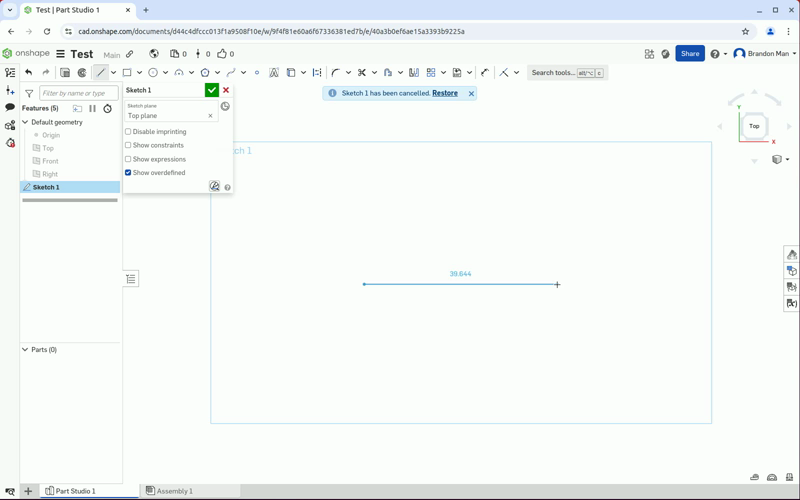
key_up(shift)
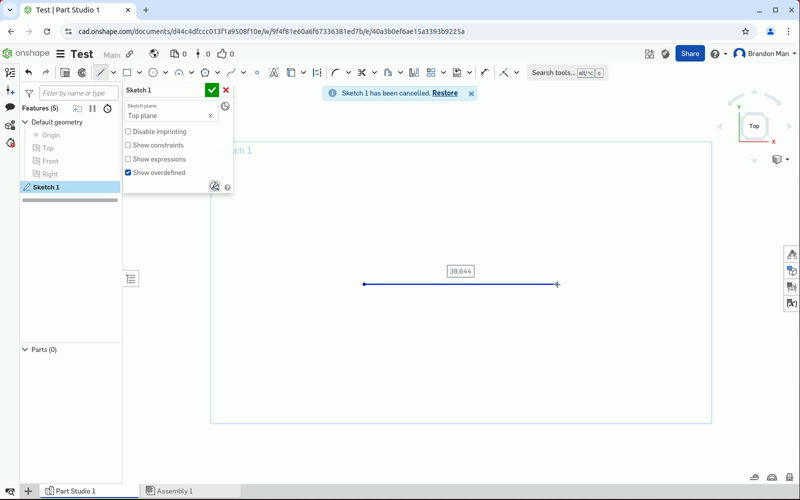
key_down(shift)
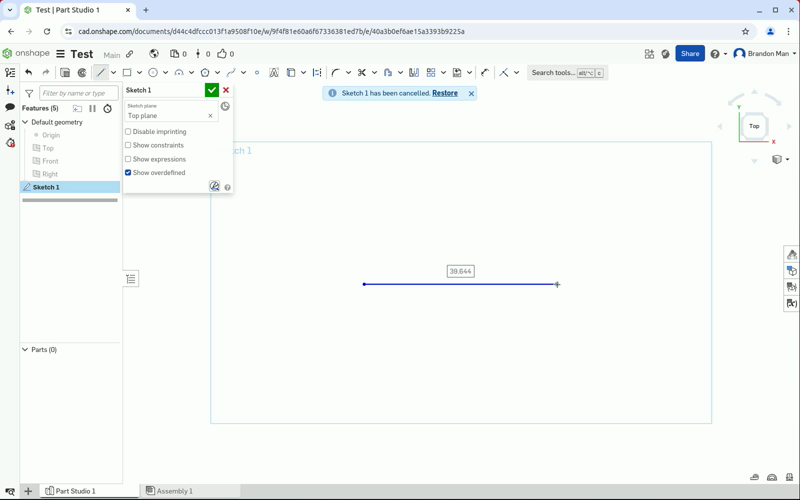
mouse_move(587, 284)
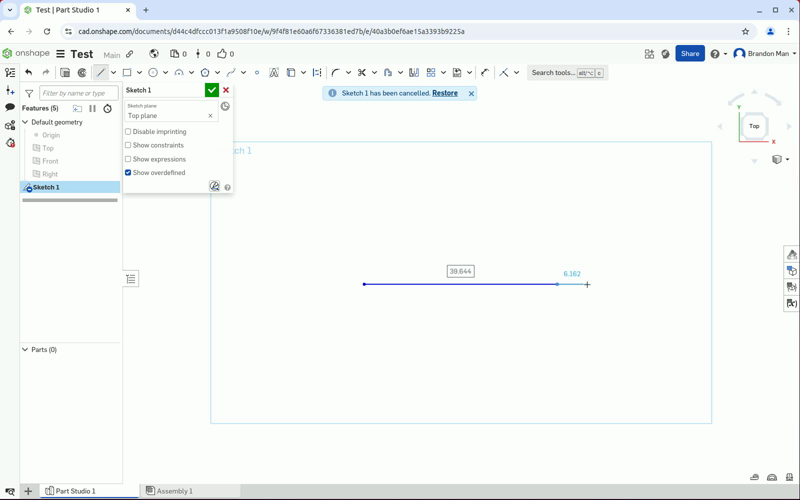
mouse_move(557, 282)
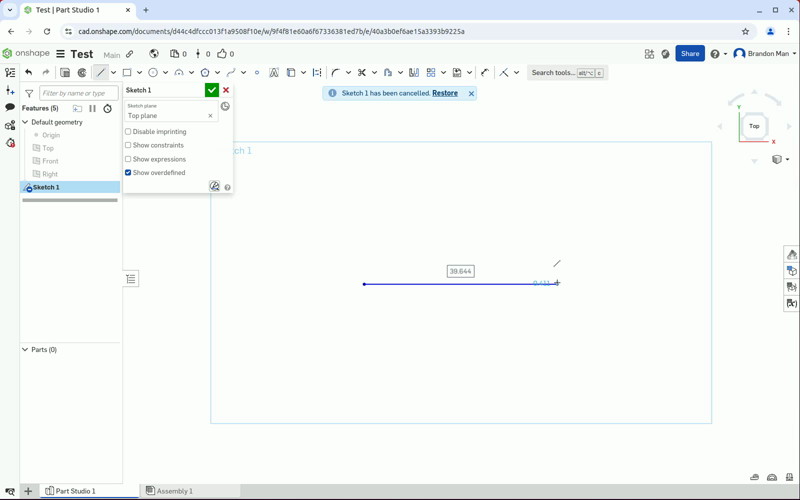
scroll(6)
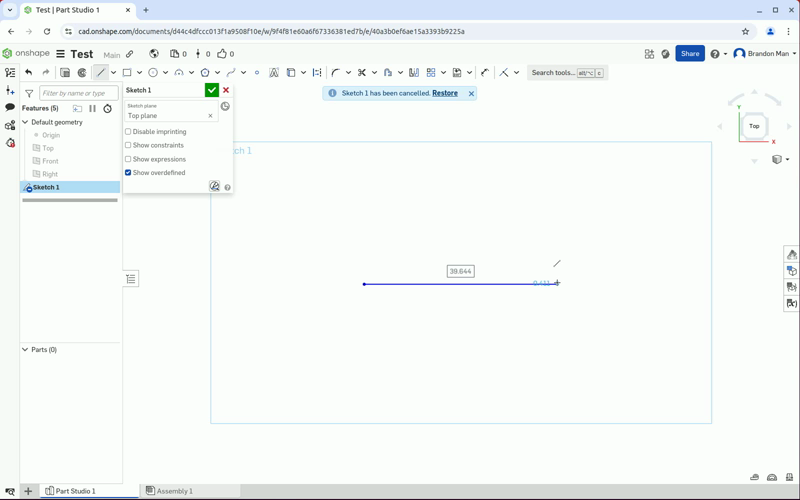
scroll(6)
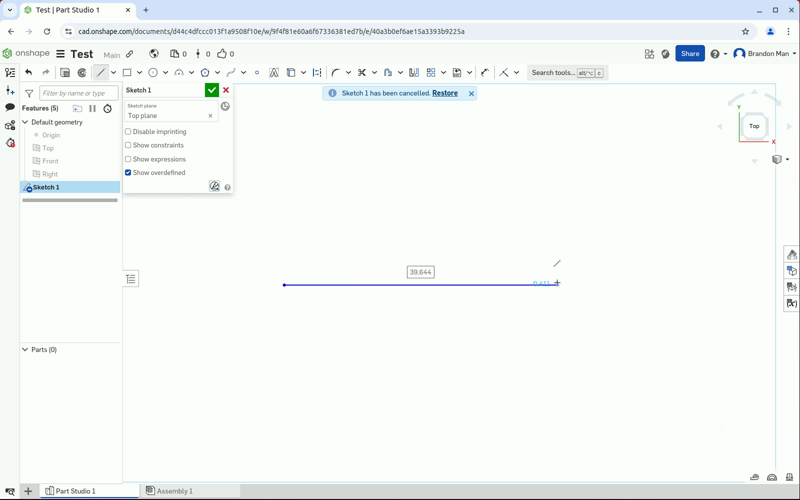
scroll(6)
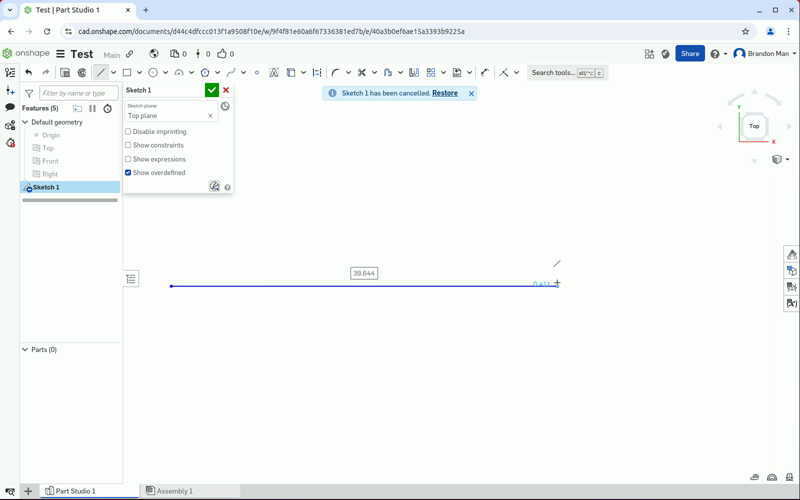
scroll(6)
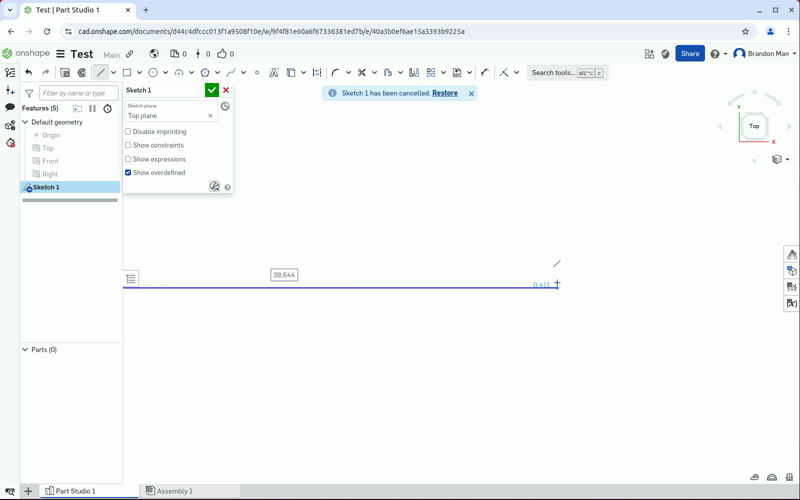
scroll(6)
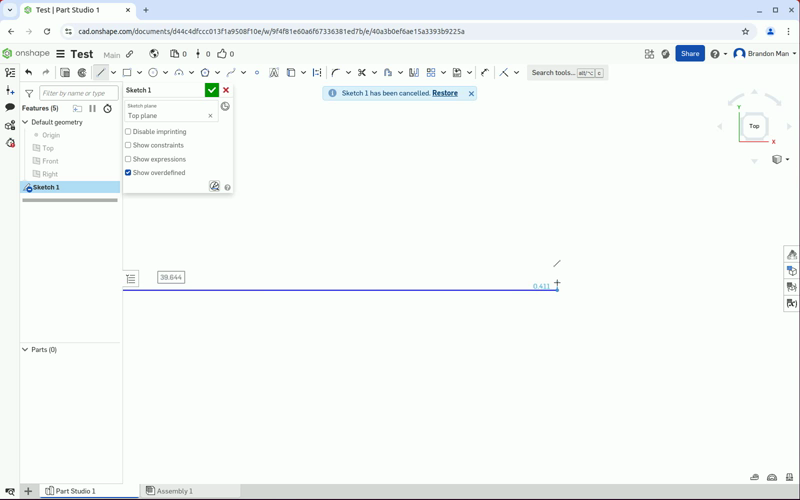
scroll(6)
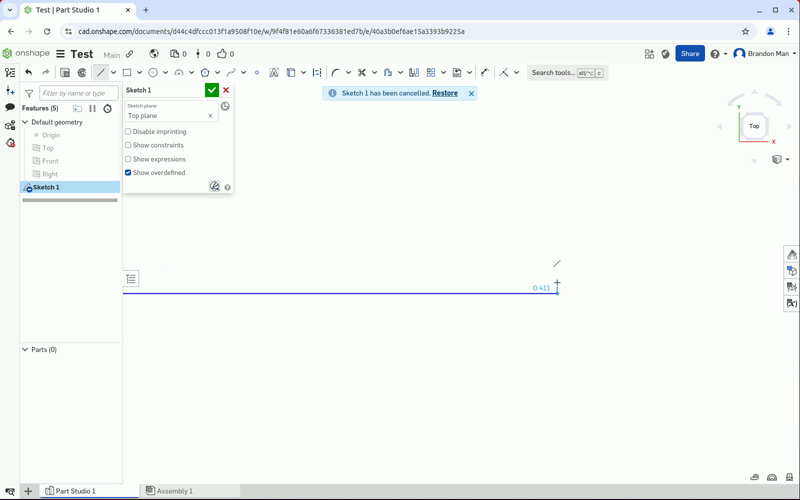
scroll(6)
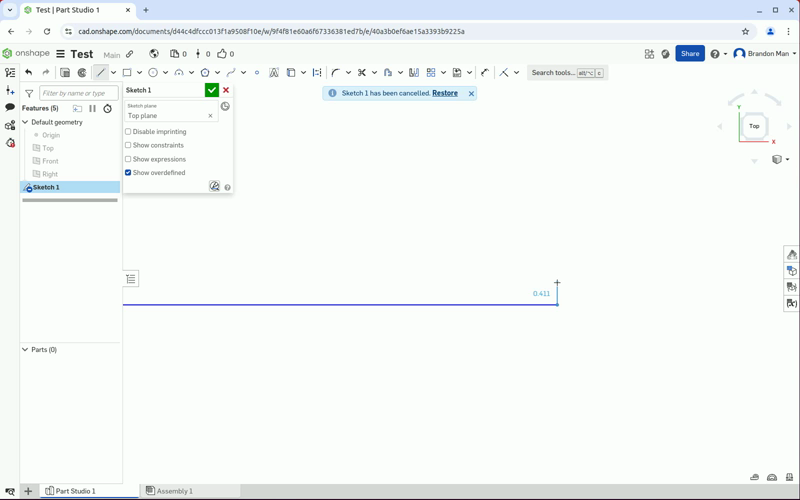
click(557, 282)
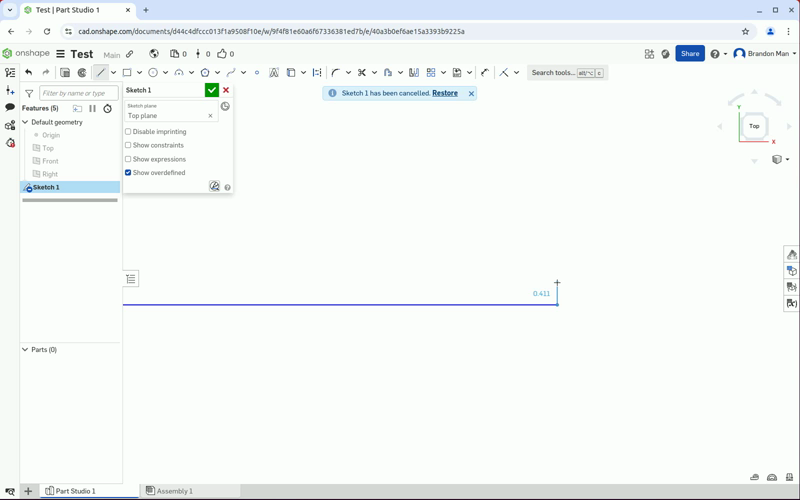
scroll(-6)
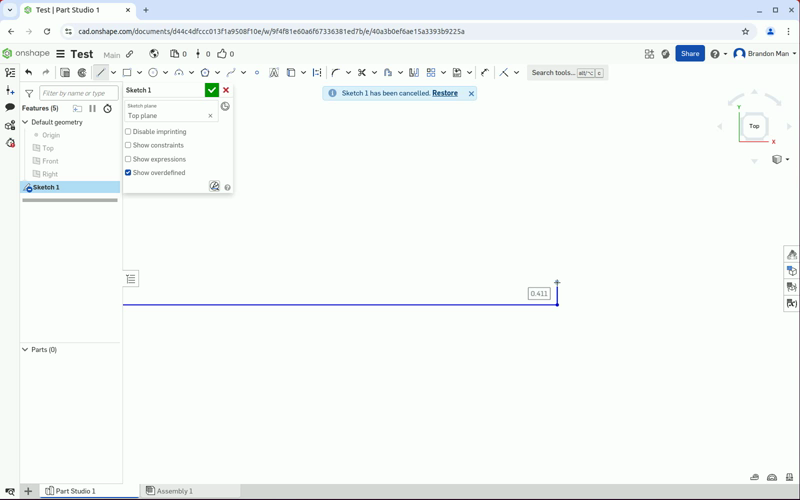
scroll(-6)
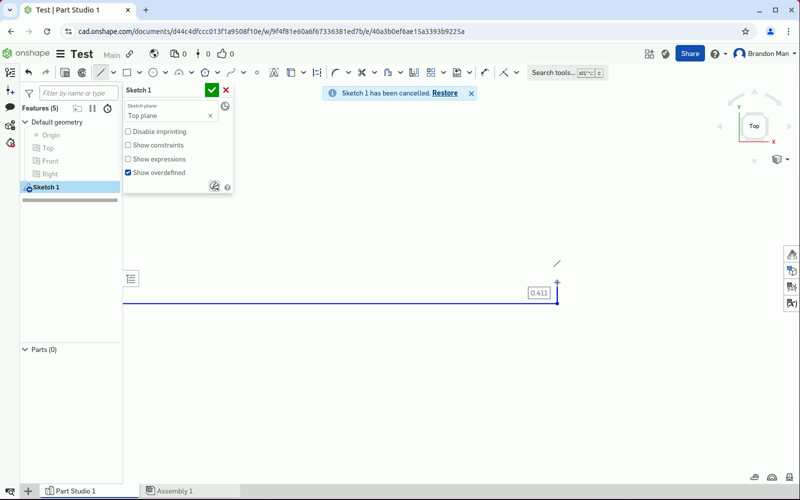
scroll(-6)
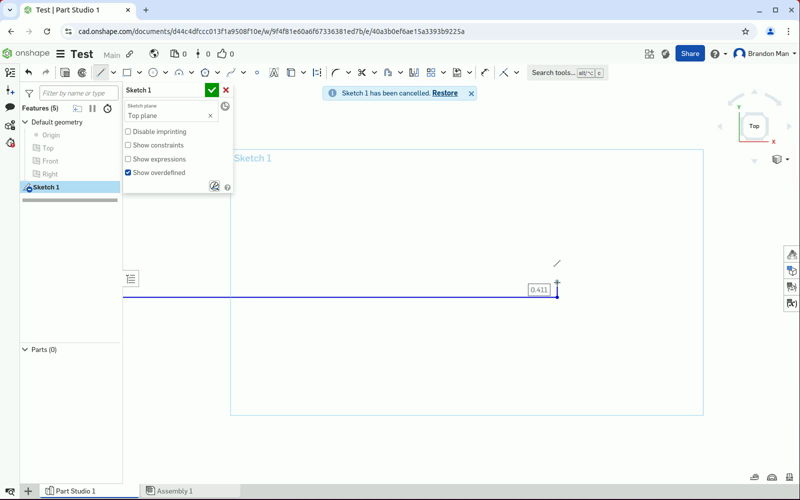
scroll(-6)
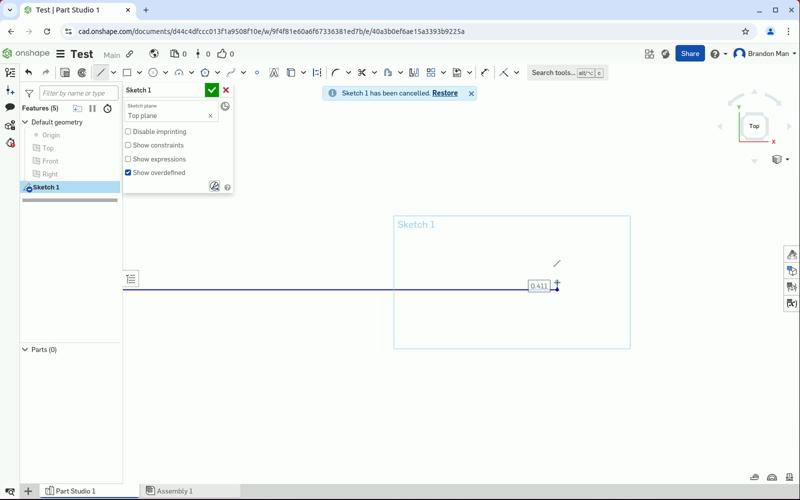
scroll(-6)
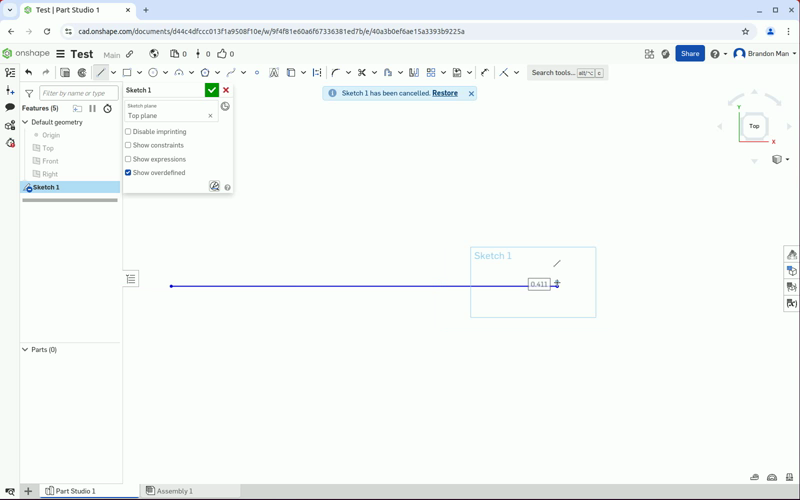
scroll(-6)
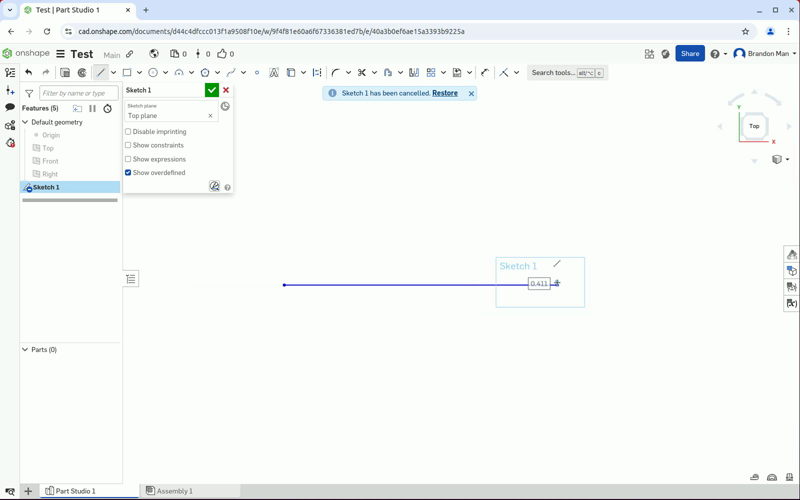
scroll(-6)
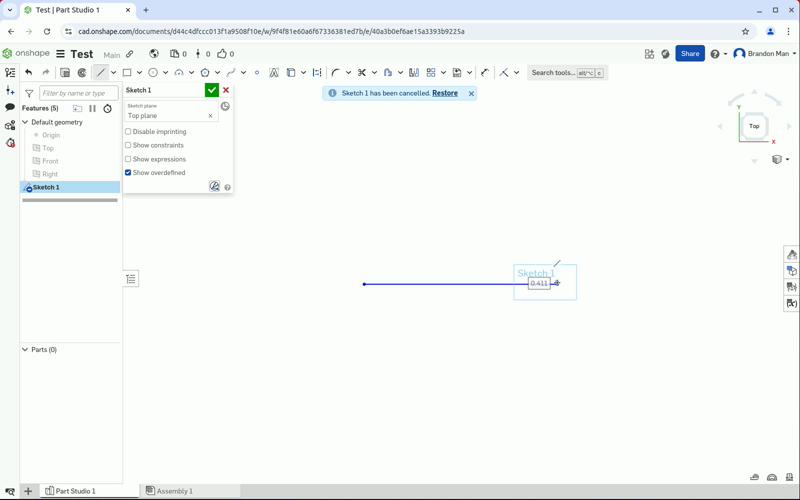
key_up(shift)
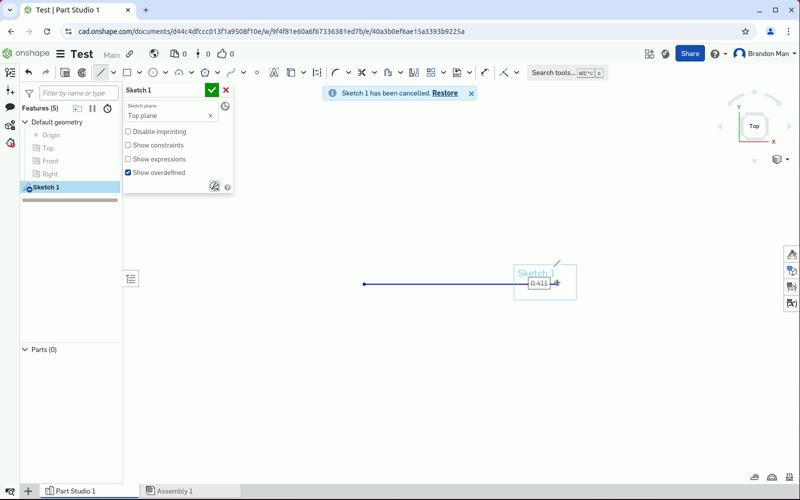
key_down(shift)
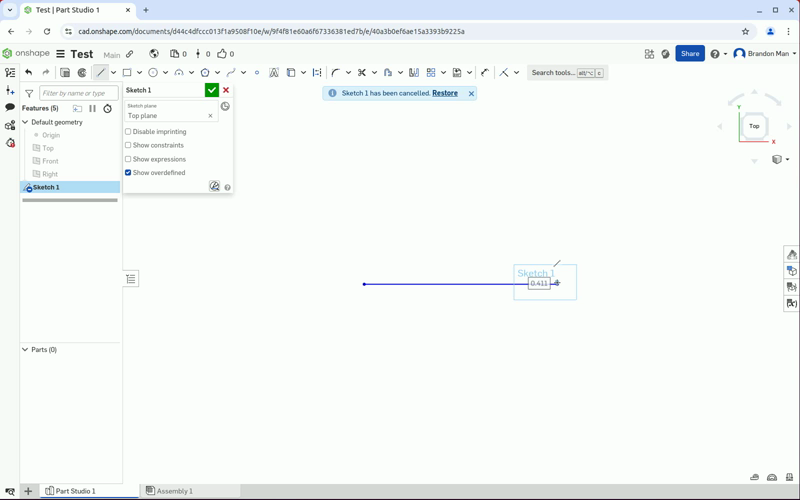
mouse_move(364, 282)
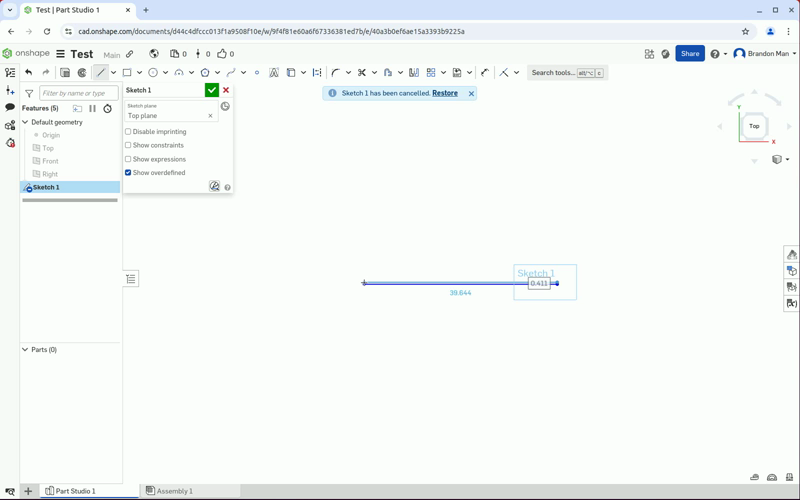
scroll(6)
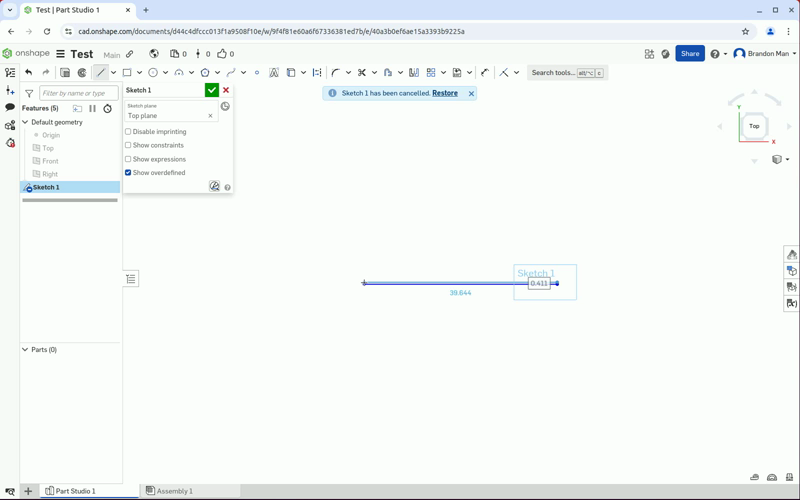
scroll(6)
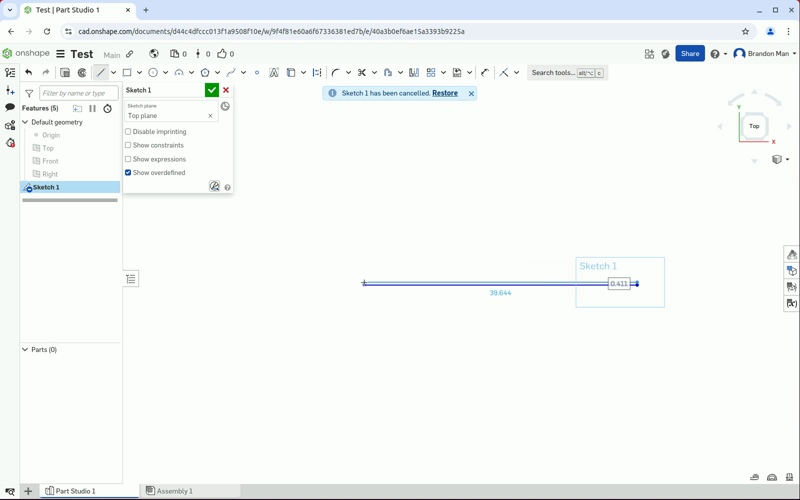
scroll(6)
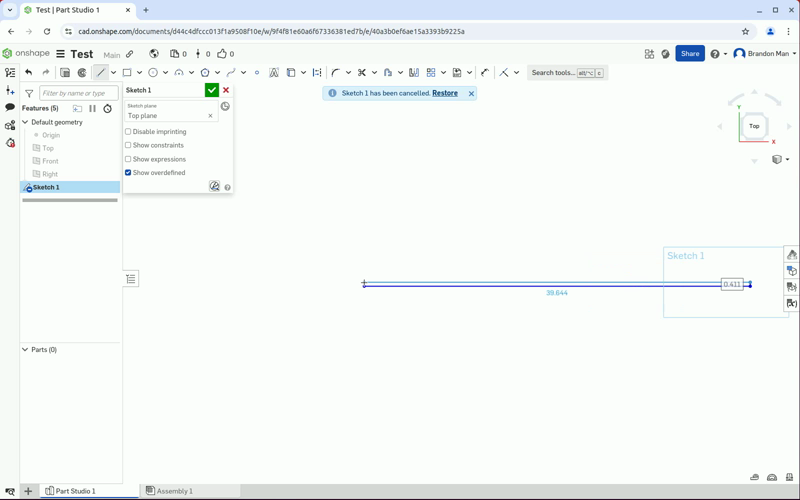
scroll(6)
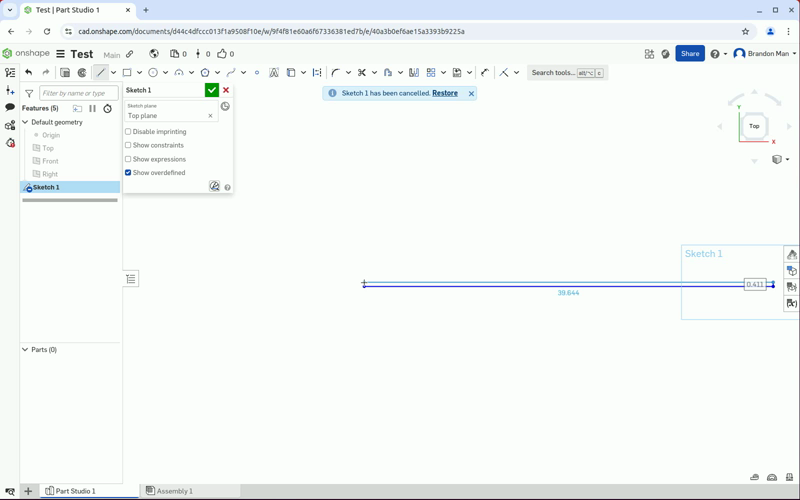
scroll(6)
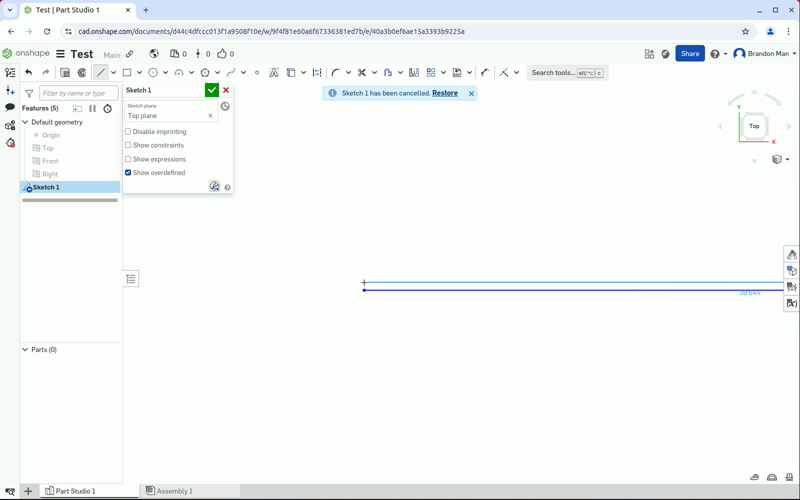
scroll(6)
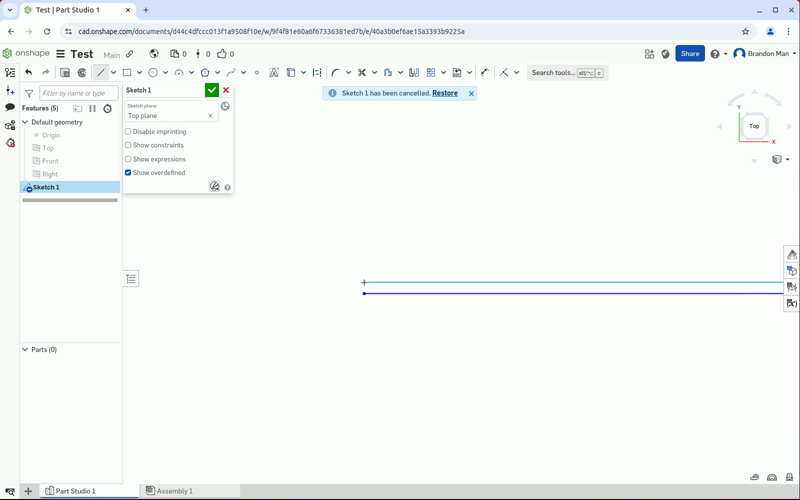
scroll(6)
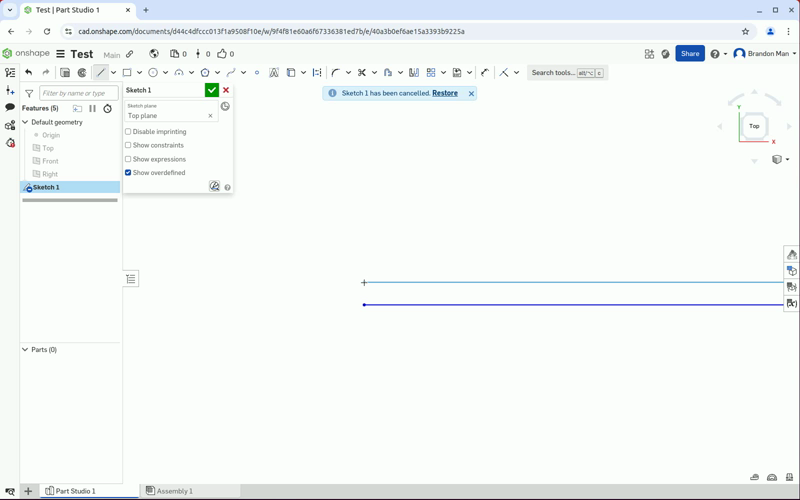
click(364, 282)
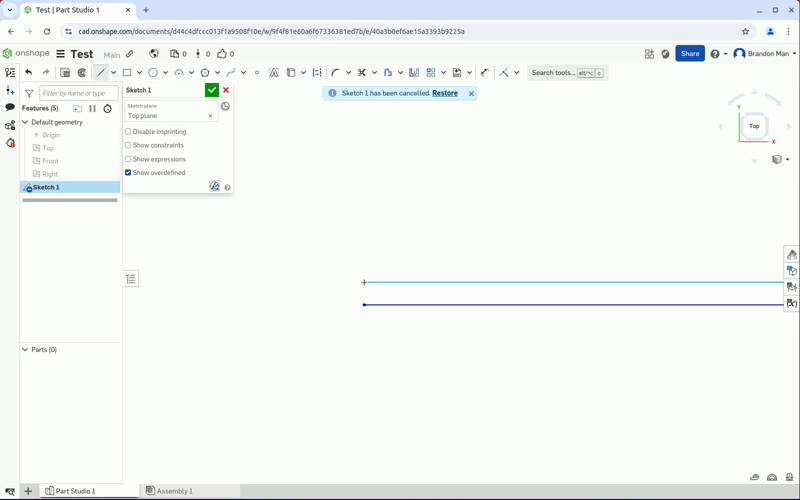
scroll(-6)
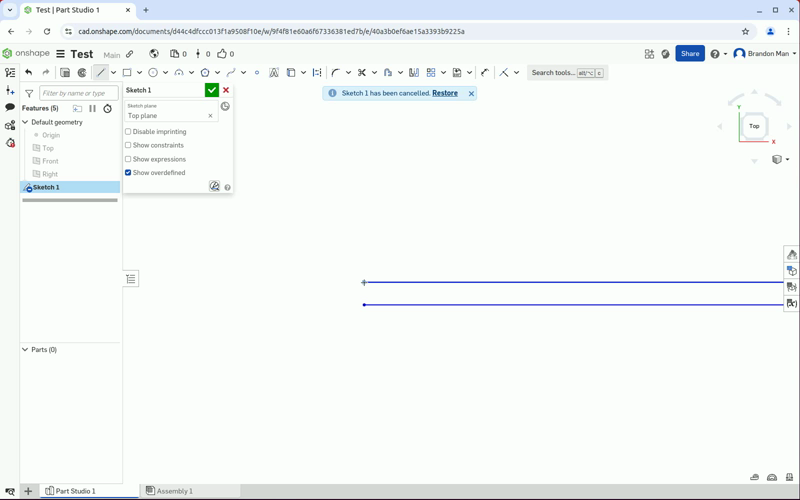
scroll(-6)
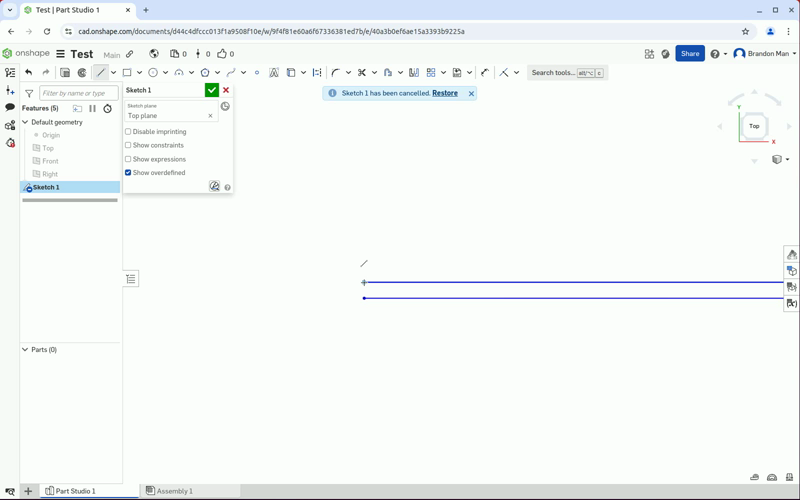
scroll(-6)
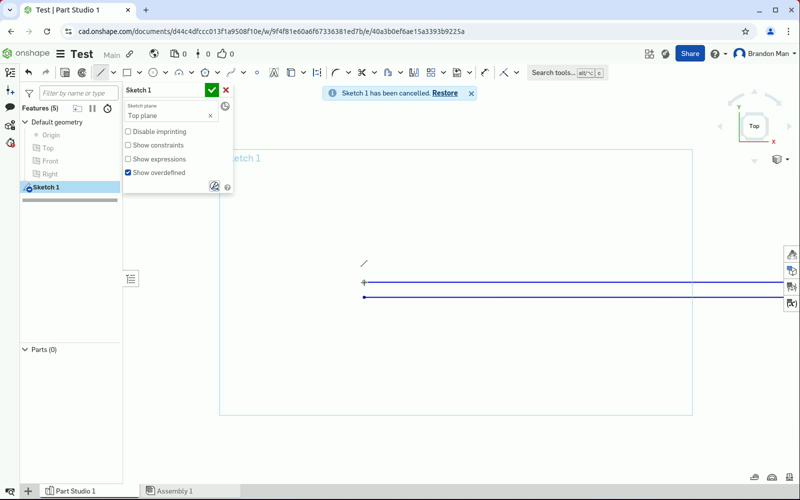
scroll(-6)
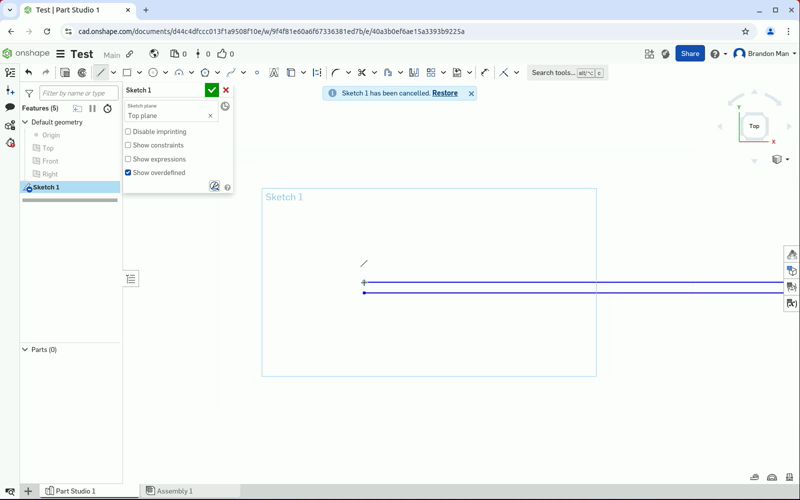
scroll(-6)
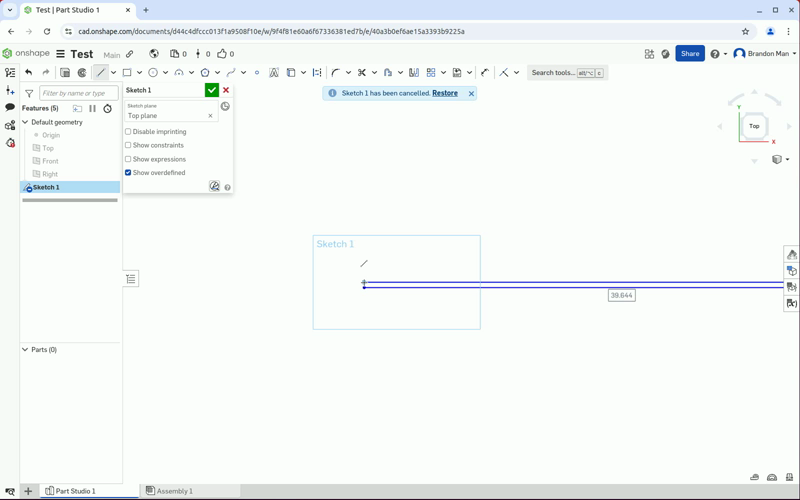
scroll(-6)
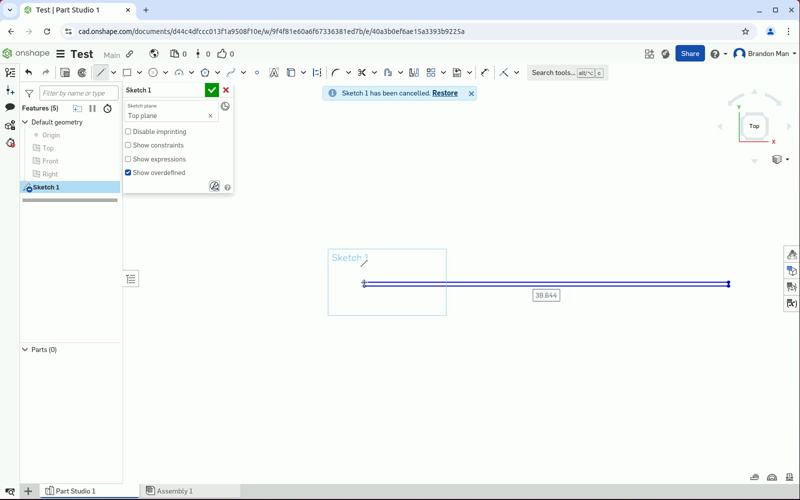
scroll(-6)
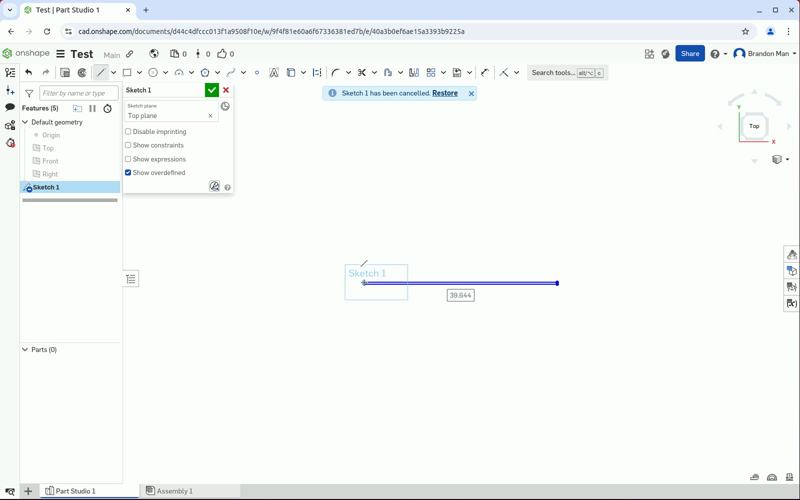
key_up(shift)
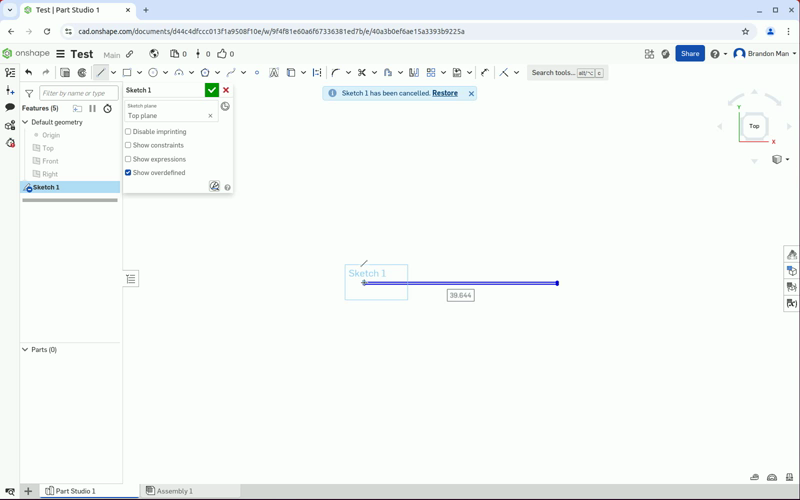
mouse_move(394, 282)
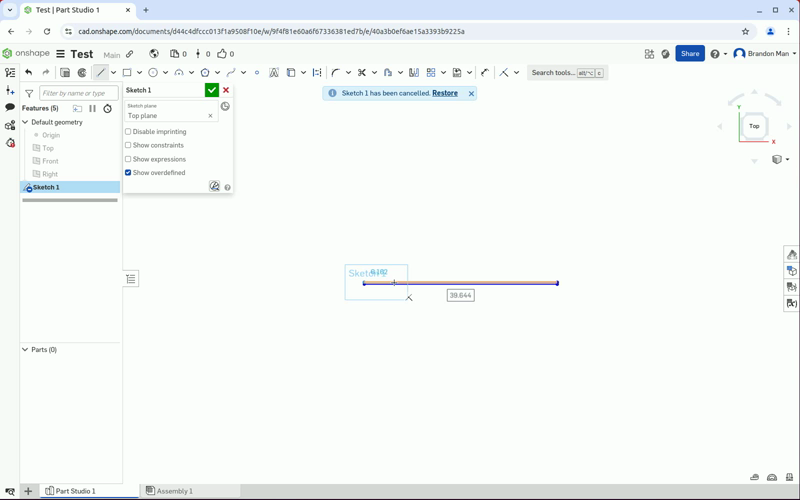
key_down(shift)
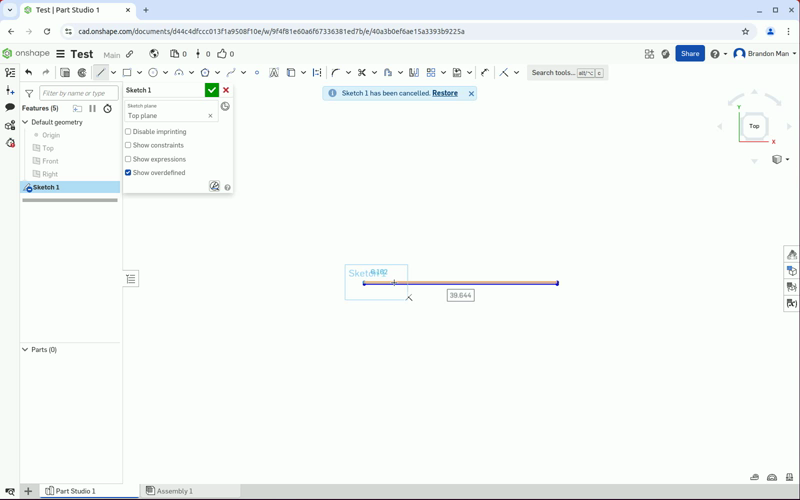
mouse_move(364, 284)
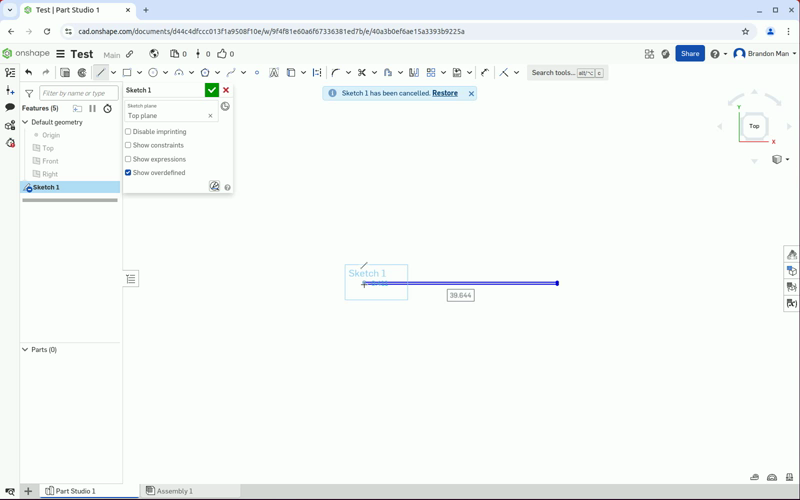
scroll(6)
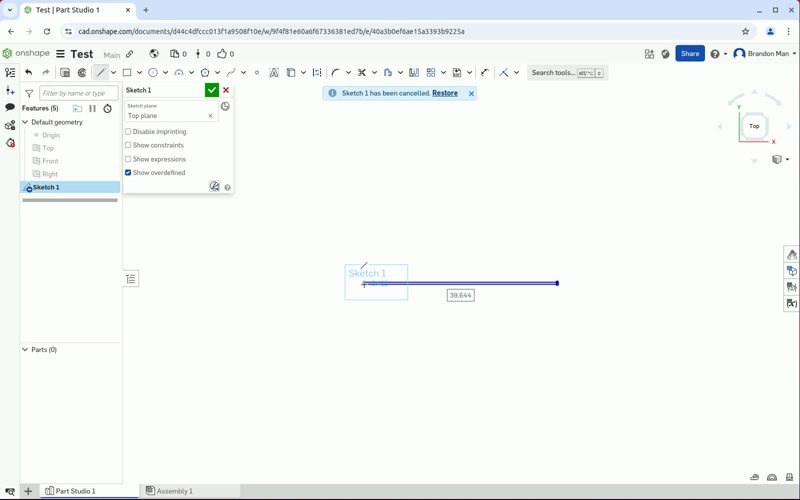
scroll(6)
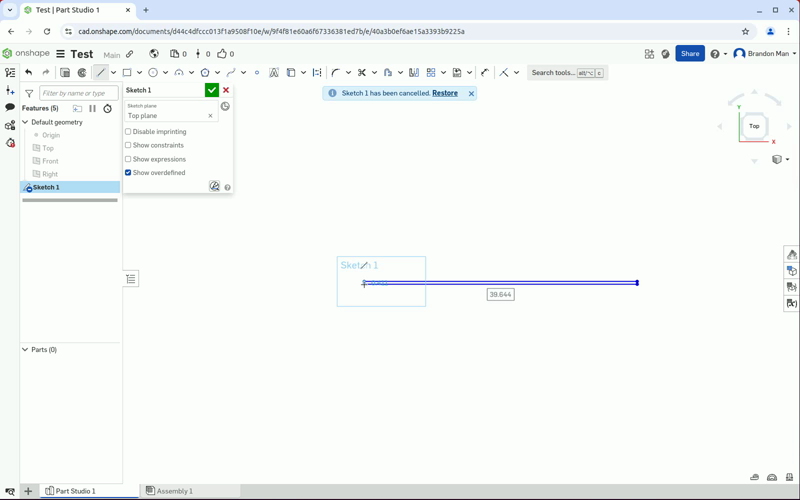
scroll(6)
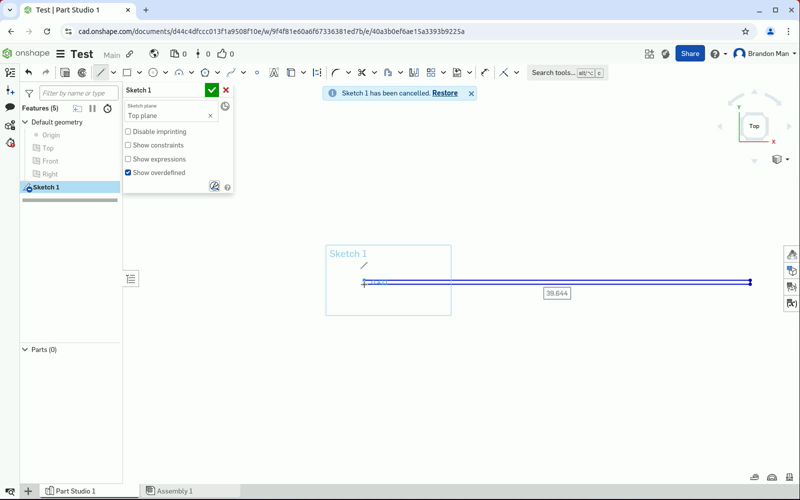
scroll(6)
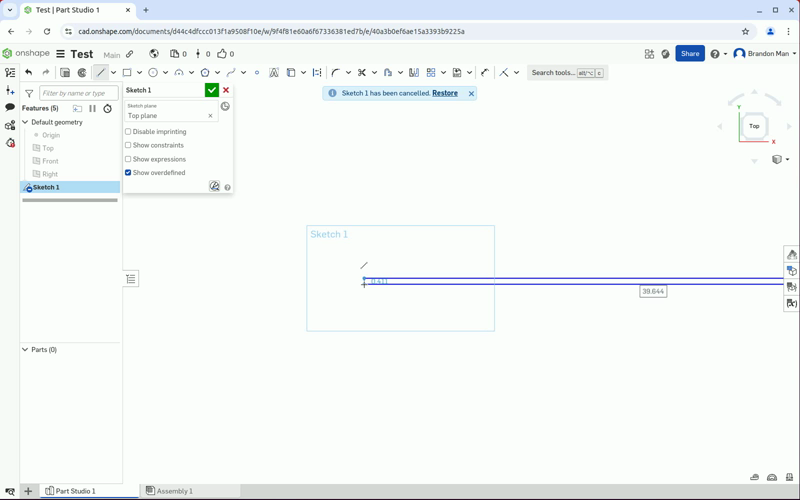
scroll(6)
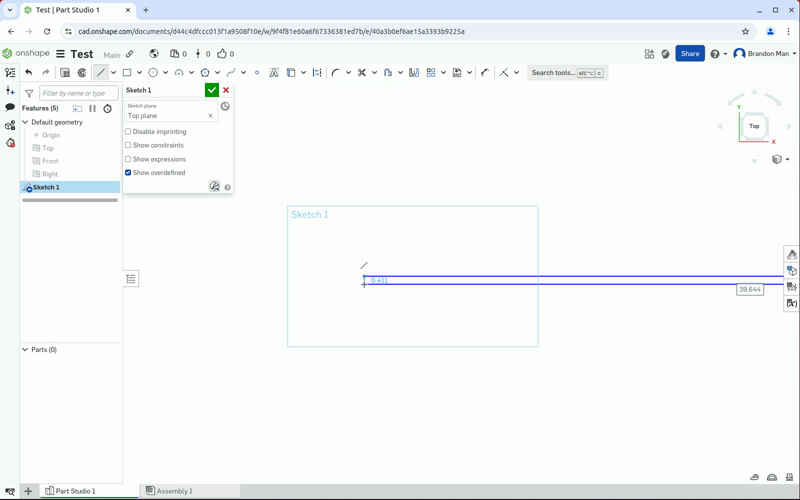
scroll(6)
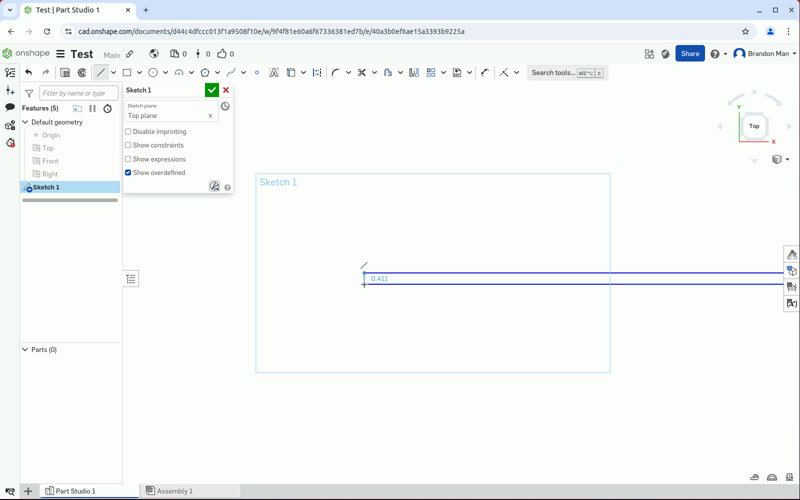
scroll(6)
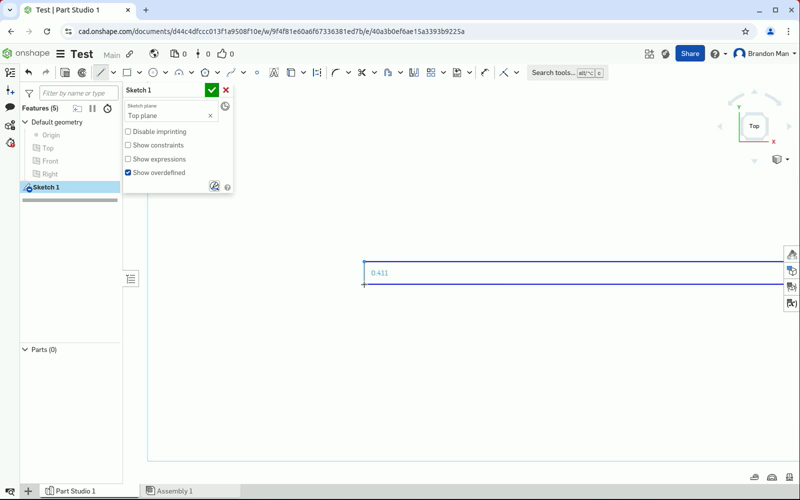
key_up(shift)
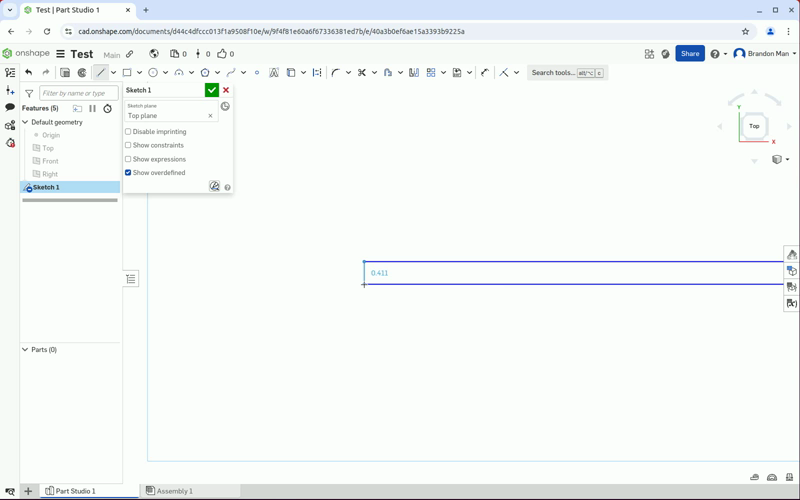
click(364, 284)
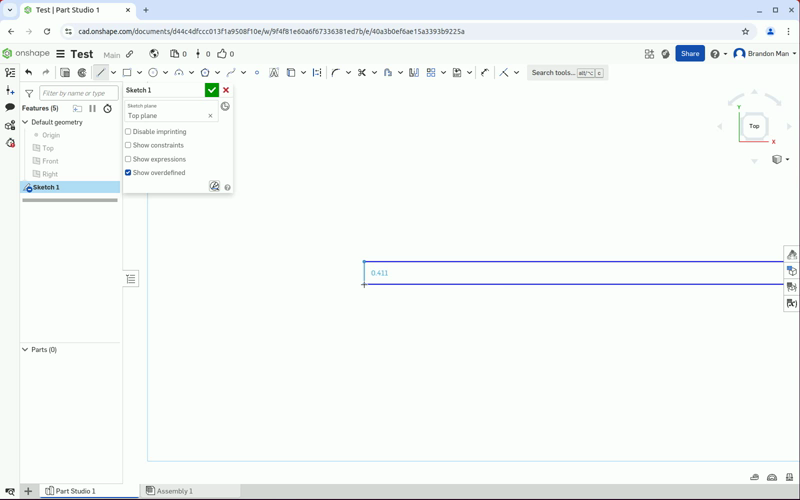
scroll(-6)
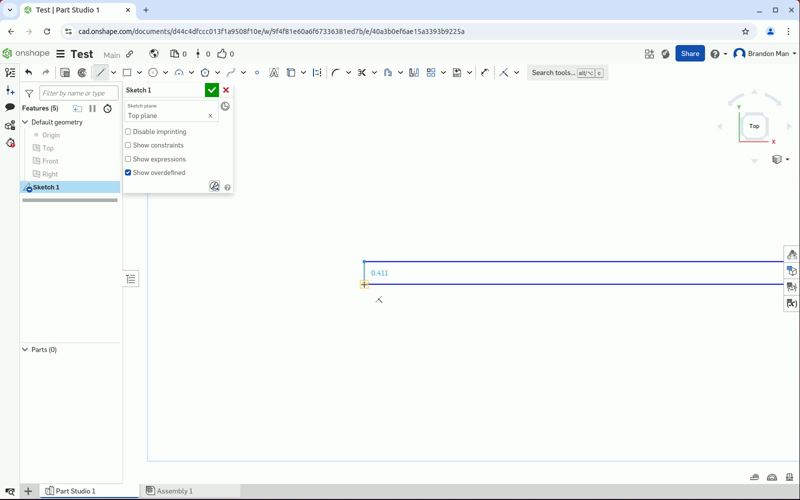
scroll(-6)
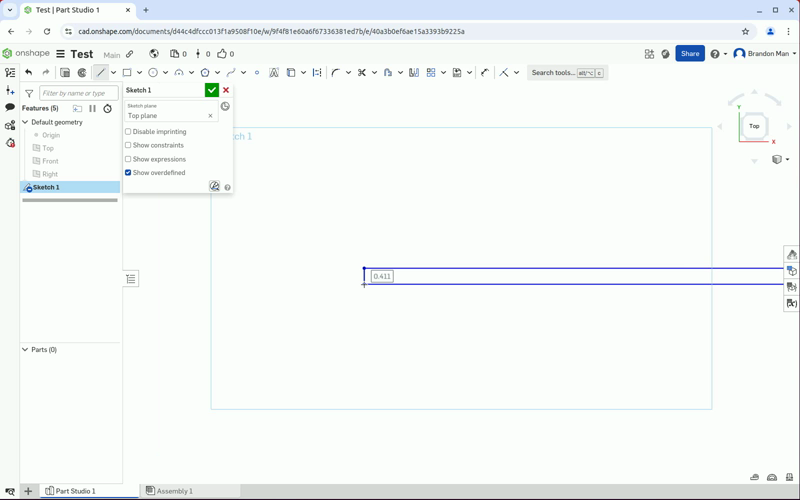
scroll(-6)
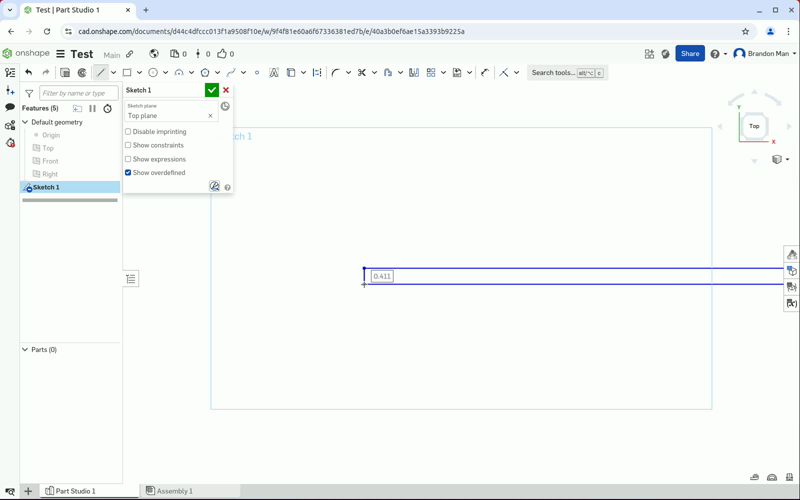
scroll(-6)
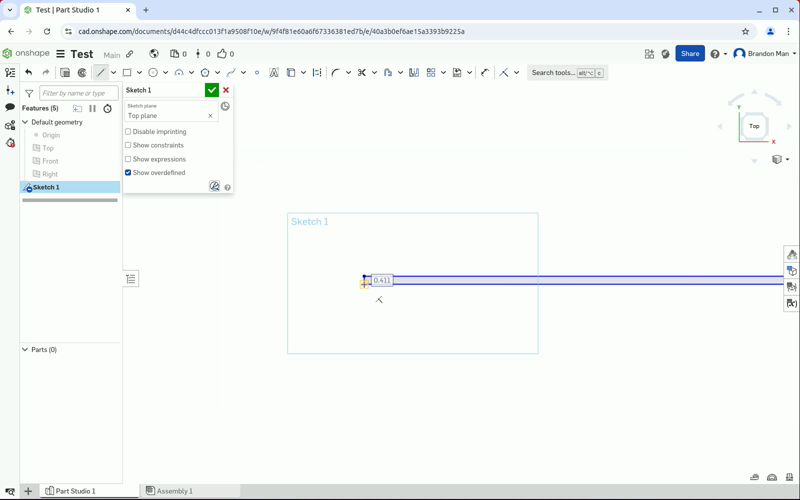
scroll(-6)
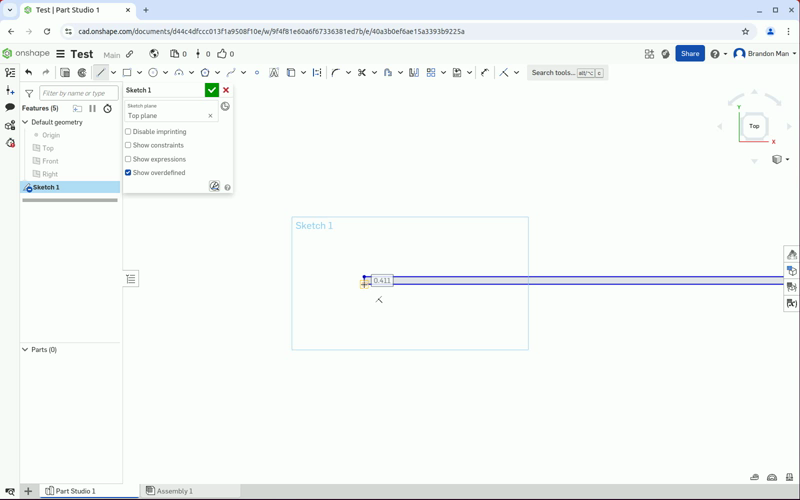
scroll(-6)
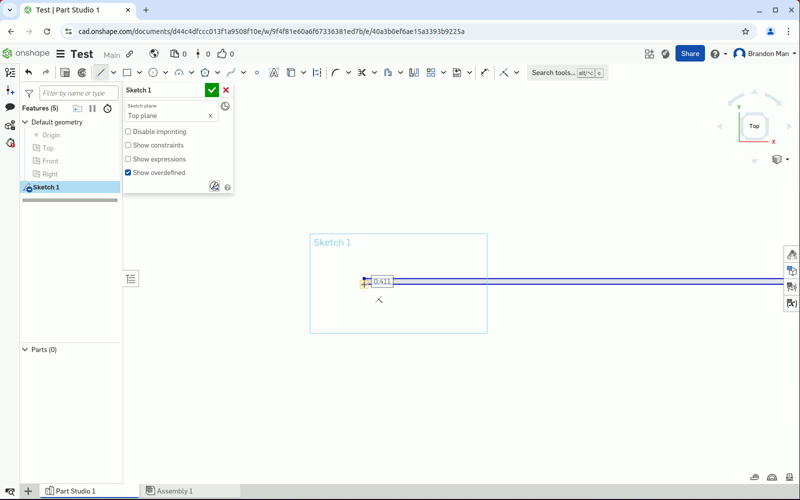
scroll(-6)
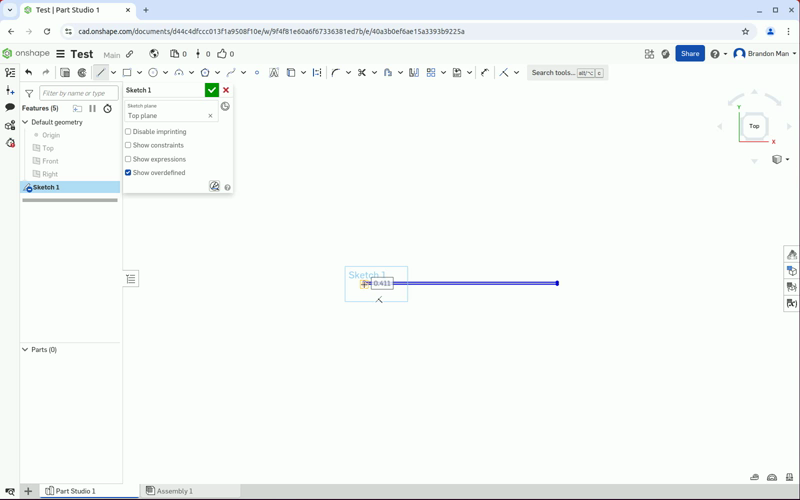
key(esc)
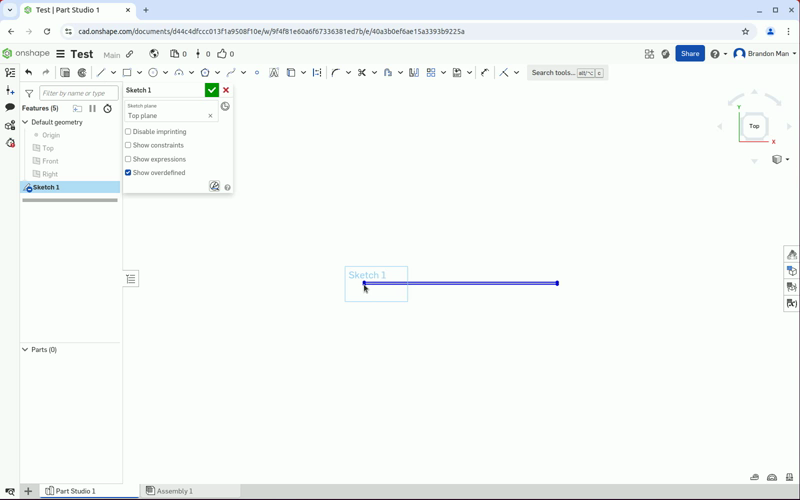
mouse_move(510, 283)
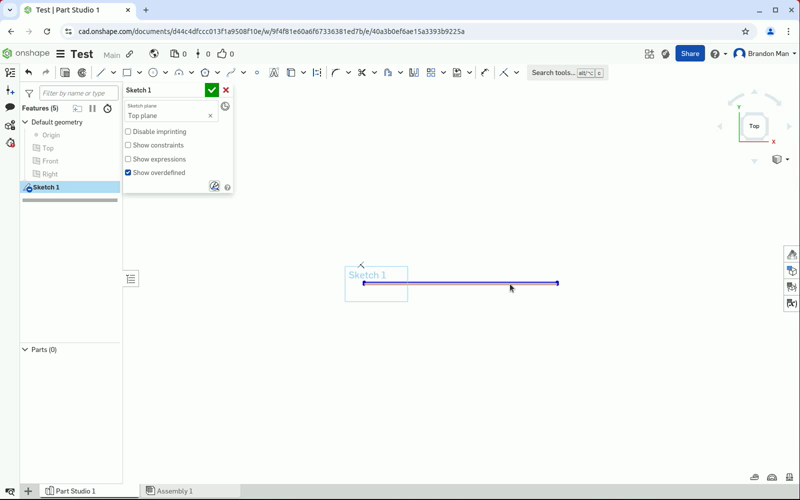
scroll(6)
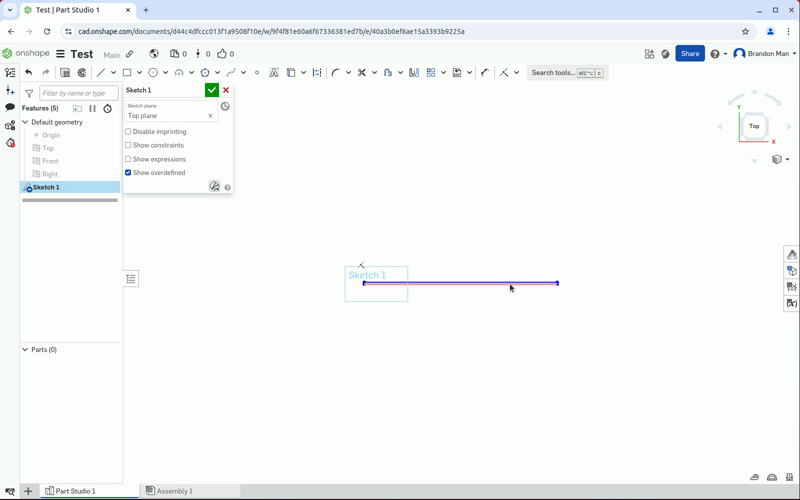
scroll(6)
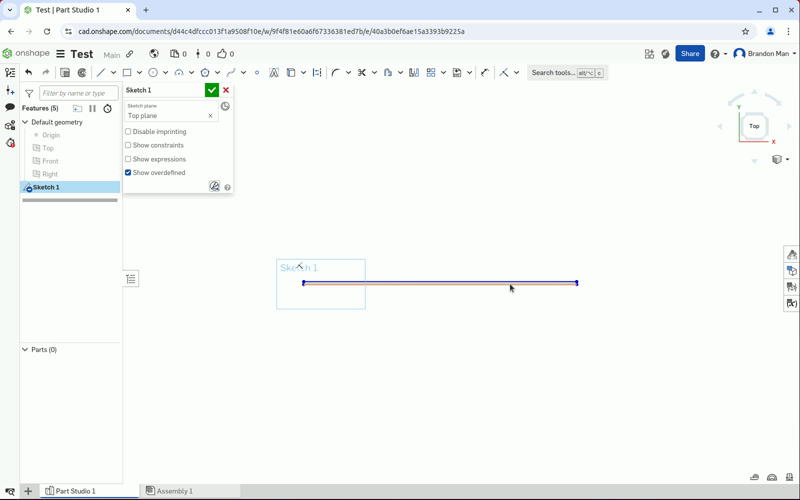
scroll(6)
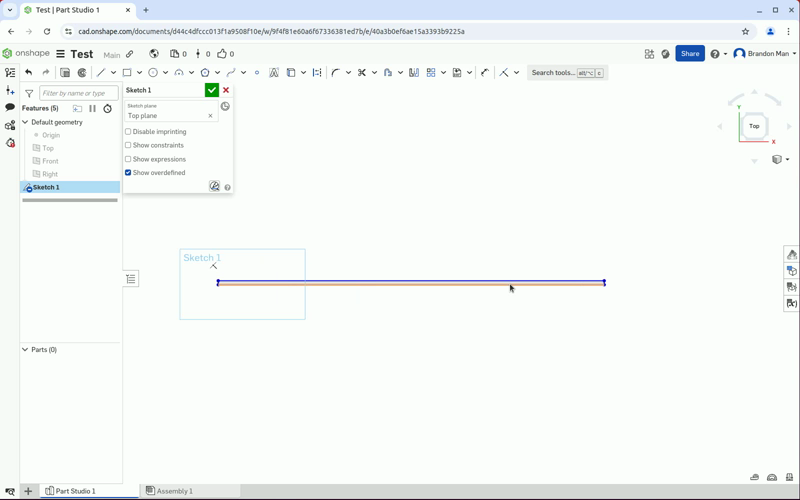
scroll(6)
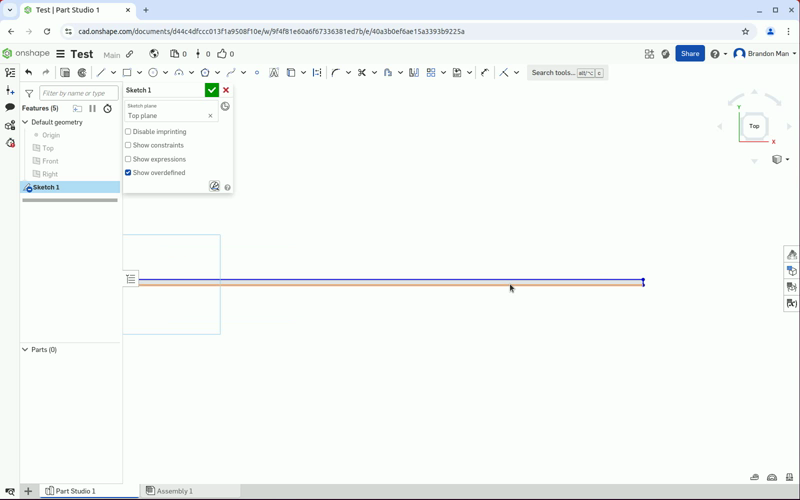
scroll(6)
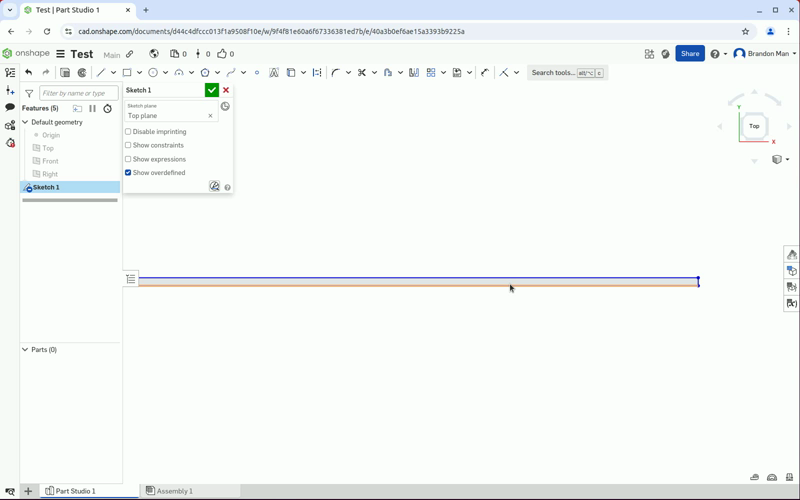
scroll(6)
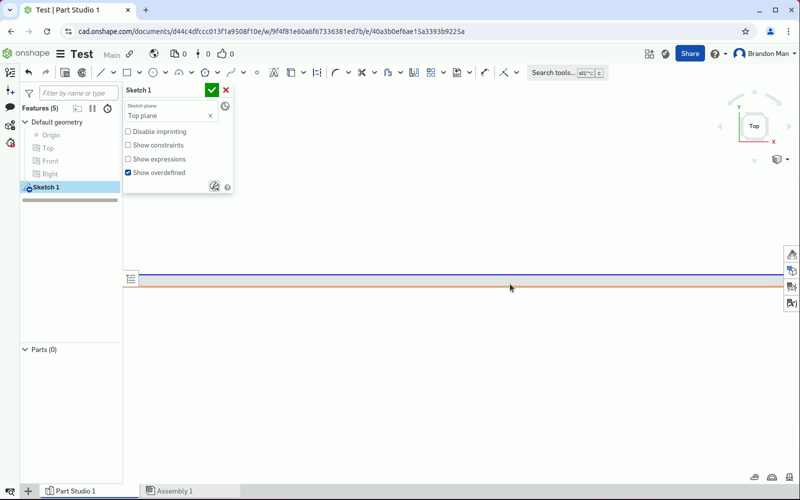
scroll(6)
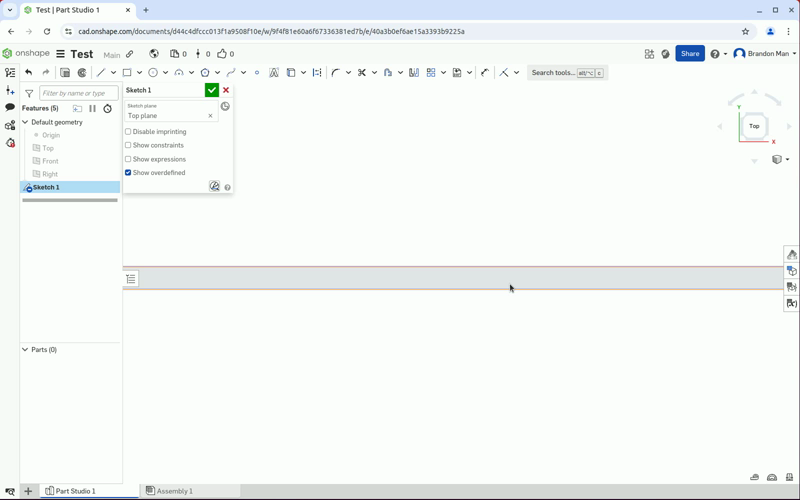
click(510, 283)
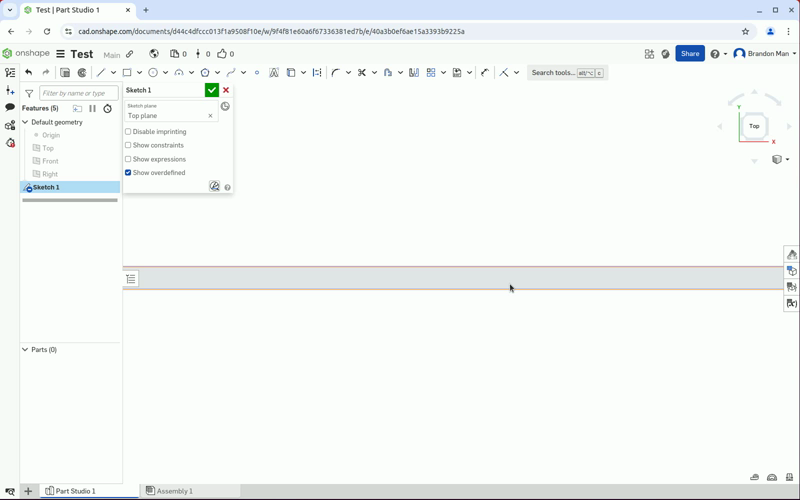
scroll(-6)
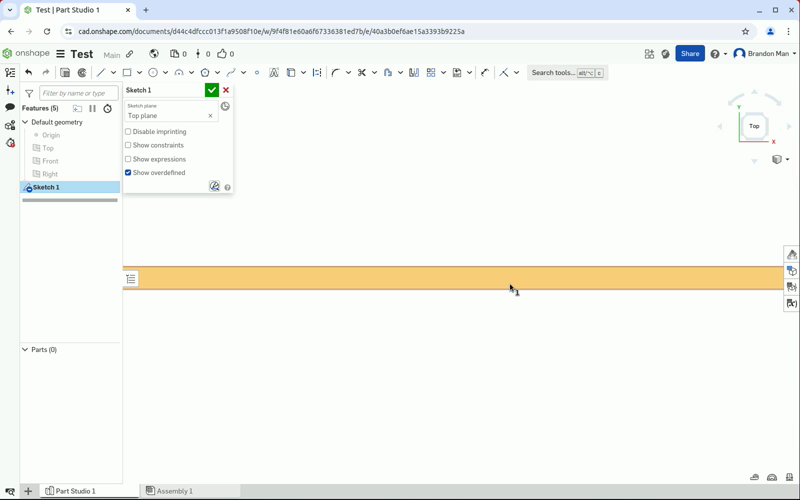
scroll(-6)
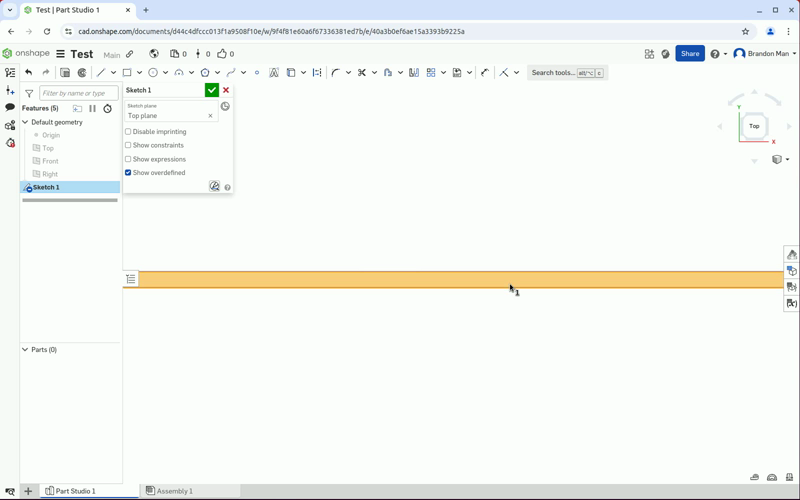
scroll(-6)
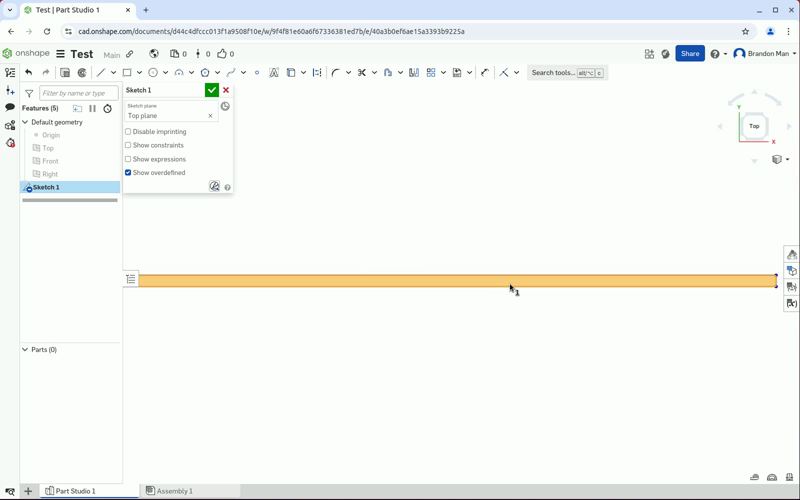
scroll(-6)
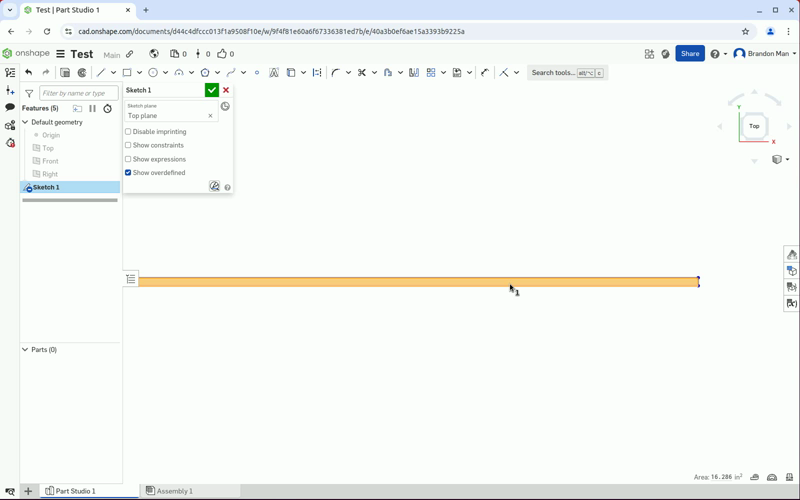
scroll(-6)
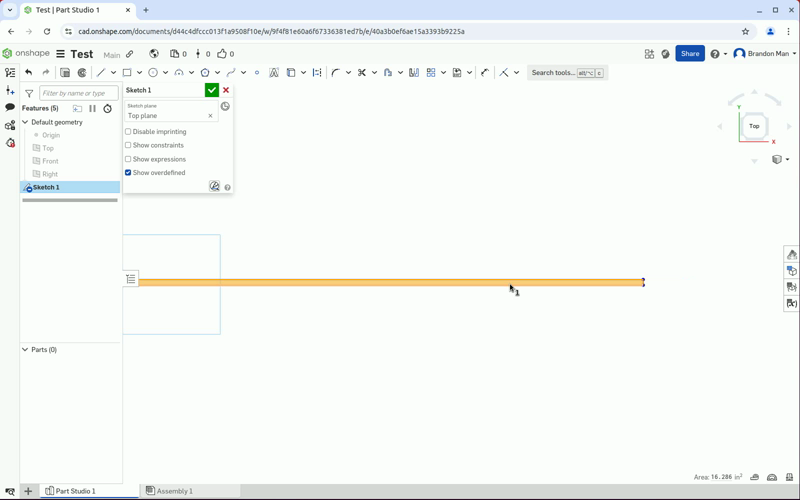
scroll(-6)
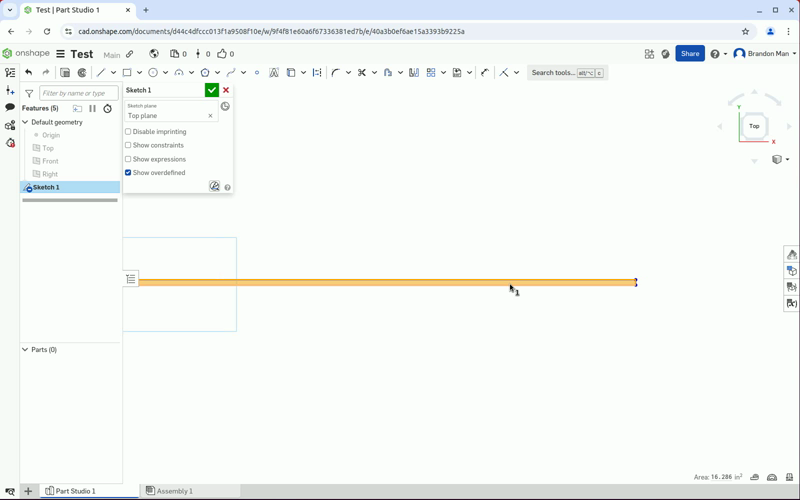
scroll(-6)
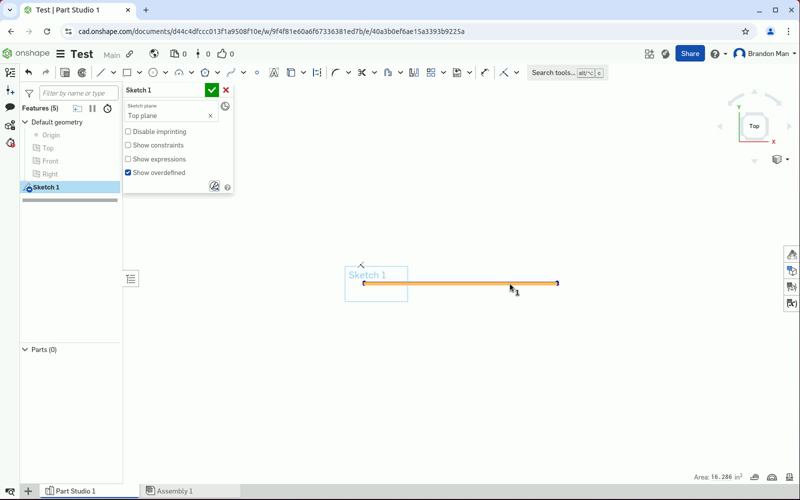
mouse_move(73, 352)
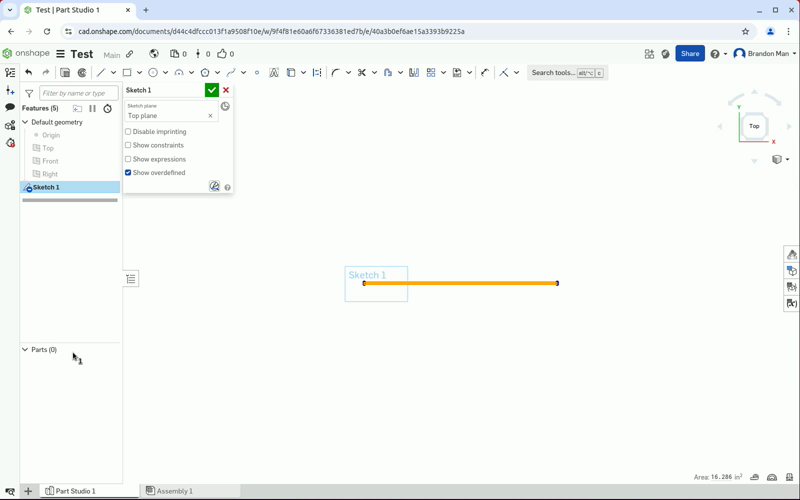
key(shift+y)
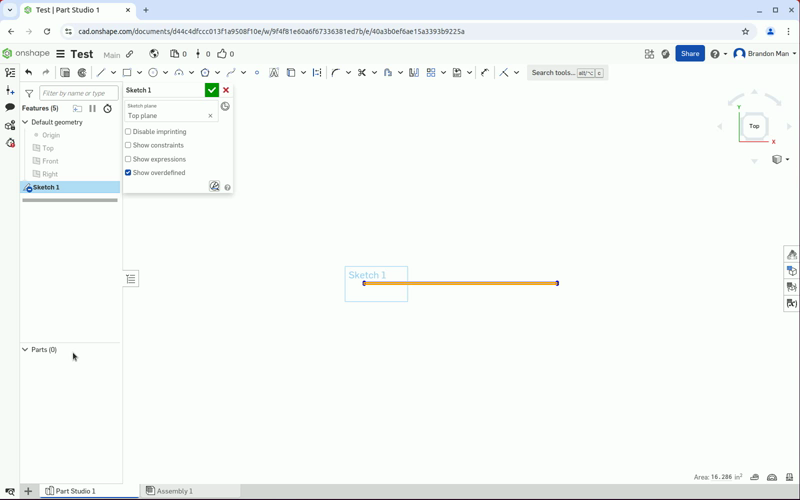
key(shift+e)
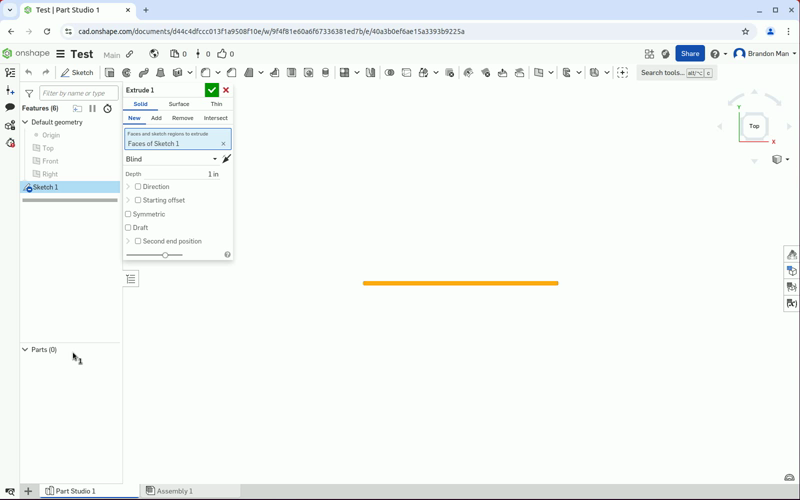
mouse_move(143, 106)
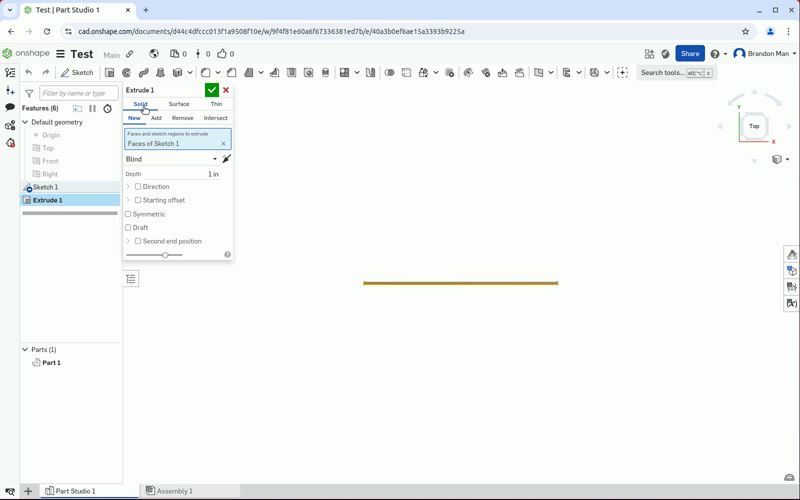
click(143, 106)
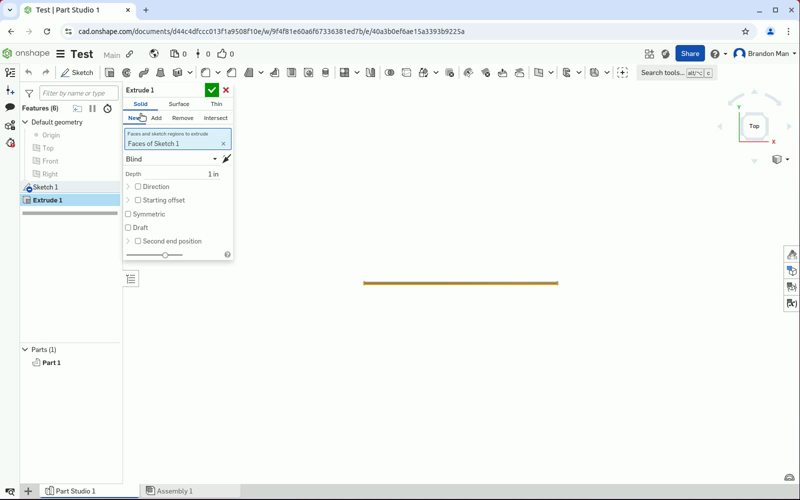
mouse_move(137, 120)
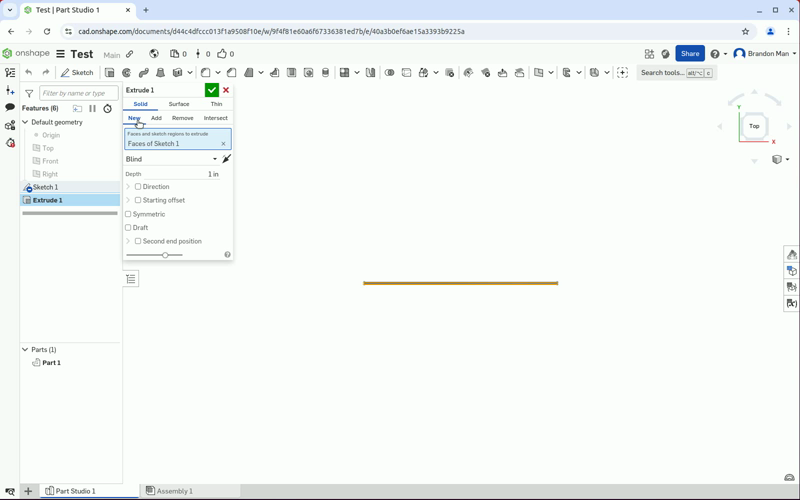
click(137, 120)
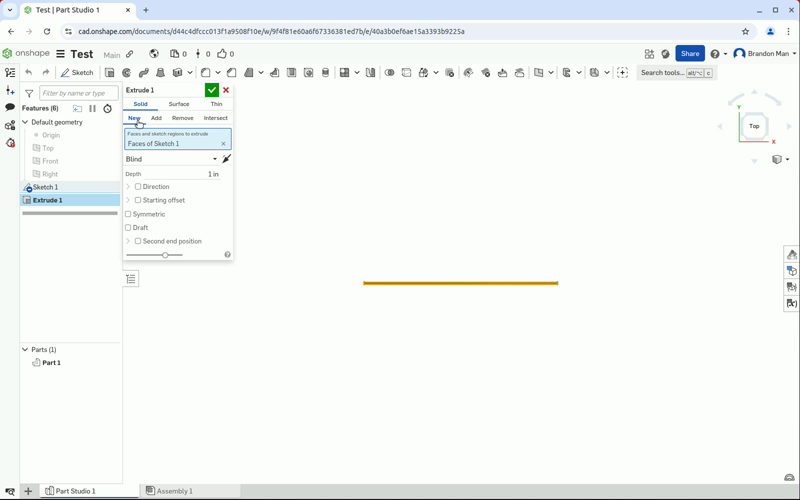
key(tab, 4)
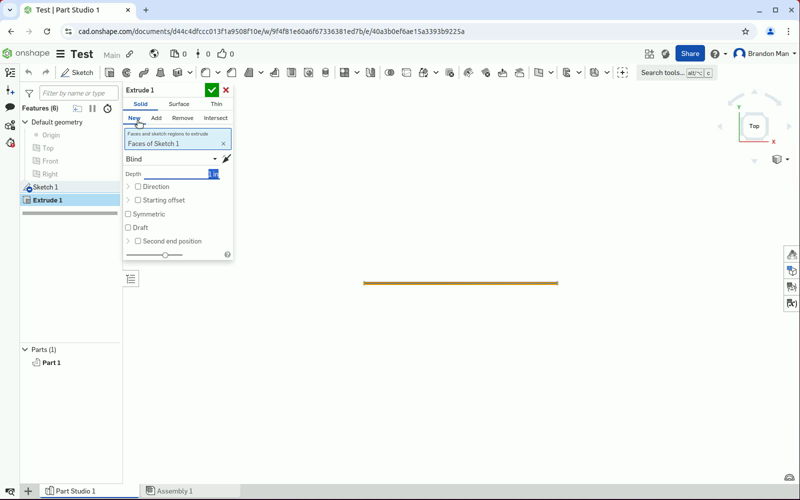
text(3.129)
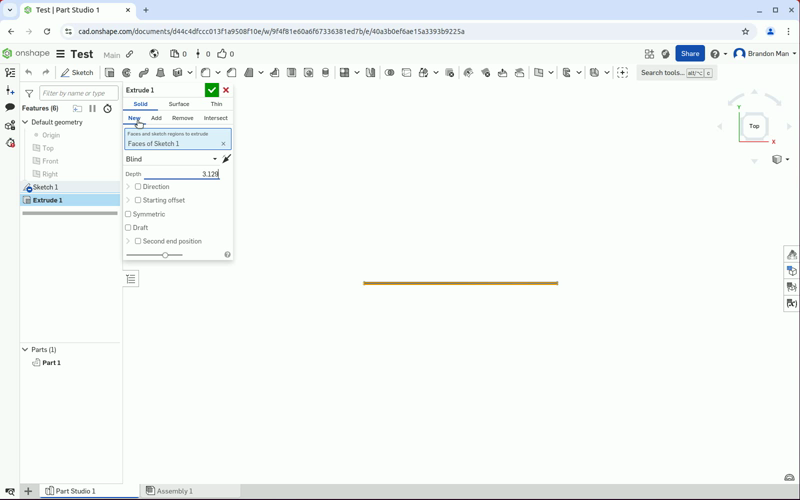
key(enter)
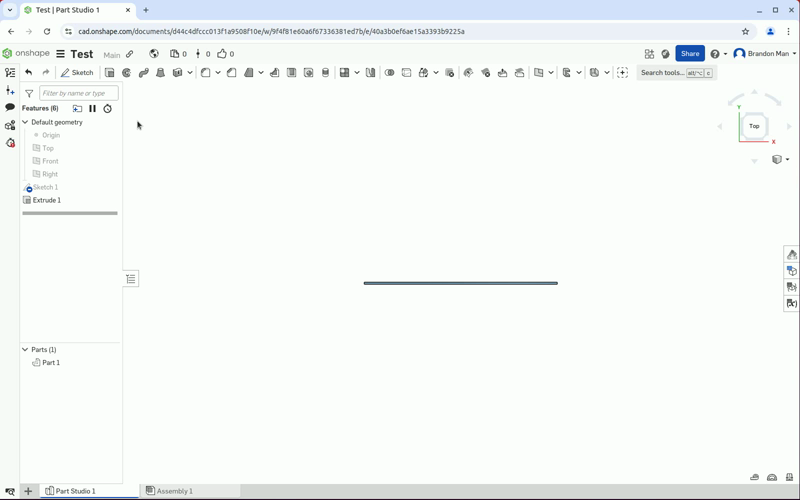
key(shift+h)
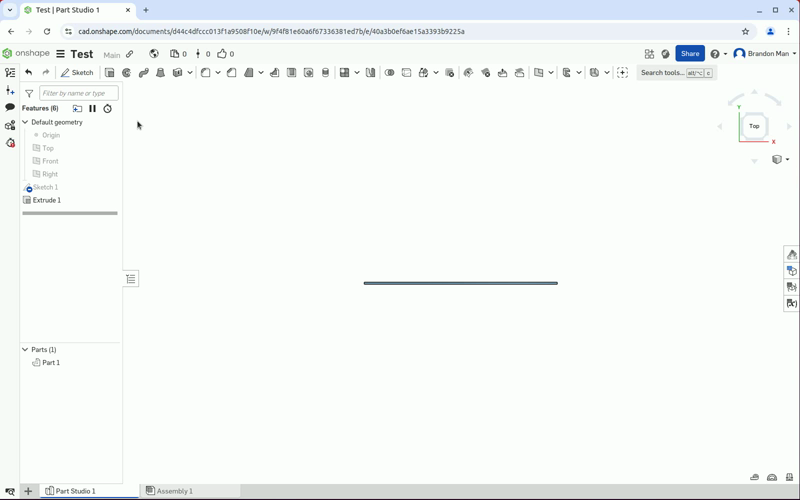
key(shift+h)
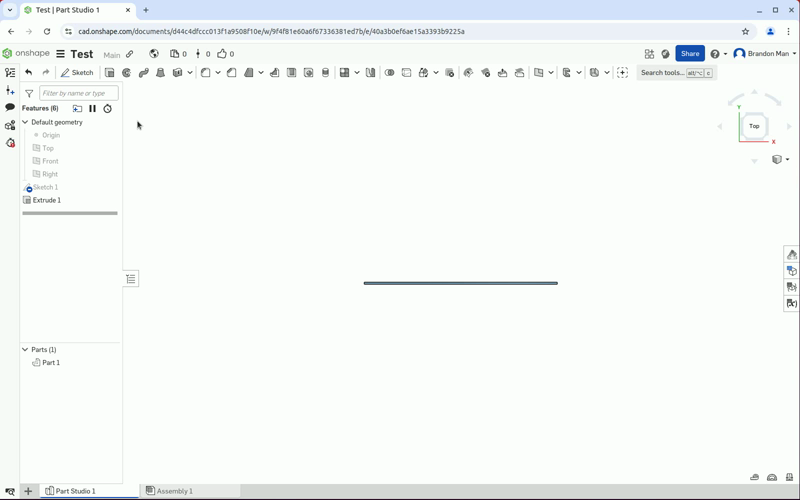
mouse_move(73, 189)
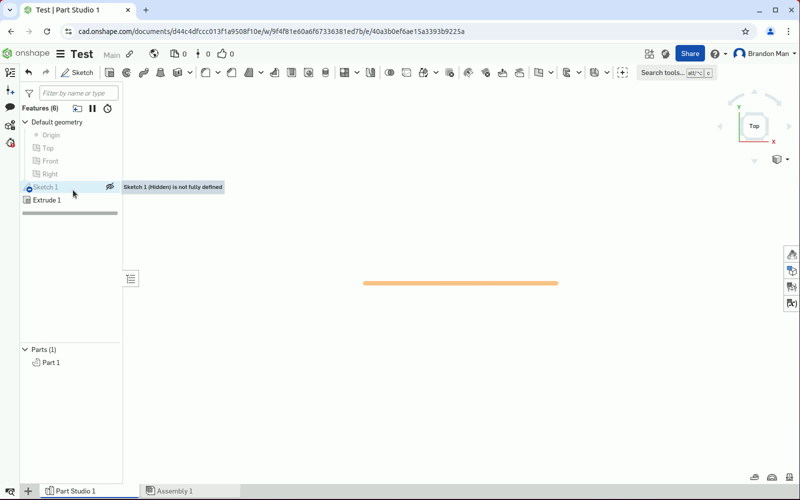
click(73, 189)
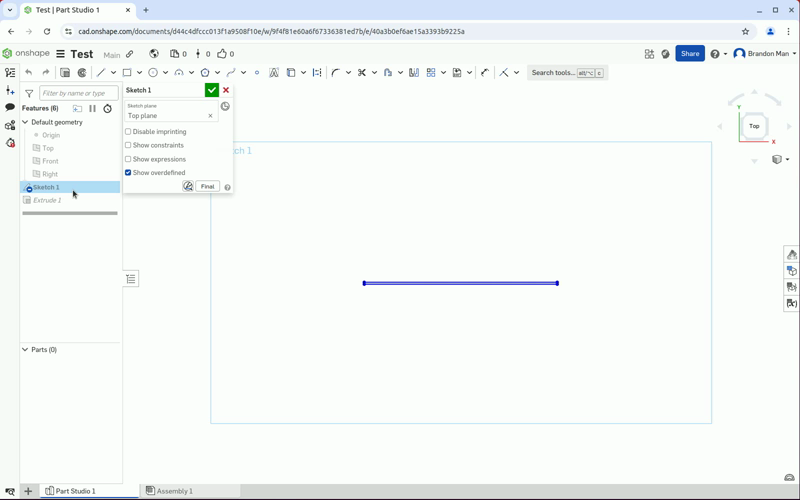
mouse_move(229, 92)
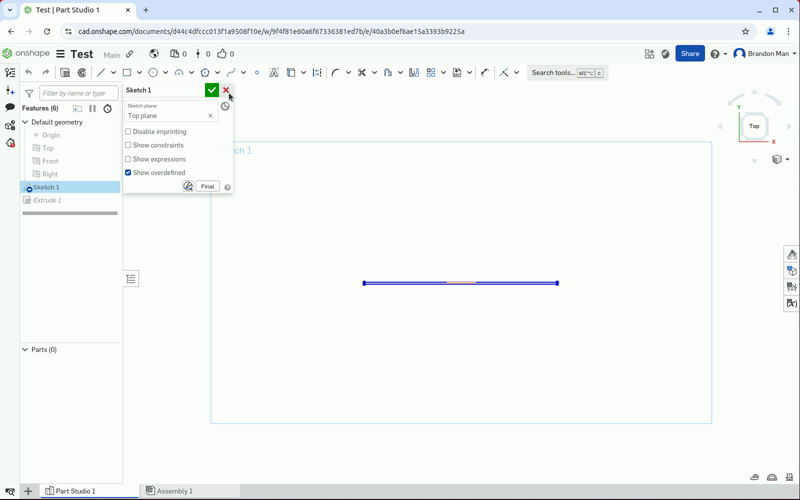
click(229, 92)
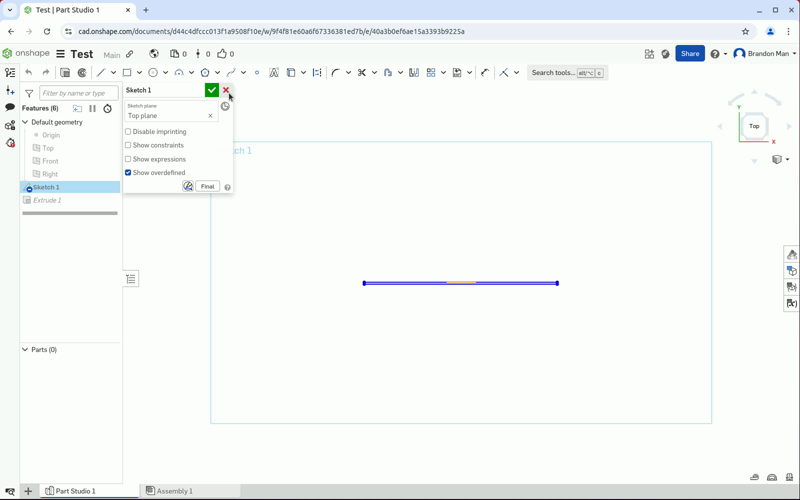
key(shift+s)
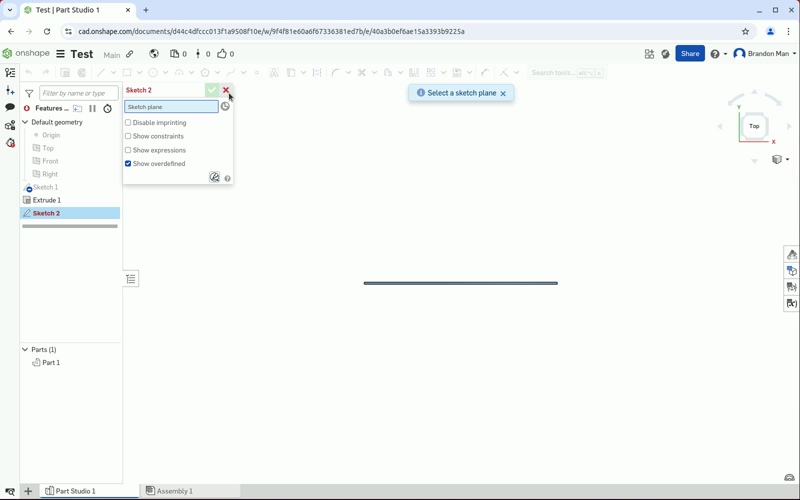
mouse_move(73, 150)
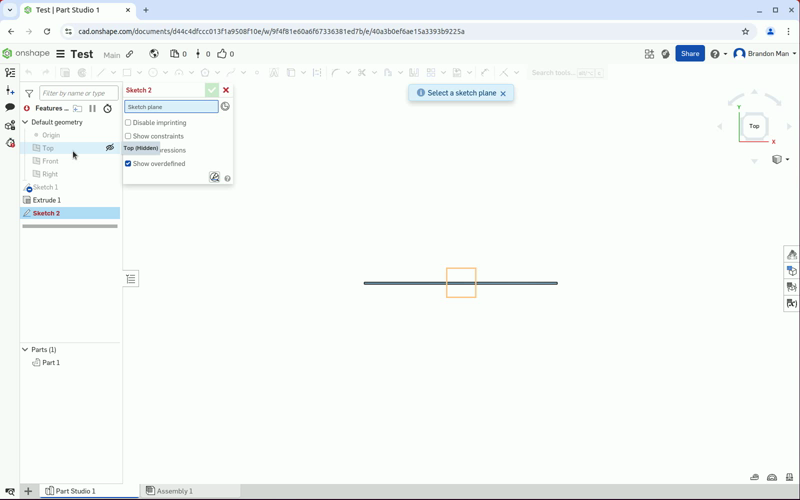
click(73, 150)
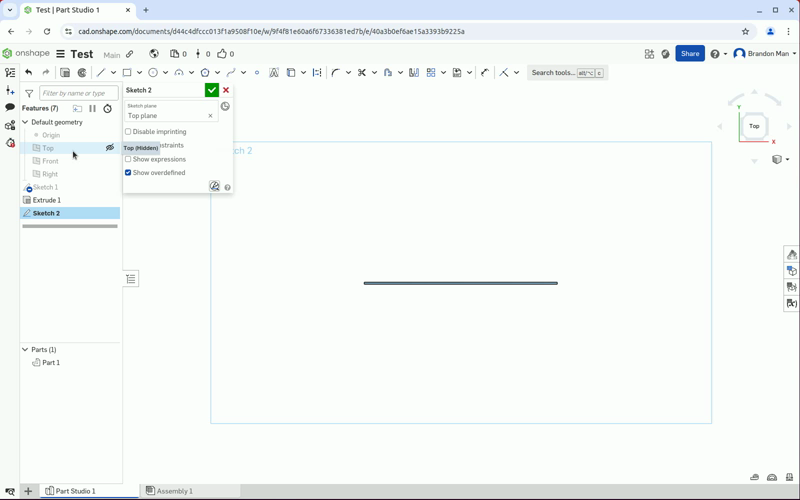
mouse_move(73, 352)
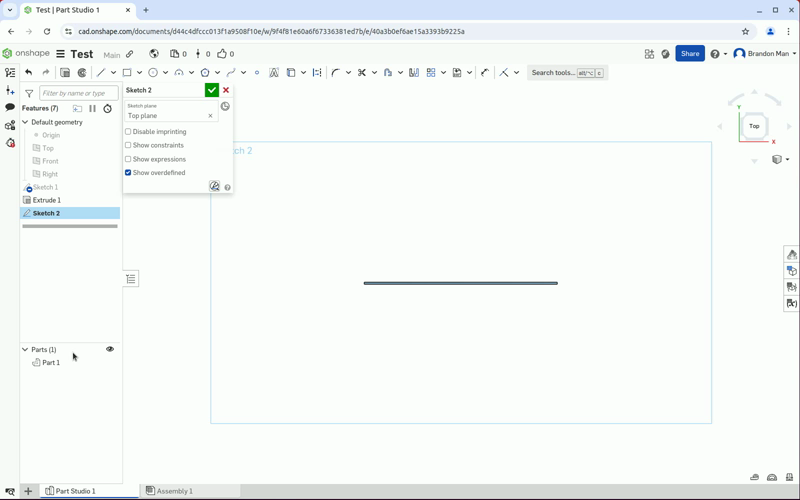
key(y)
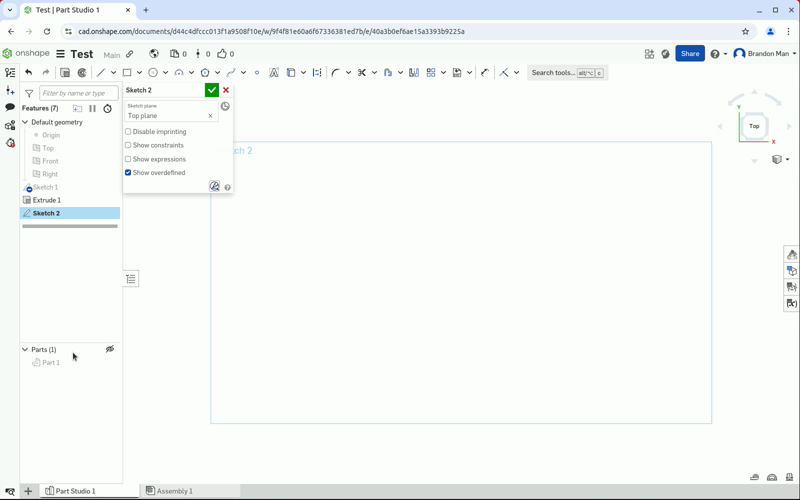
key(l)
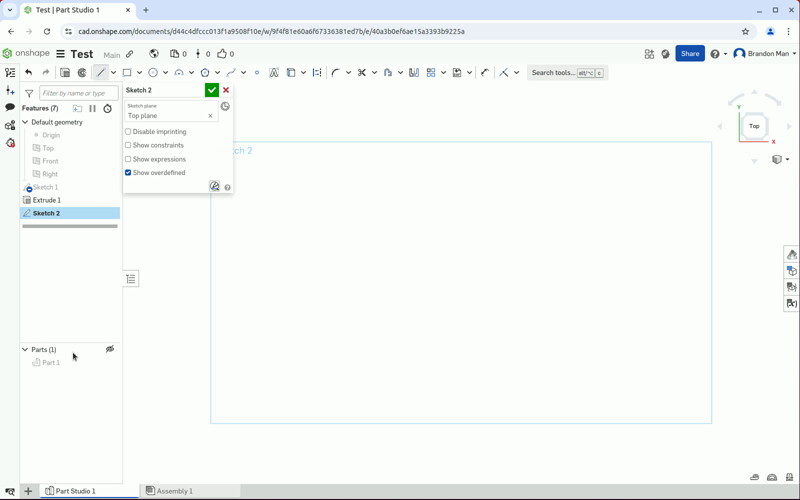
key_down(shift)
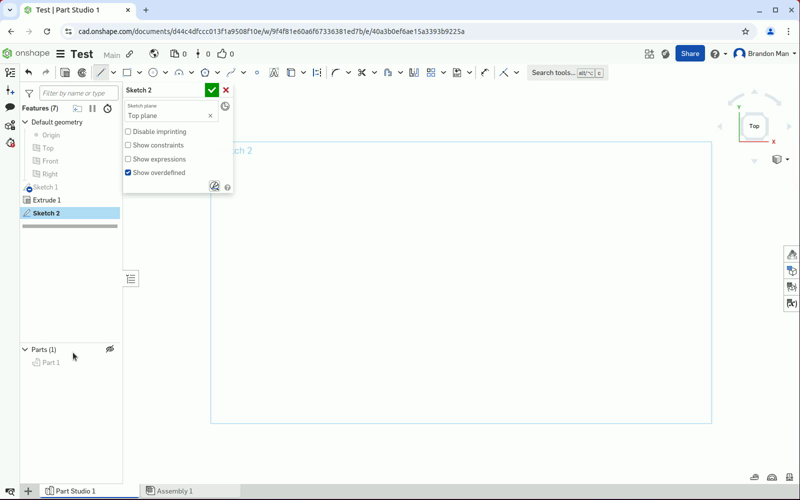
mouse_move(348, 268)
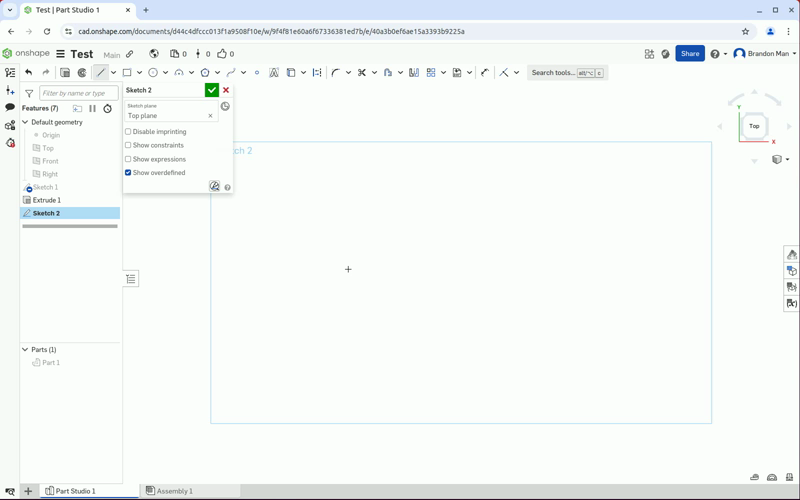
click(348, 268)
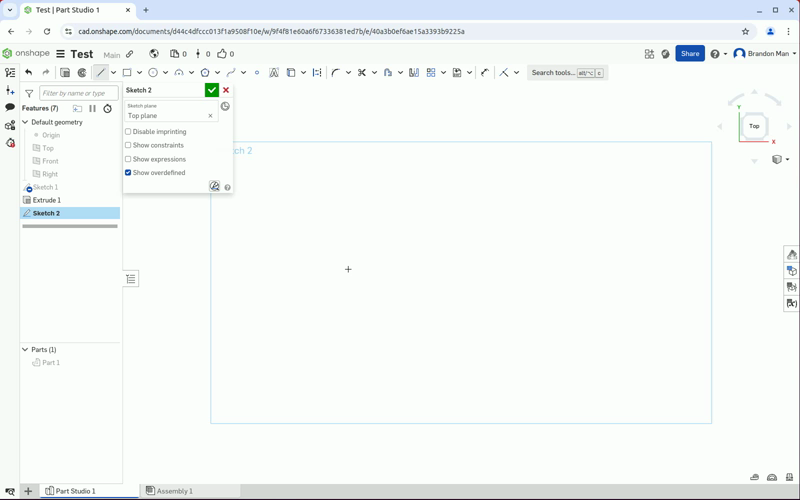
key_up(shift)
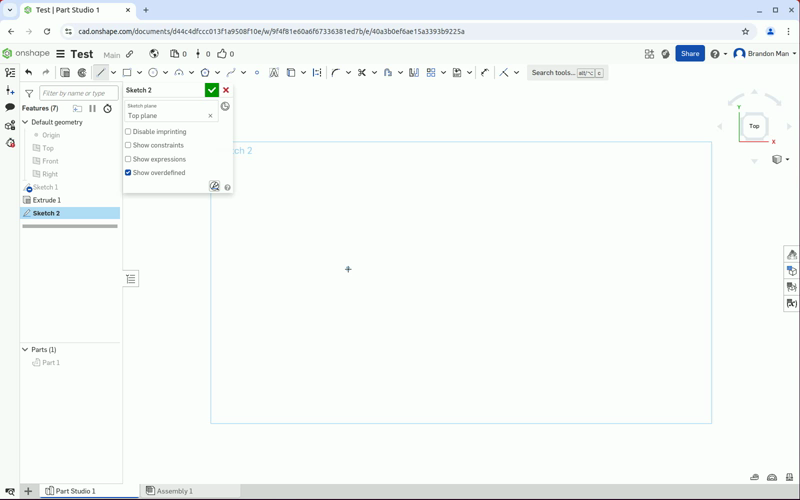
key_down(shift)
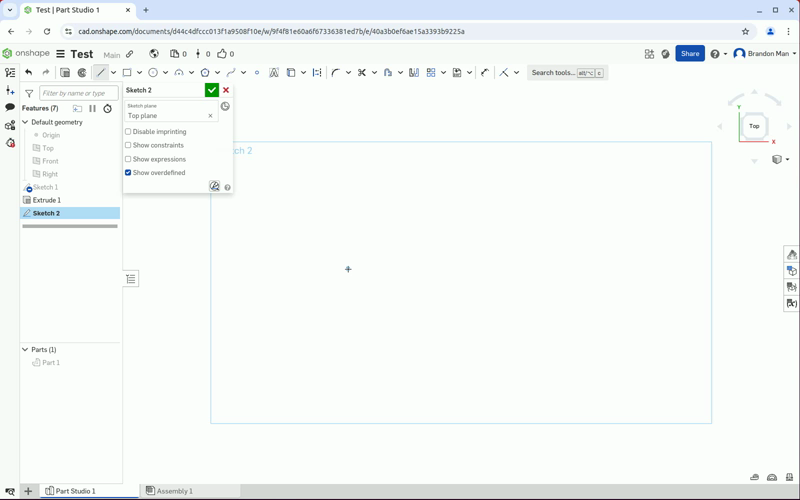
mouse_move(378, 268)
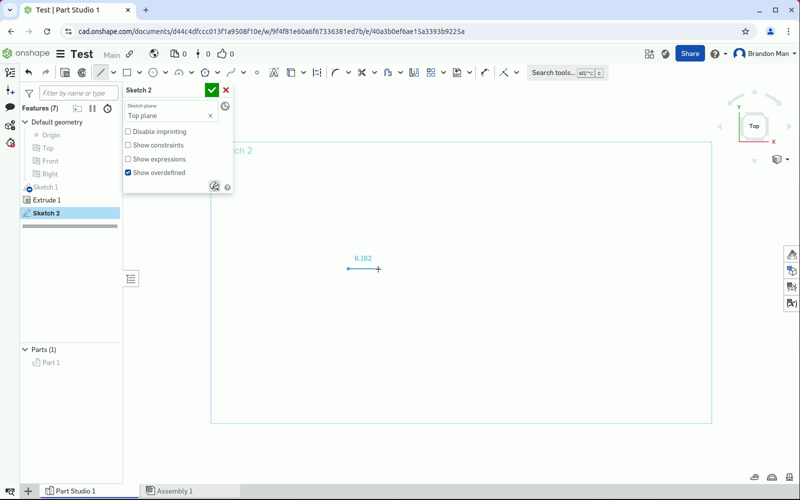
mouse_move(364, 285)
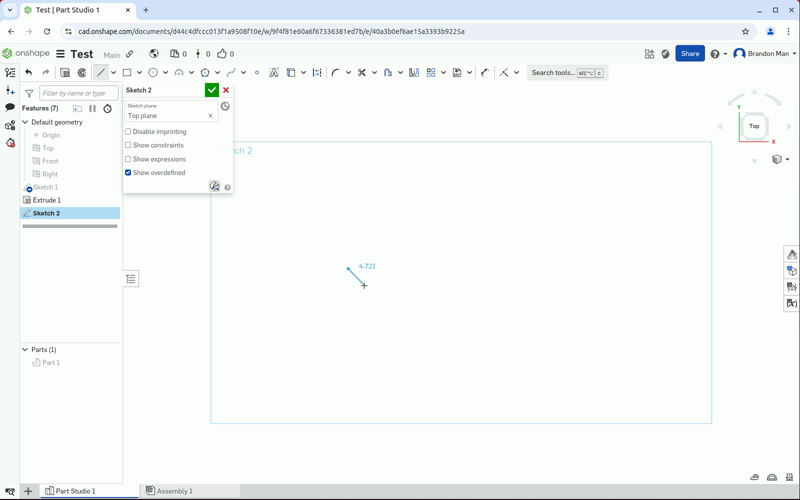
click(364, 285)
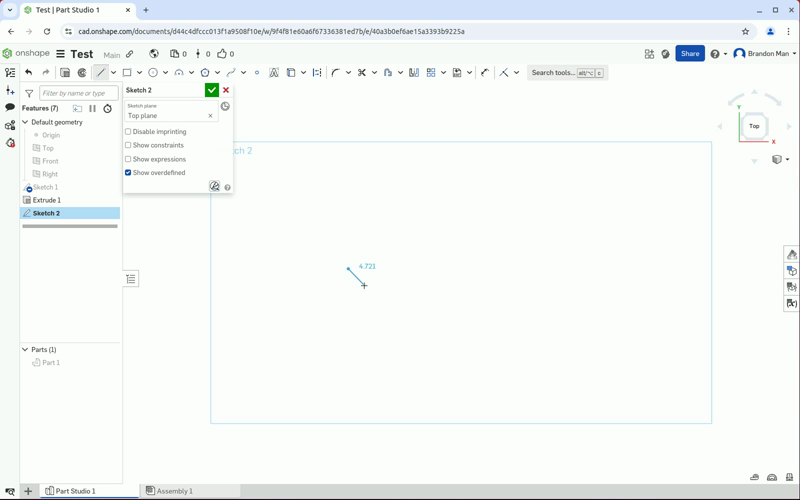
key_up(shift)
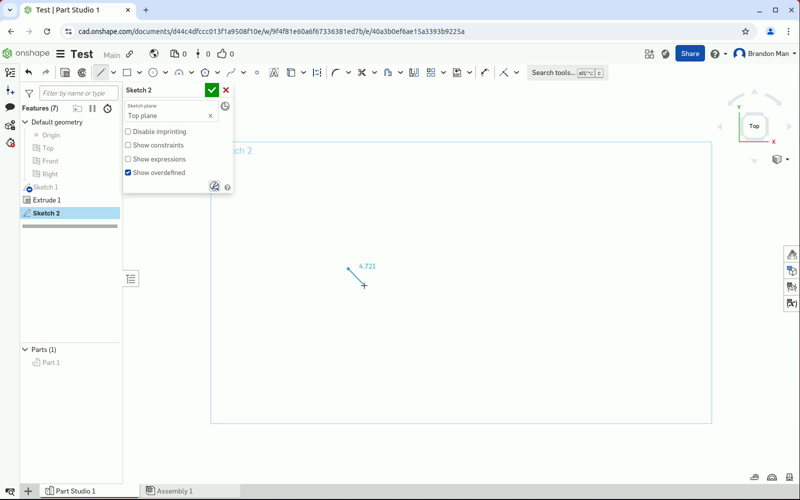
key_down(shift)
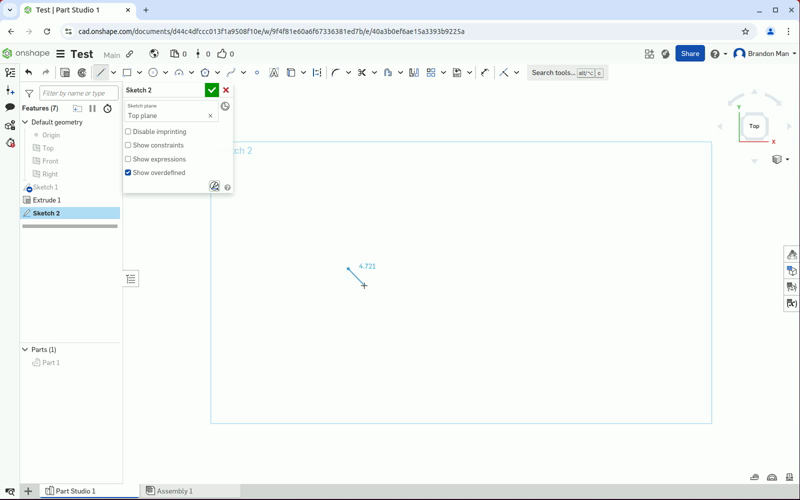
mouse_move(394, 285)
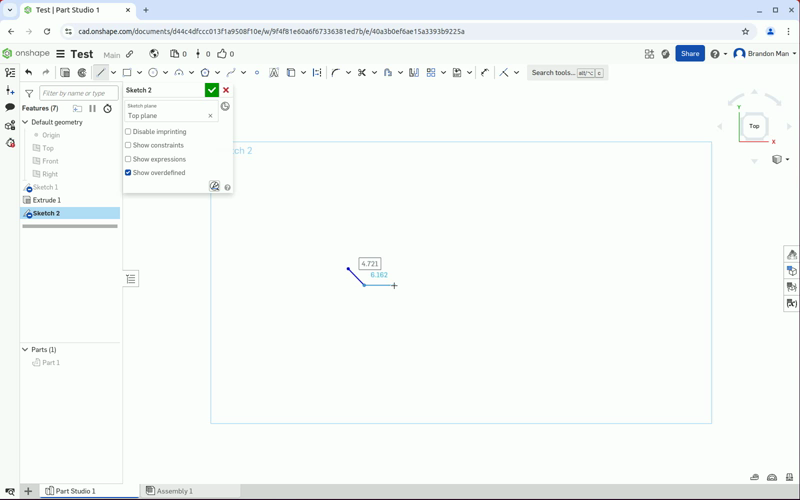
mouse_move(365, 285)
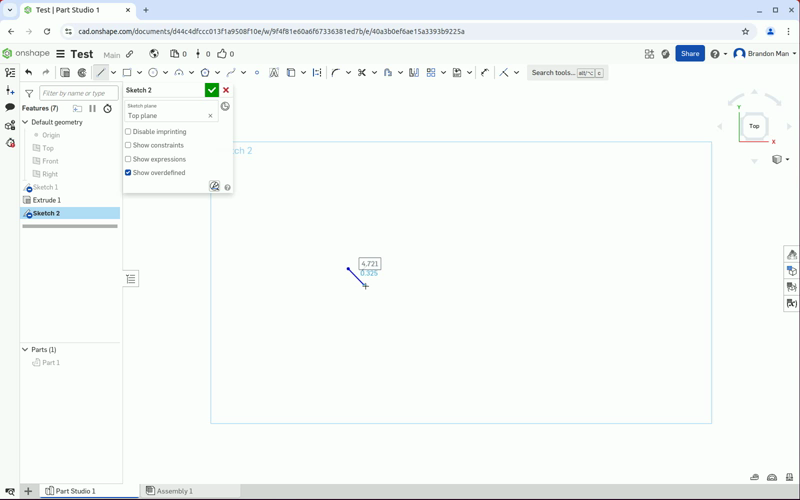
scroll(6)
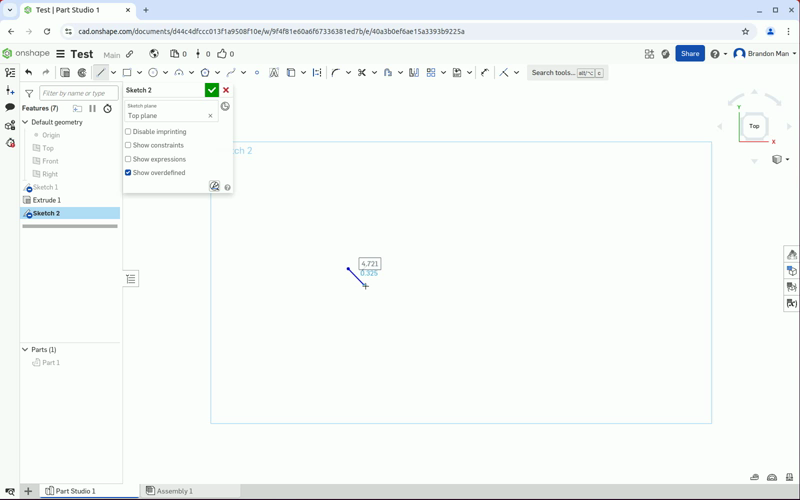
scroll(6)
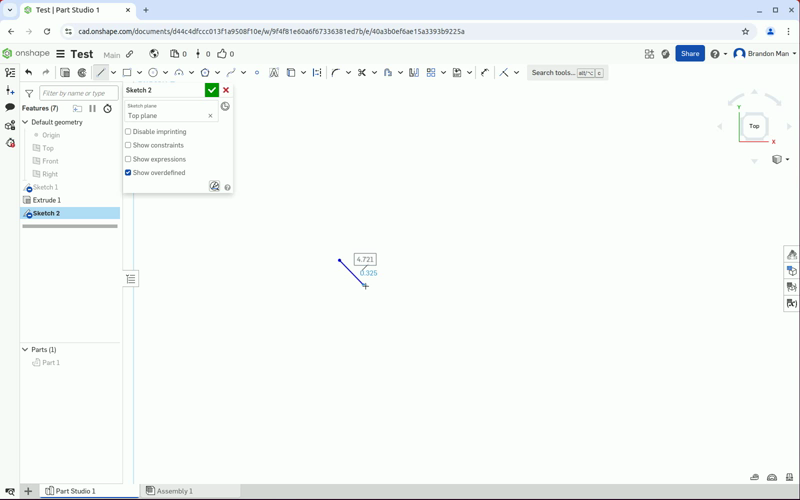
scroll(6)
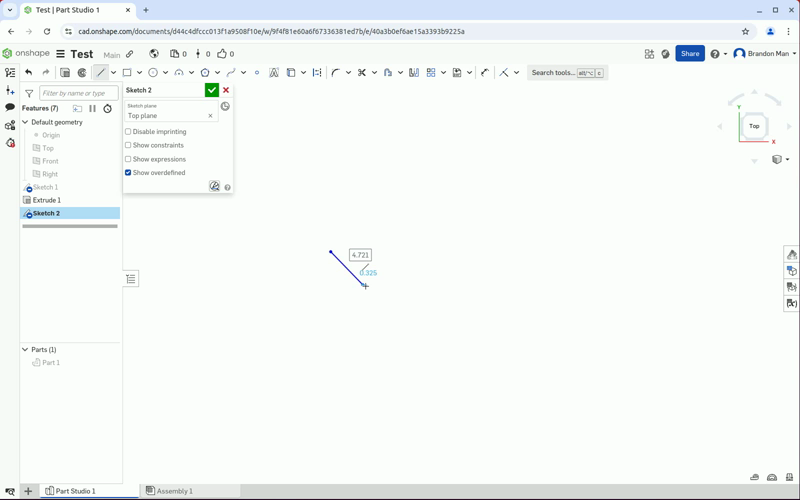
scroll(6)
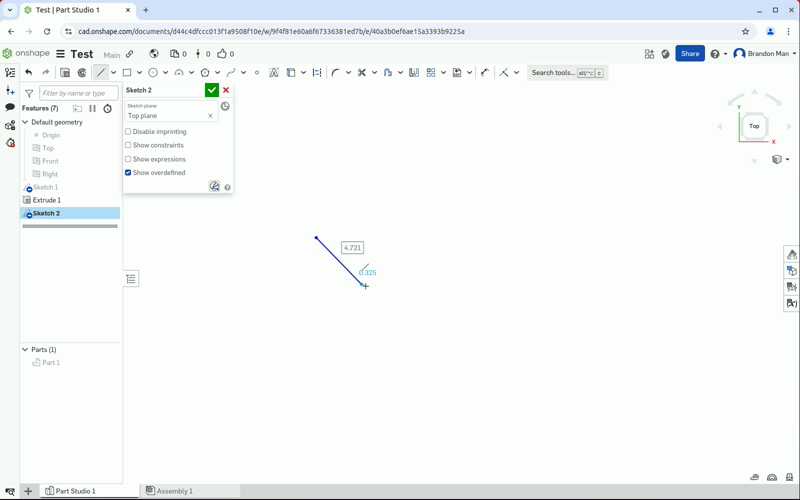
scroll(6)
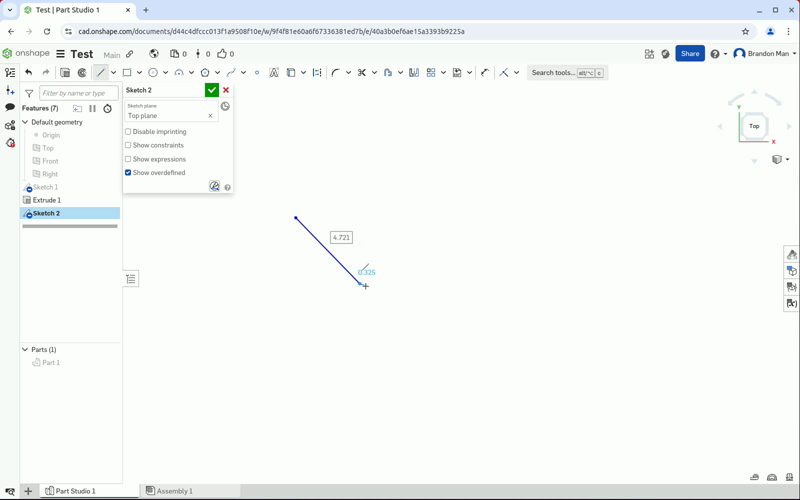
scroll(6)
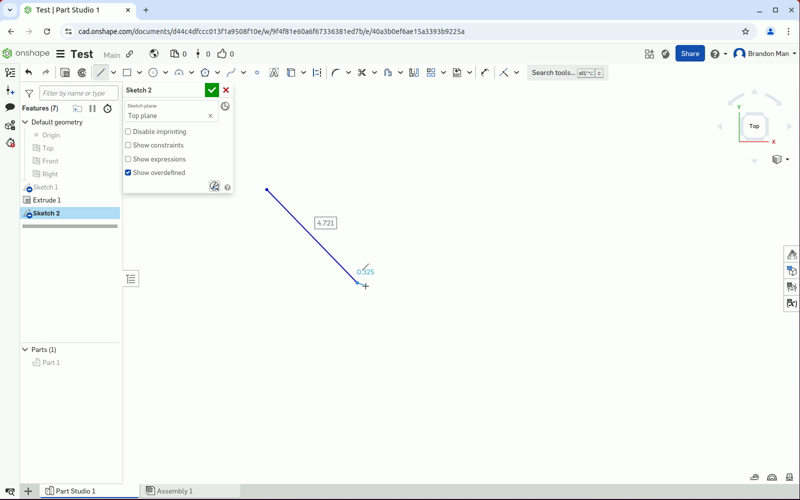
scroll(6)
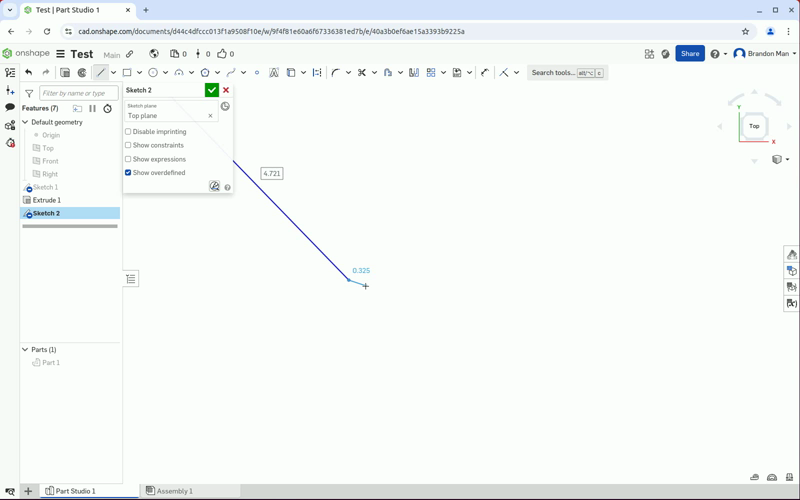
click(365, 285)
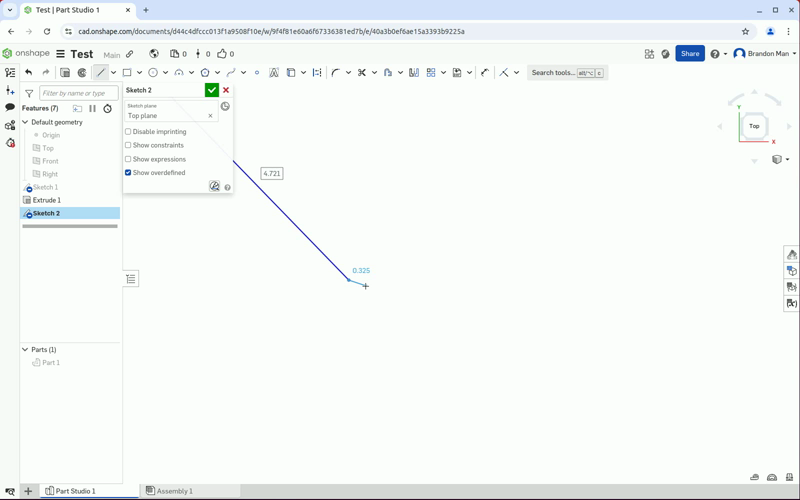
scroll(-6)
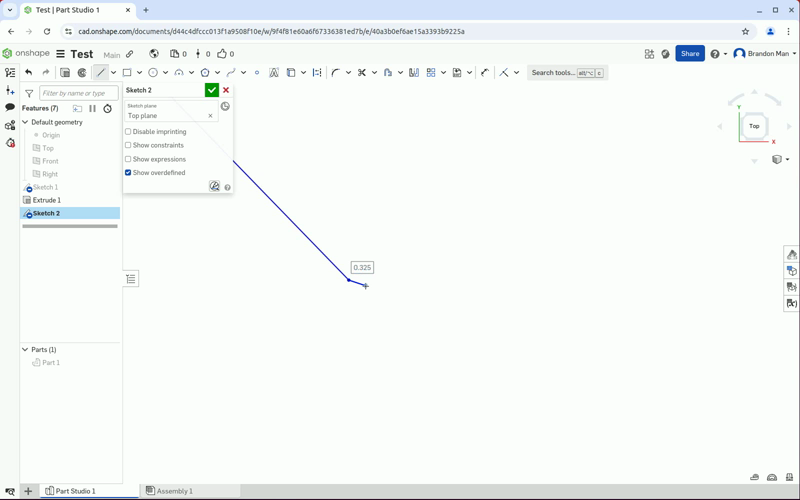
scroll(-6)
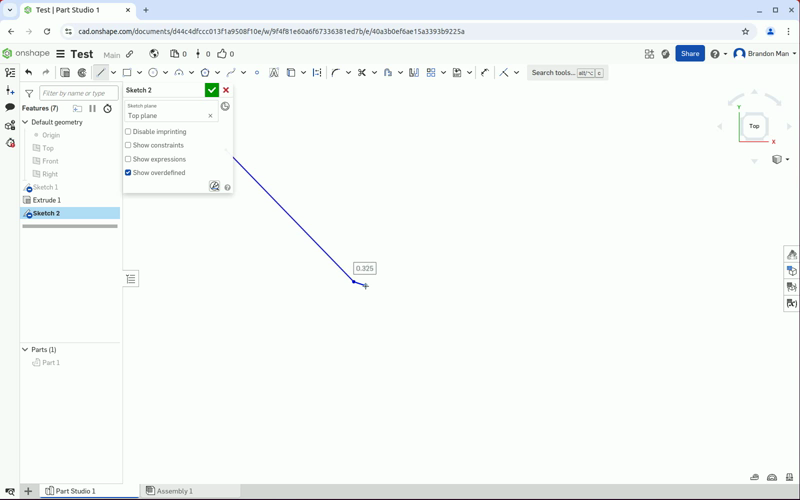
scroll(-6)
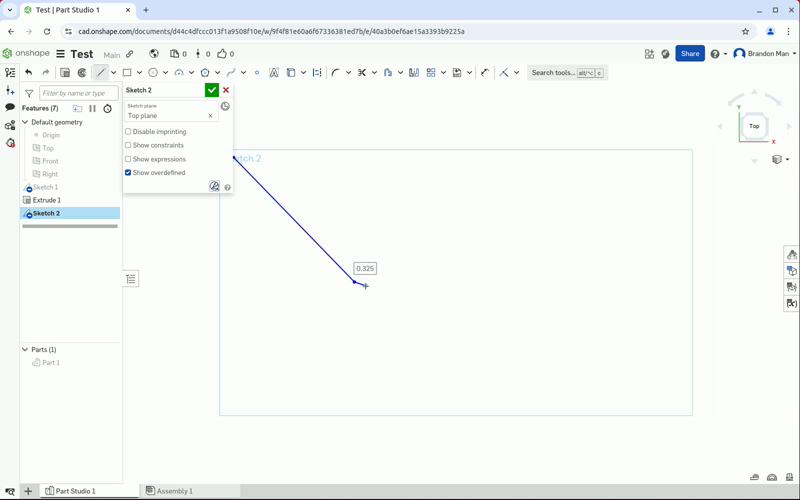
scroll(-6)
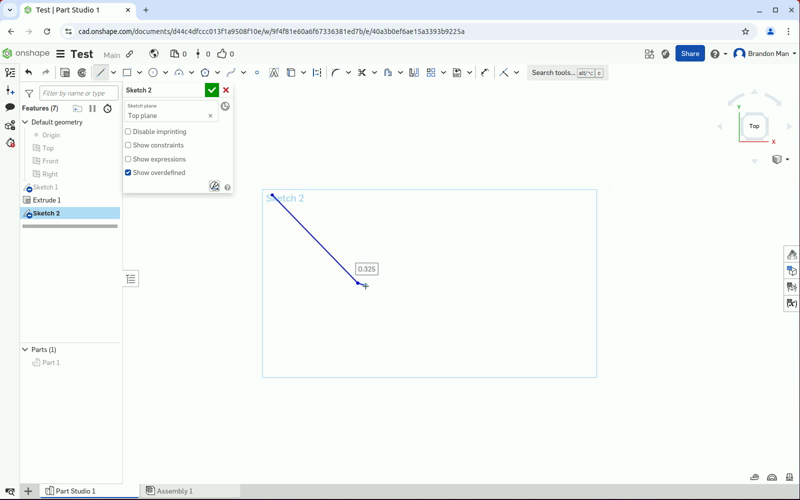
scroll(-6)
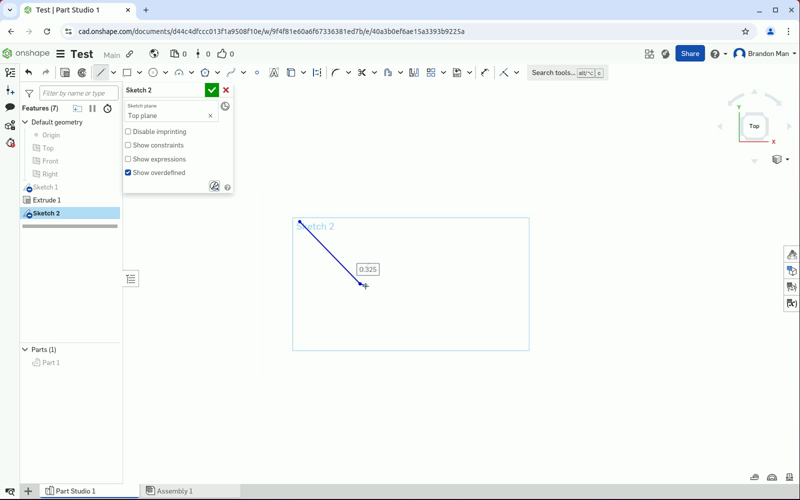
scroll(-6)
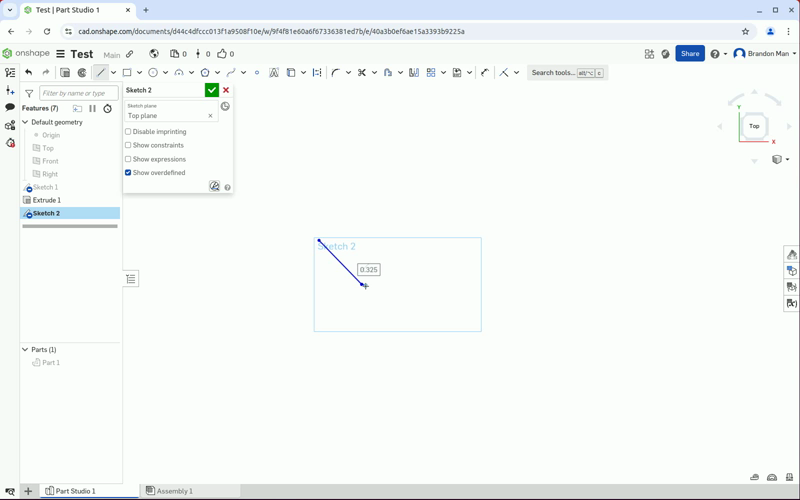
scroll(-6)
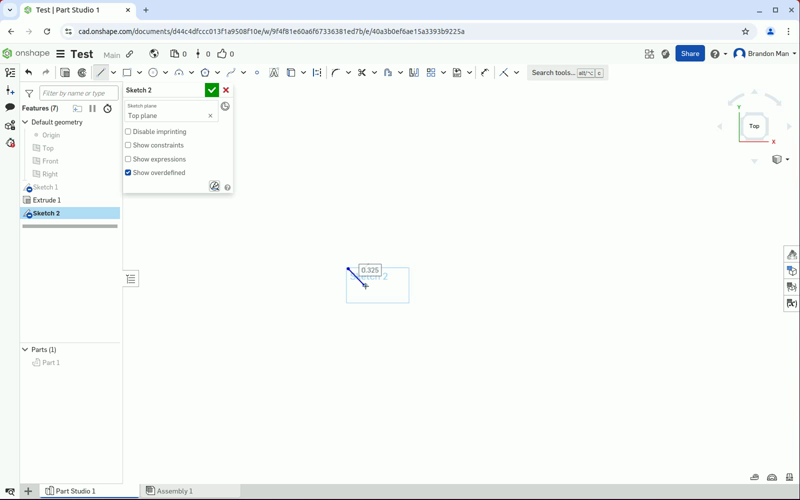
key_up(shift)
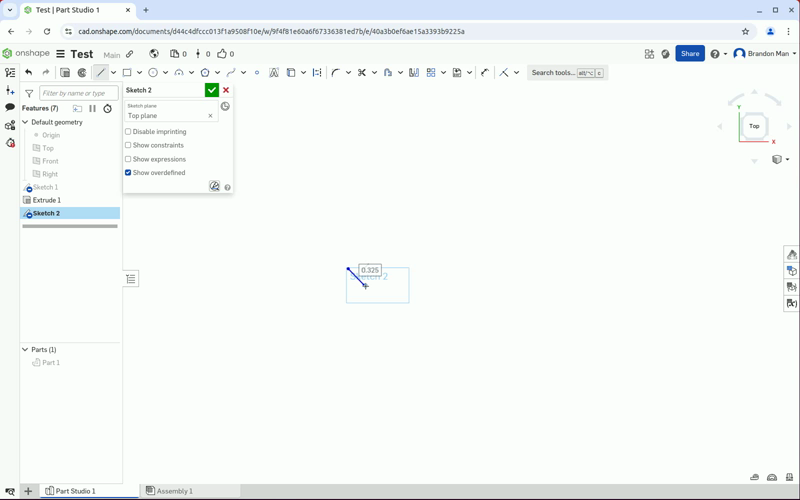
key_down(shift)
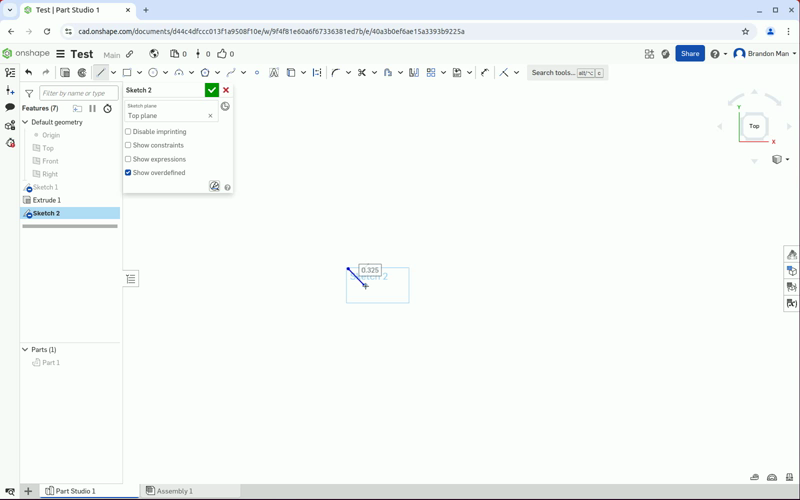
mouse_move(395, 285)
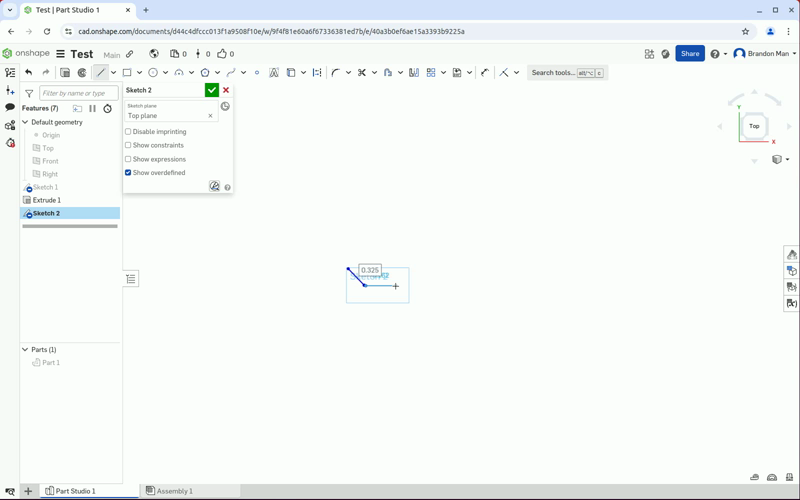
mouse_move(365, 283)
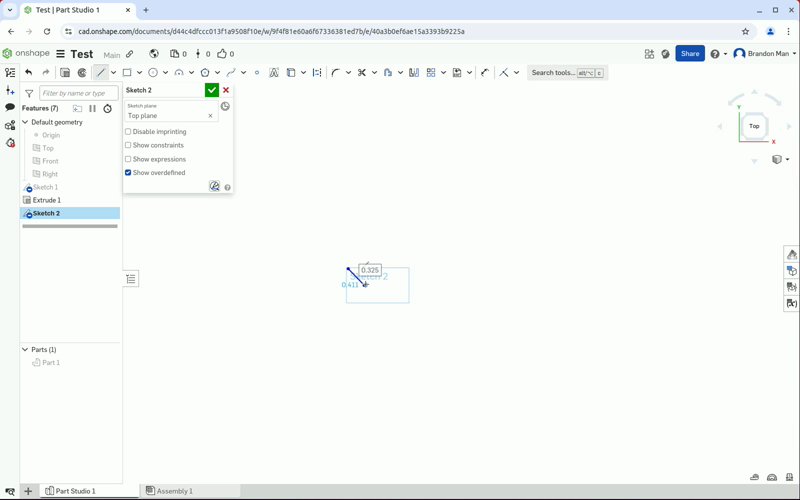
scroll(6)
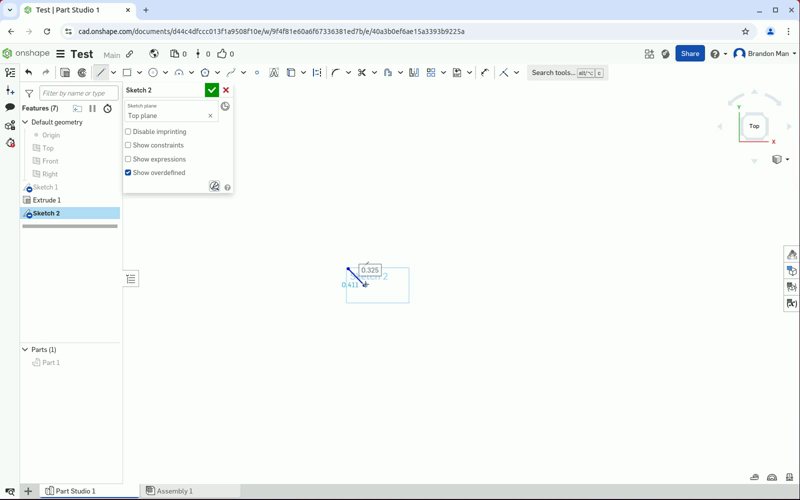
scroll(6)
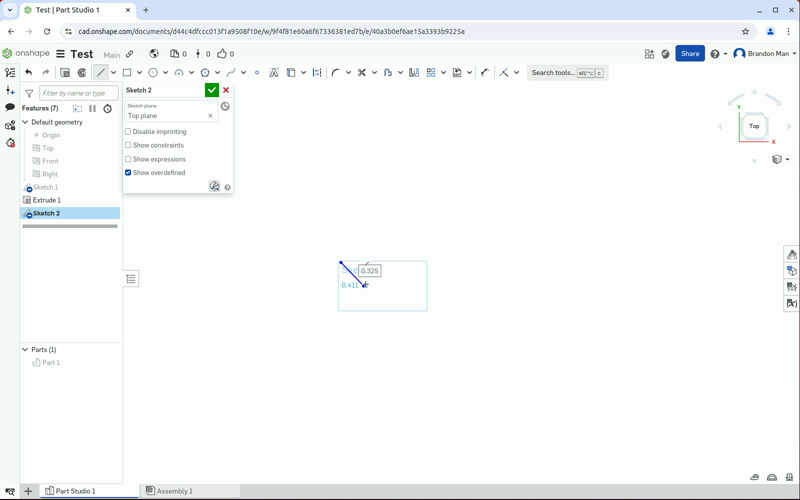
scroll(6)
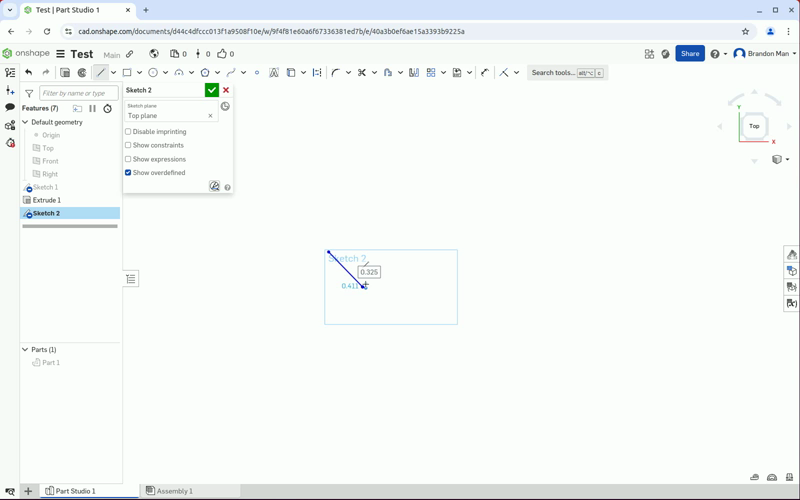
scroll(6)
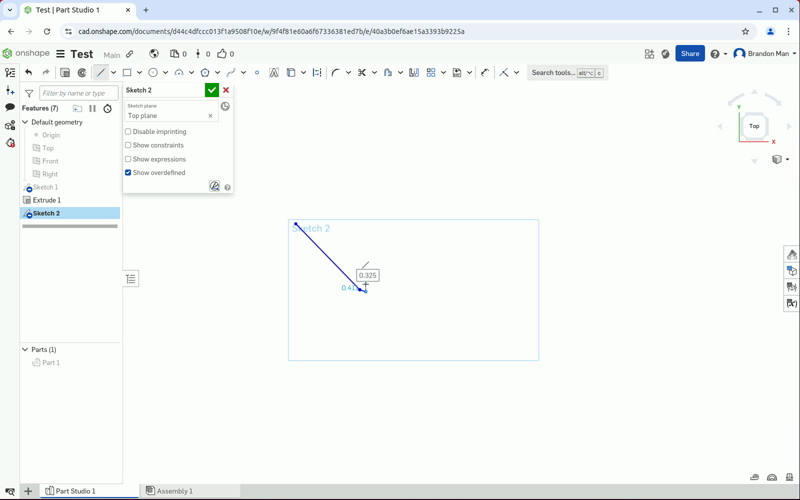
scroll(6)
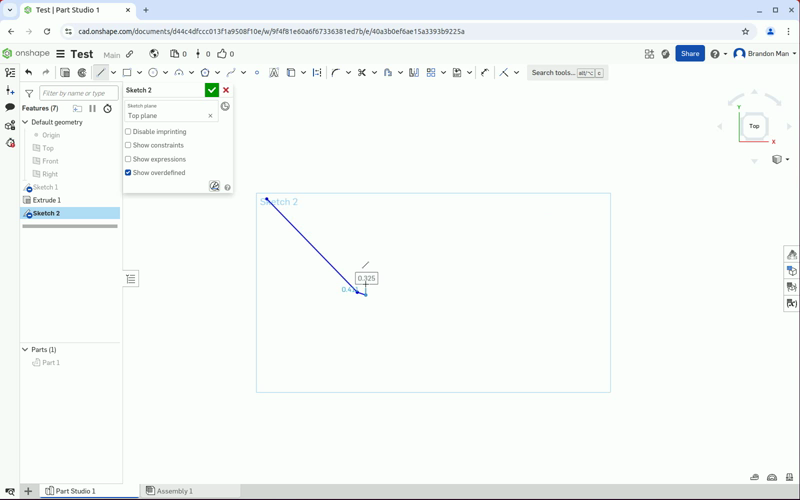
scroll(6)
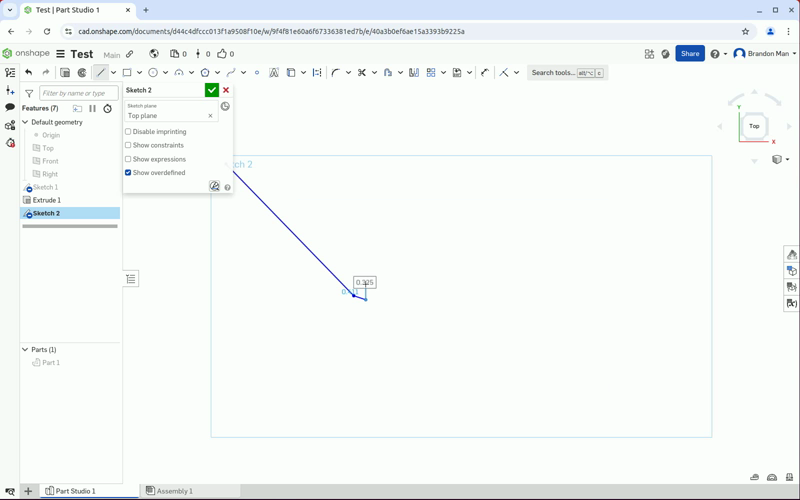
scroll(6)
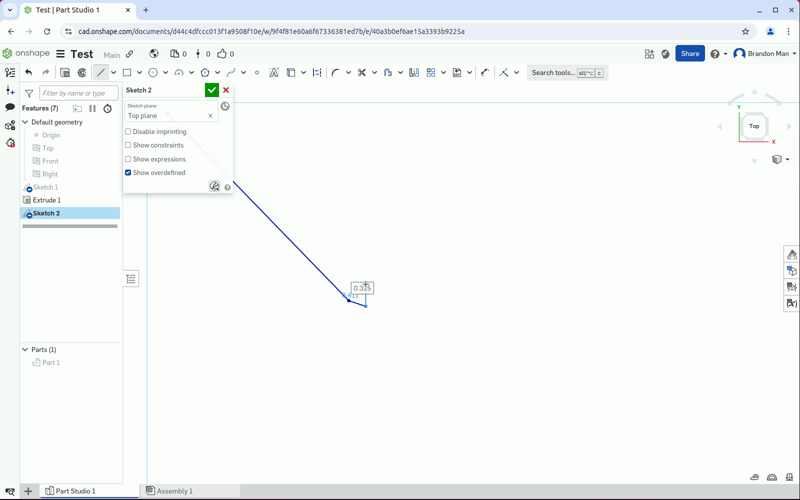
click(365, 283)
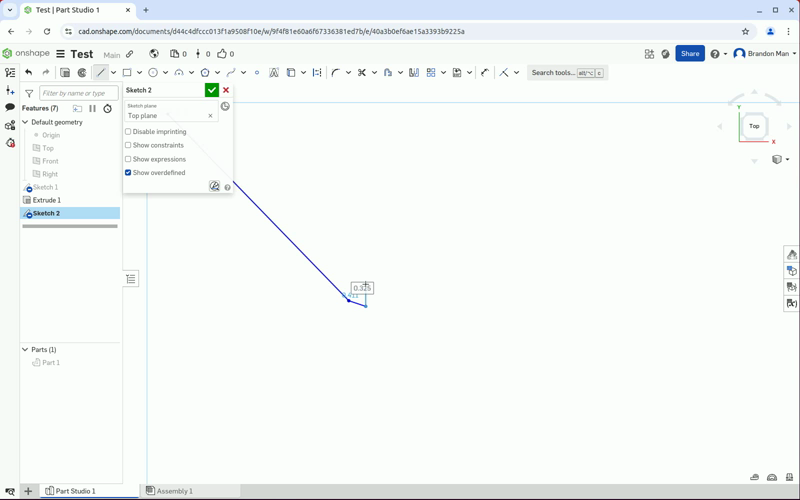
scroll(-6)
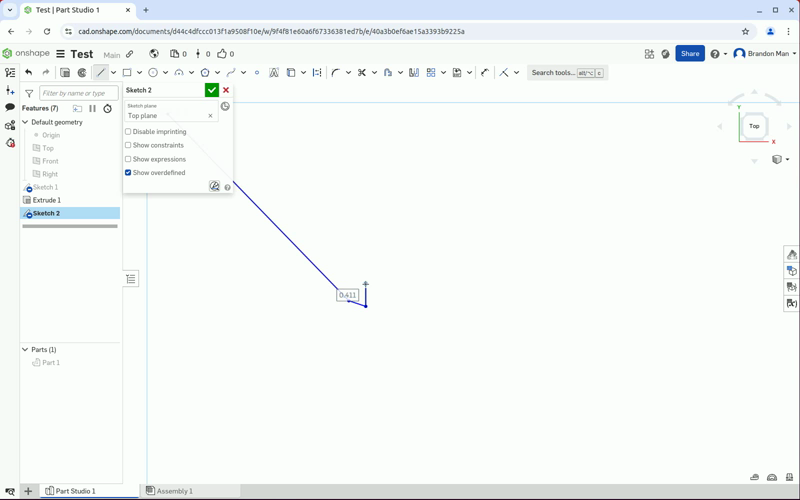
scroll(-6)
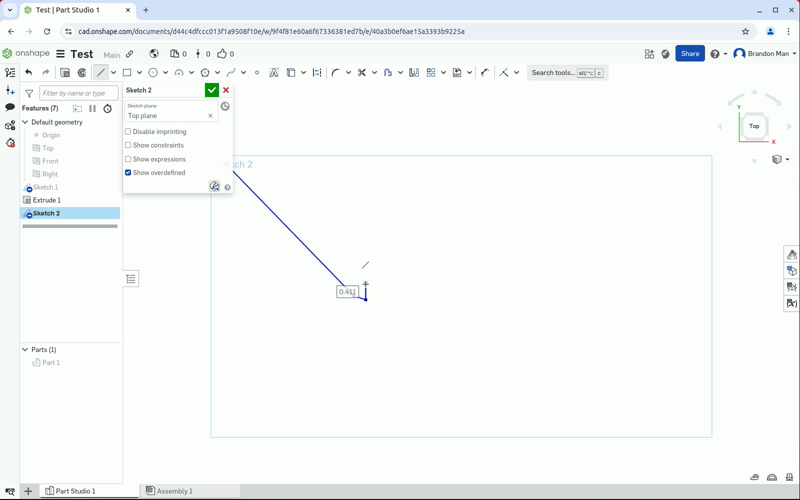
scroll(-6)
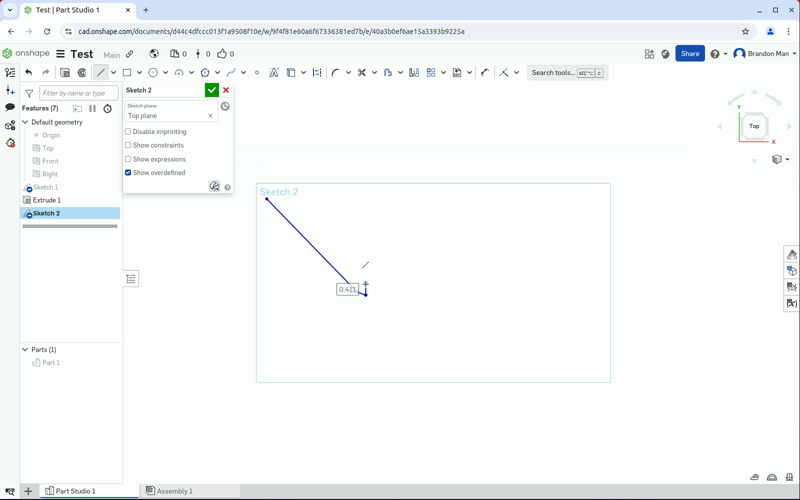
scroll(-6)
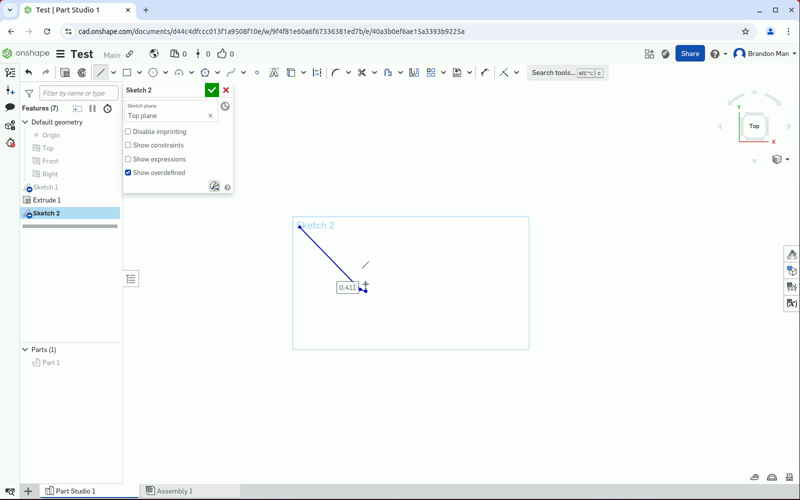
scroll(-6)
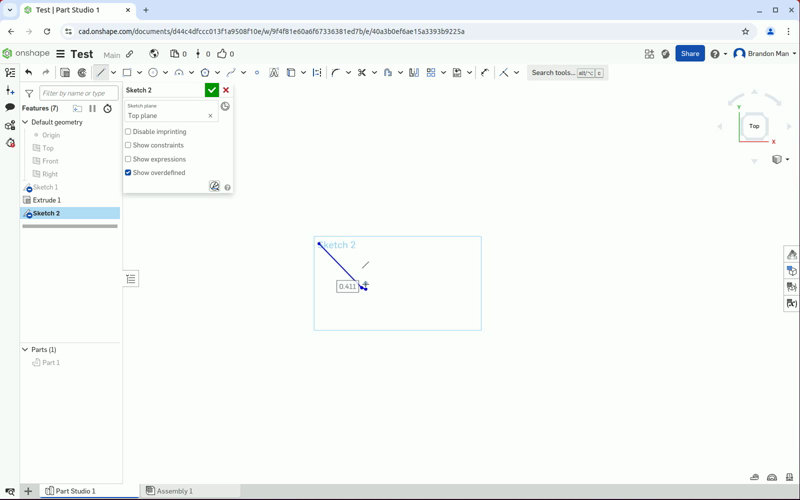
scroll(-6)
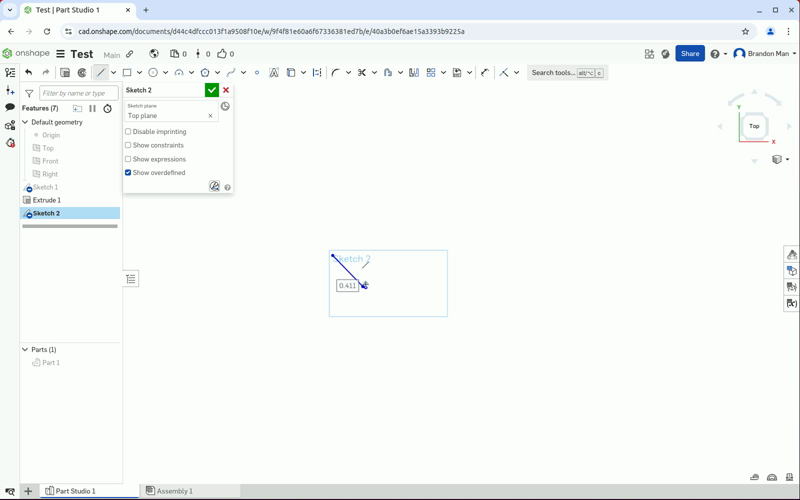
scroll(-6)
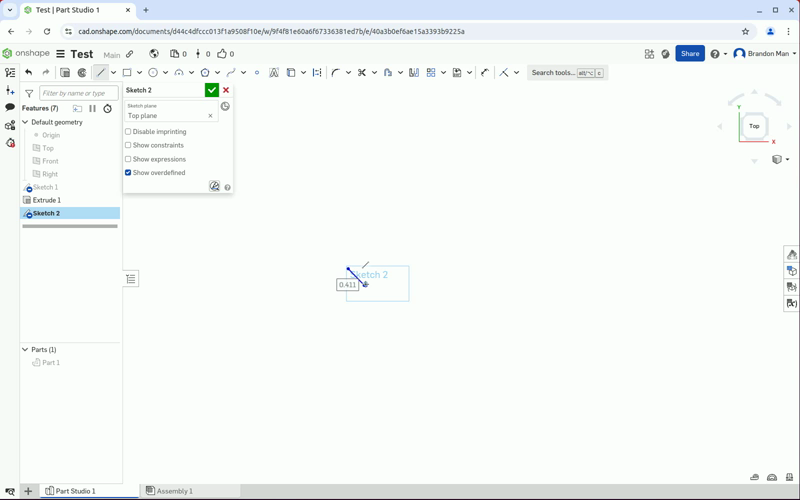
key_up(shift)
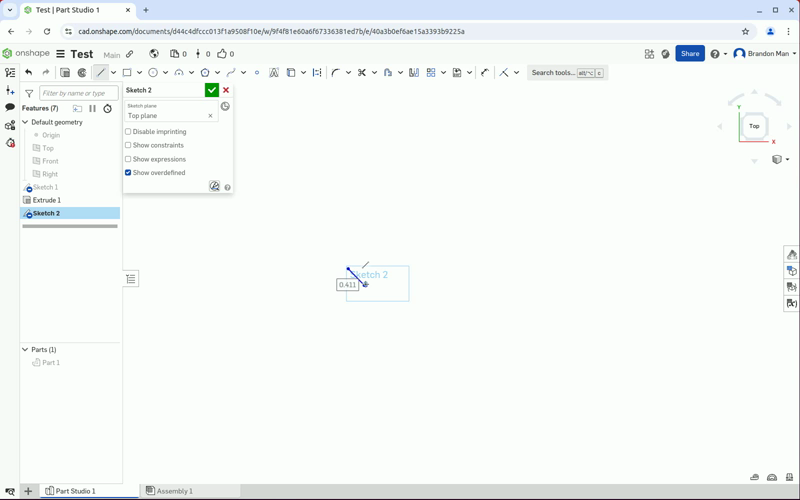
key_down(shift)
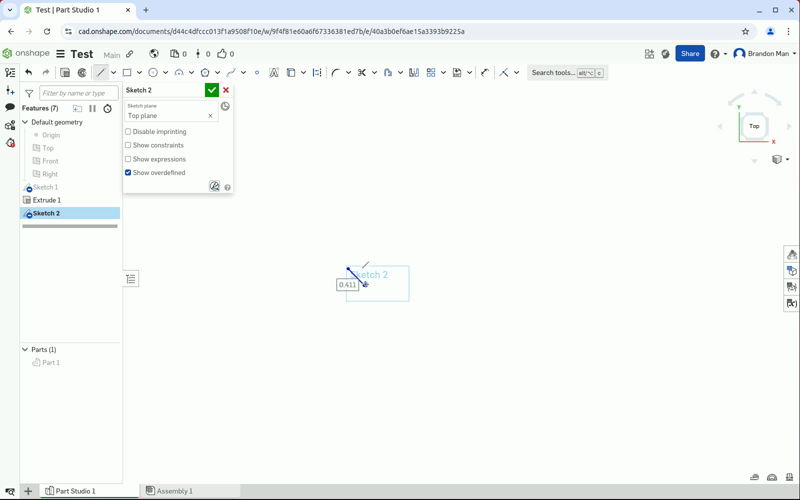
mouse_move(395, 283)
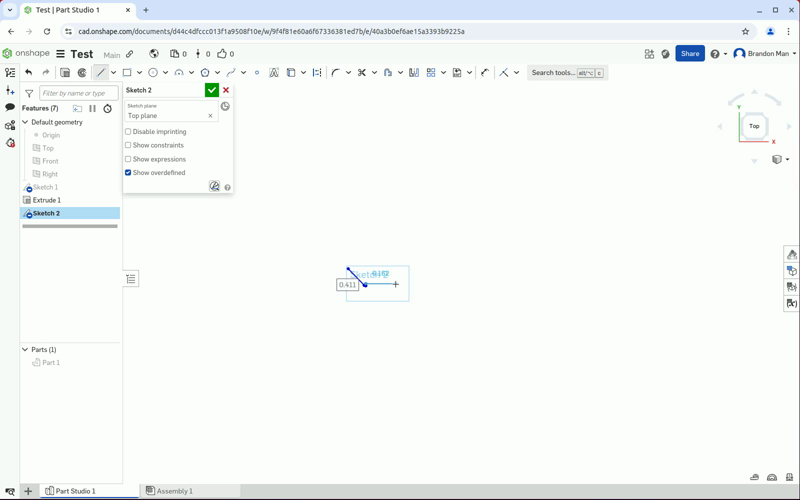
mouse_move(349, 267)
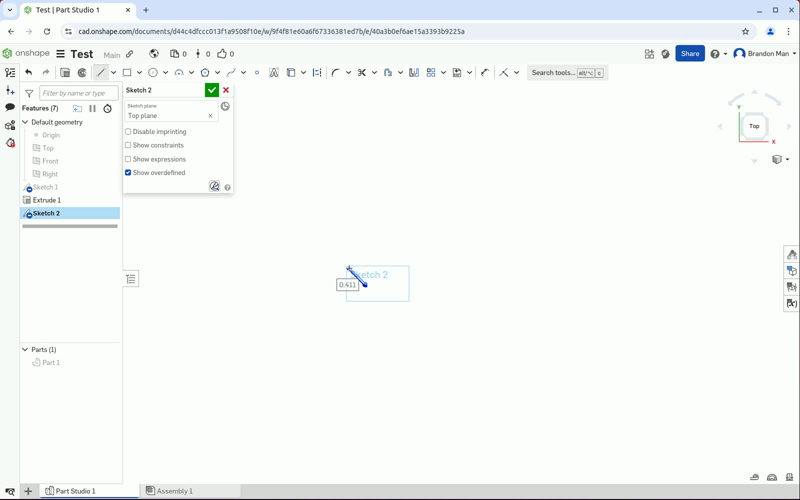
scroll(6)
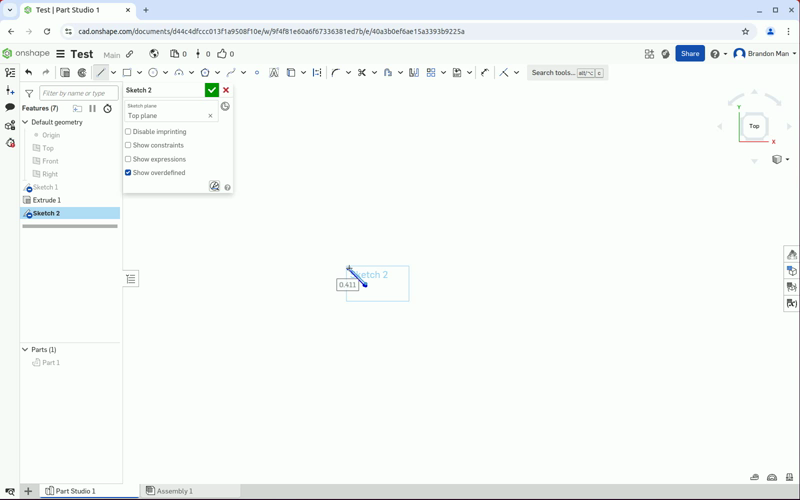
scroll(6)
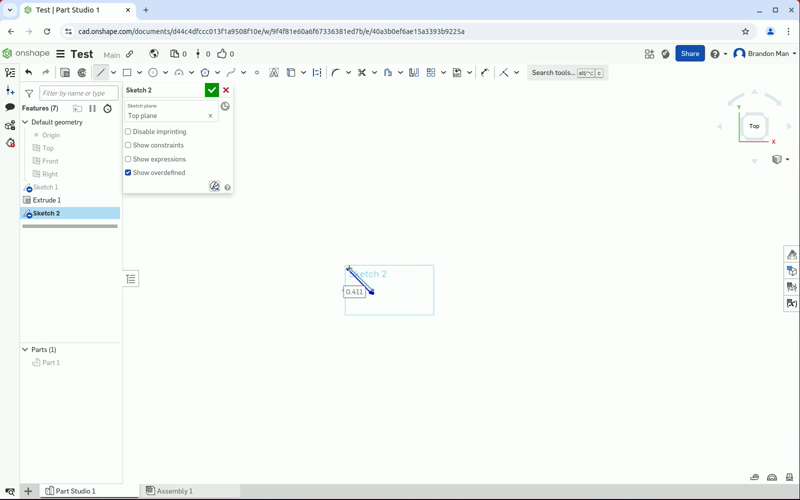
scroll(6)
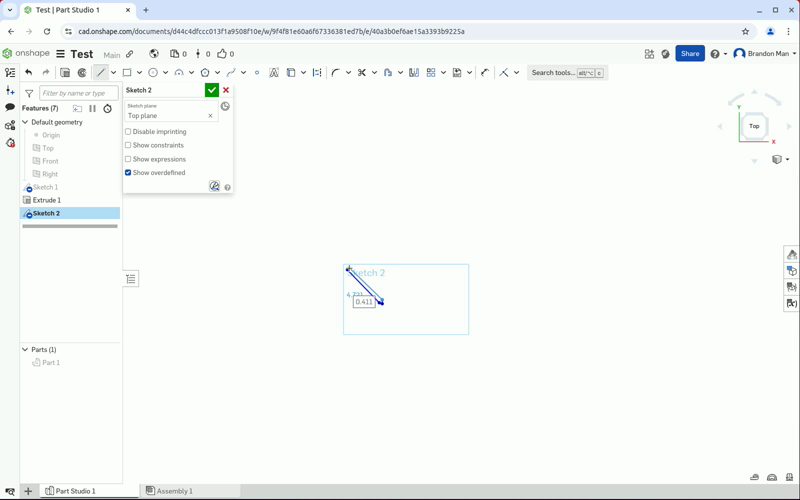
scroll(6)
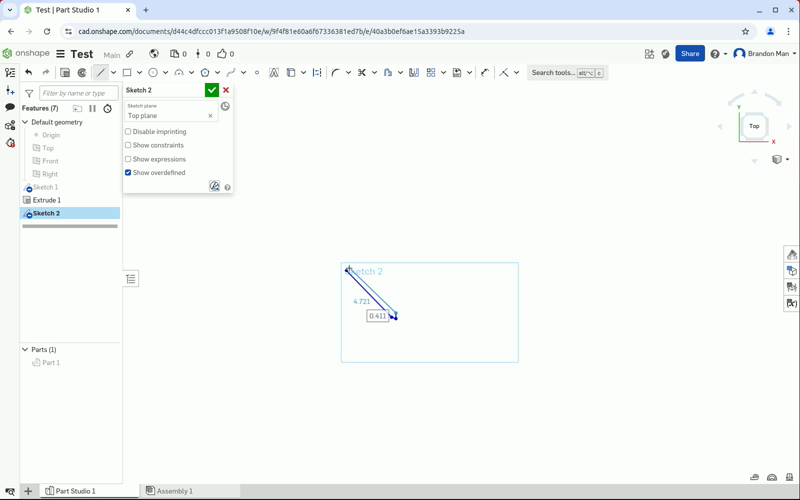
scroll(6)
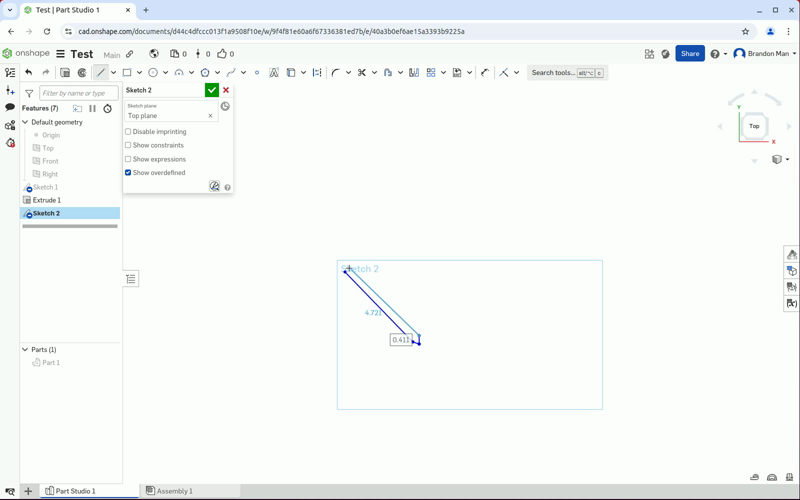
scroll(6)
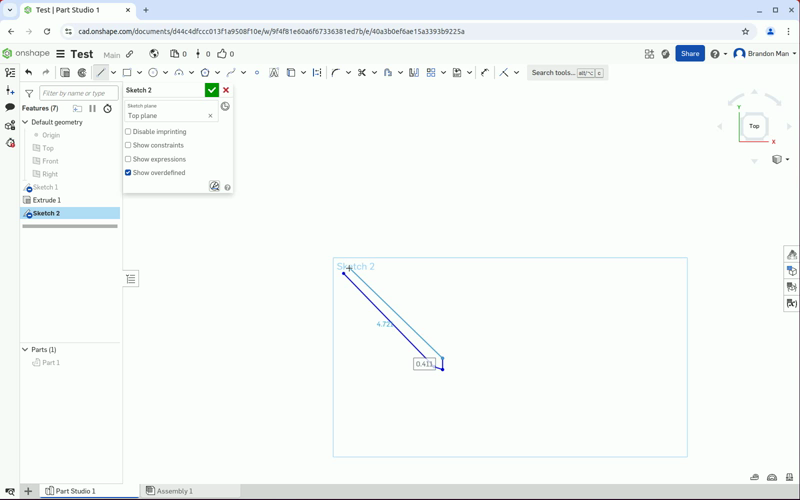
scroll(6)
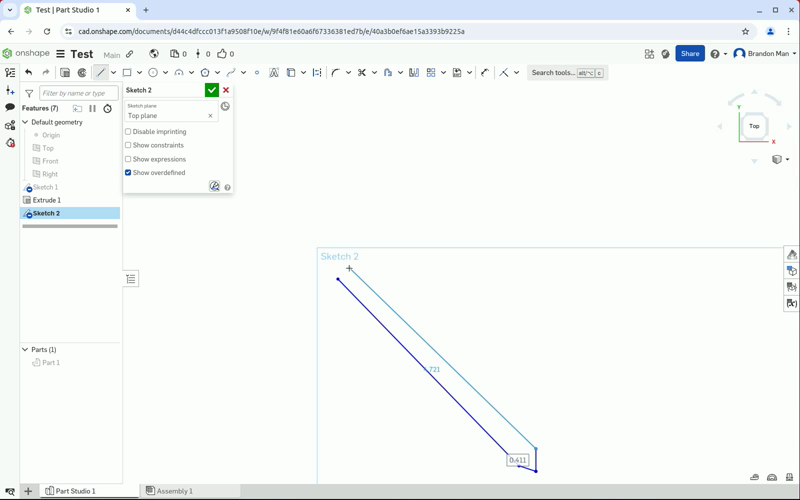
click(349, 267)
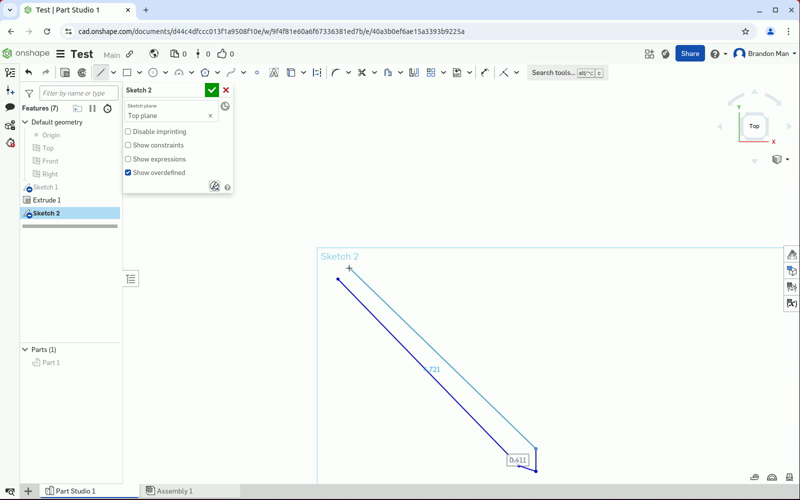
scroll(-6)
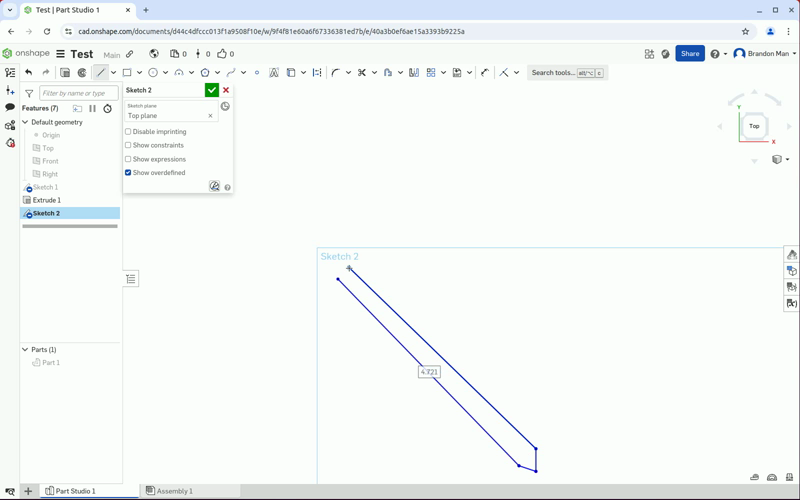
scroll(-6)
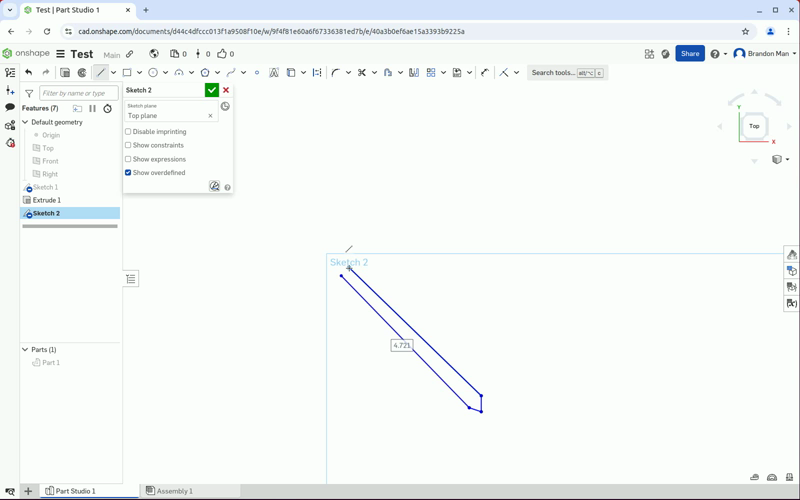
scroll(-6)
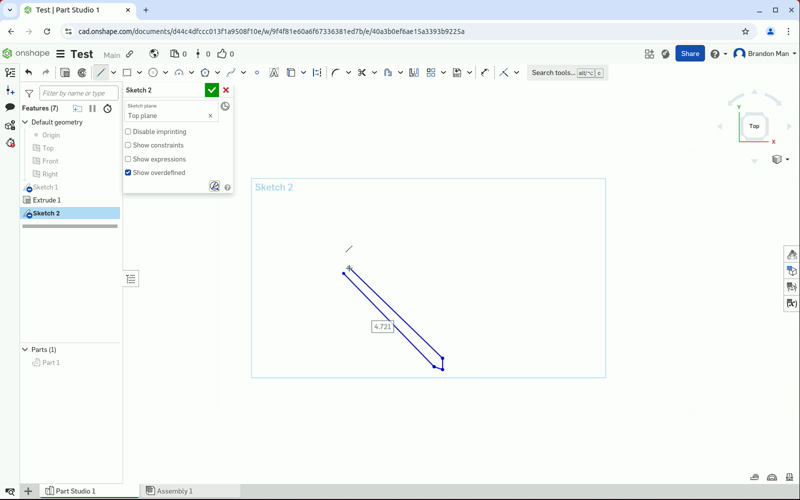
scroll(-6)
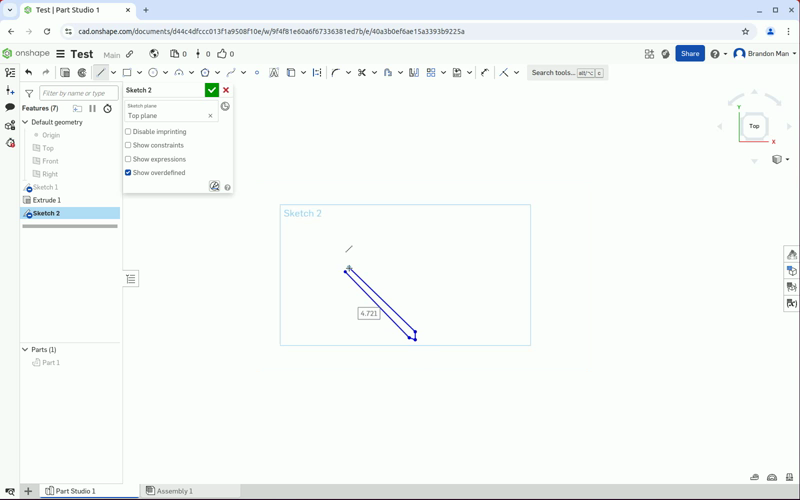
scroll(-6)
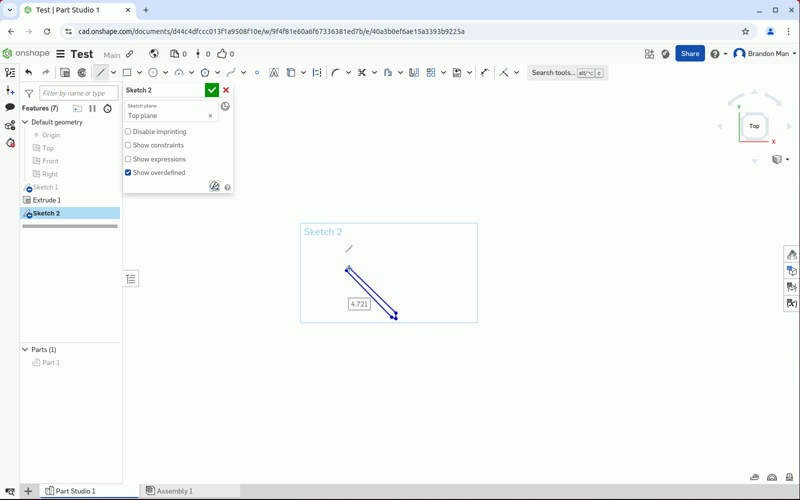
scroll(-6)
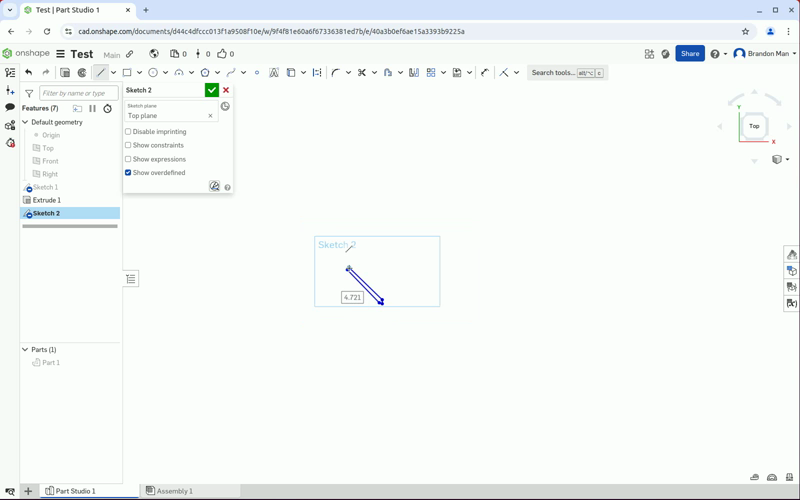
scroll(-6)
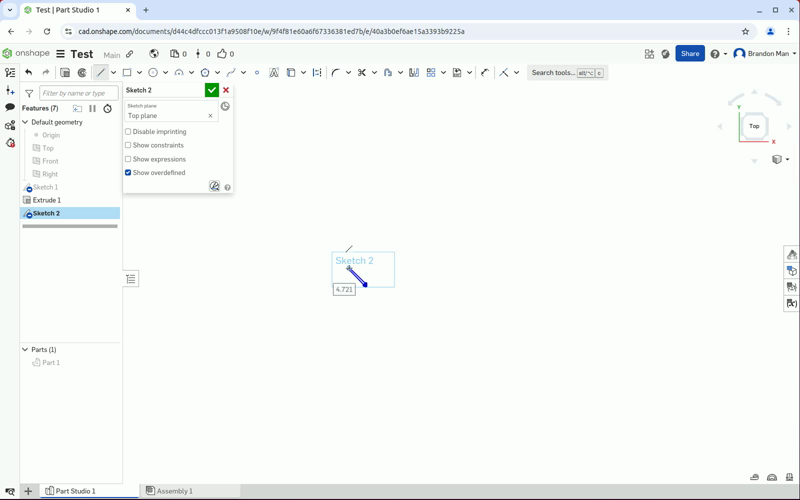
key_up(shift)
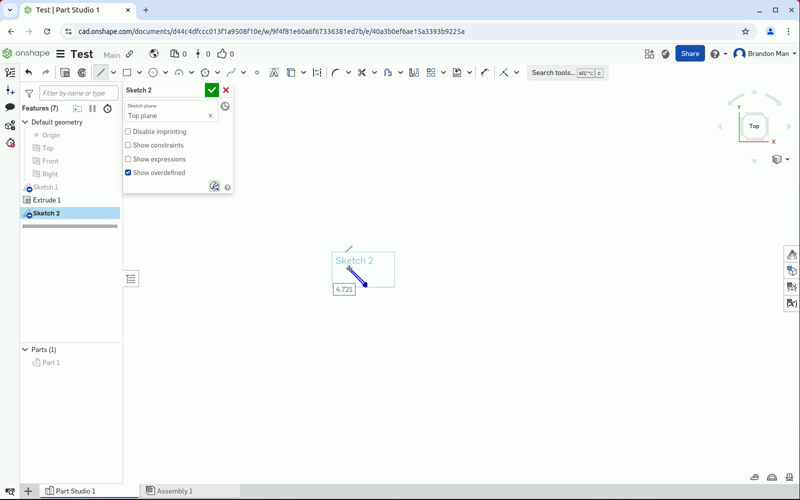
mouse_move(379, 267)
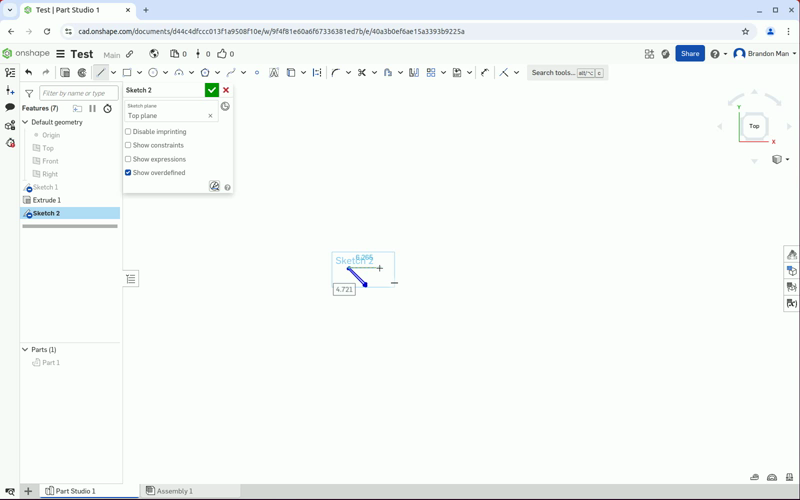
key_down(shift)
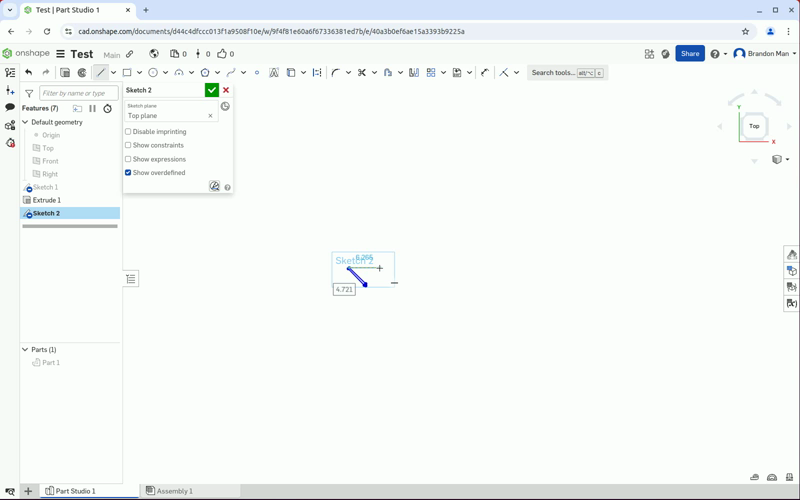
mouse_move(348, 268)
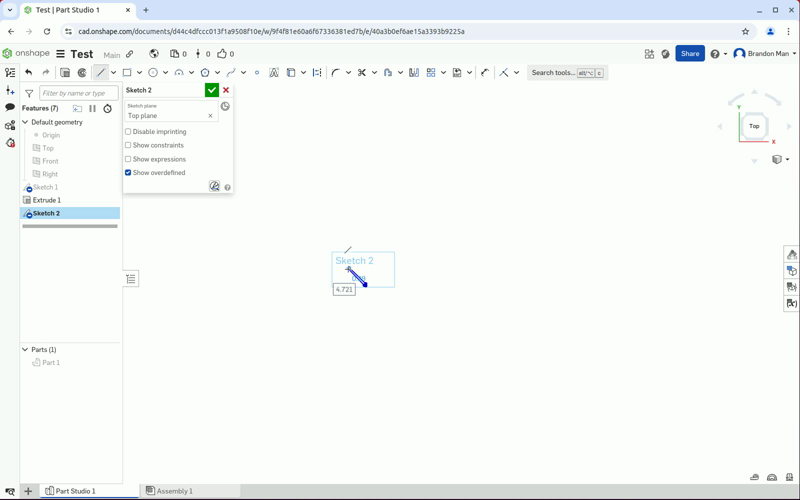
scroll(6)
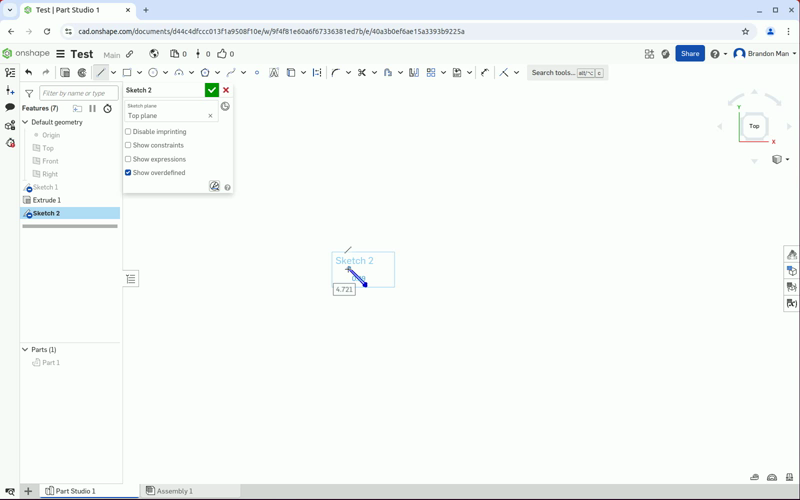
scroll(6)
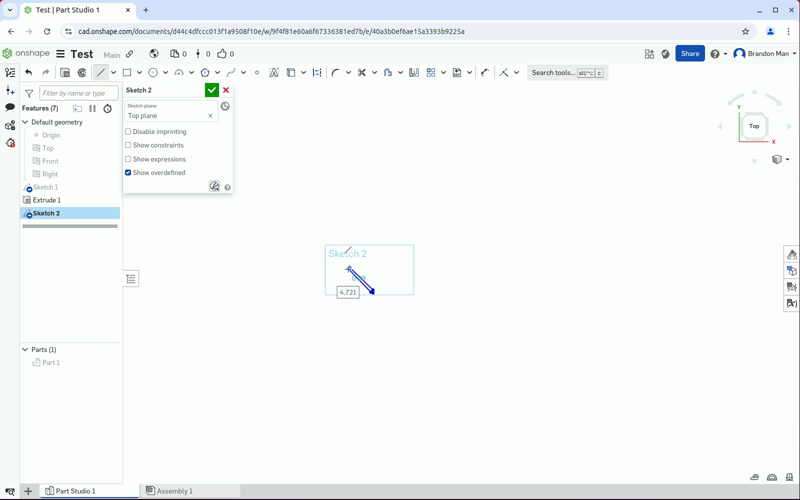
scroll(6)
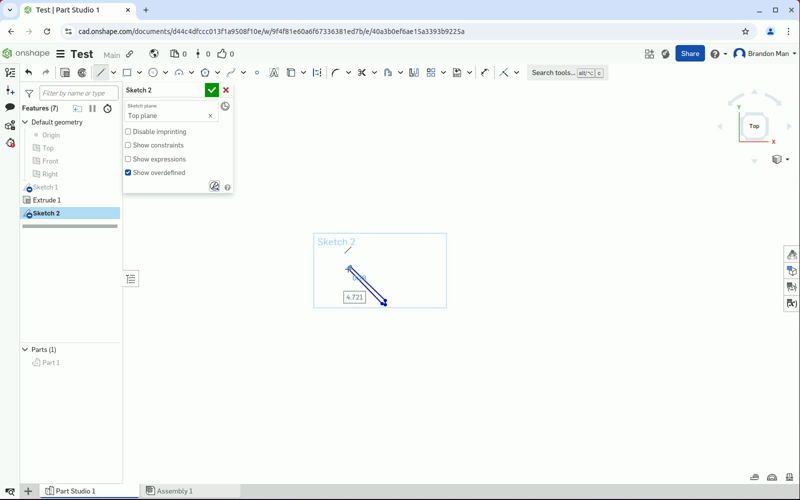
scroll(6)
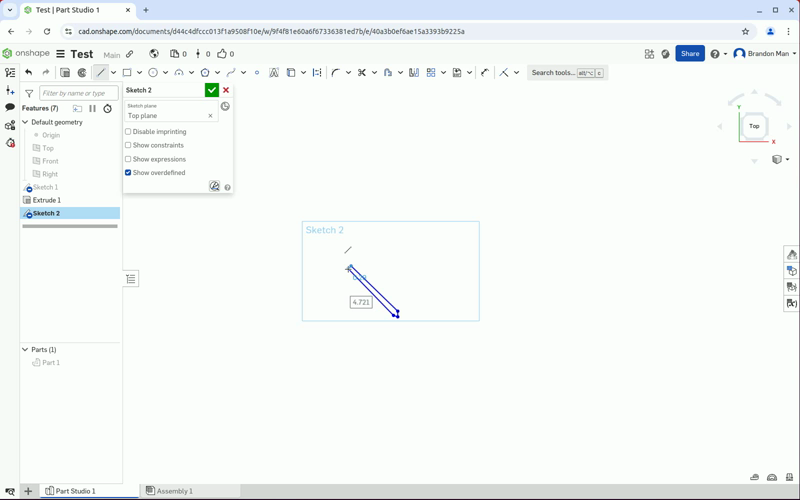
scroll(6)
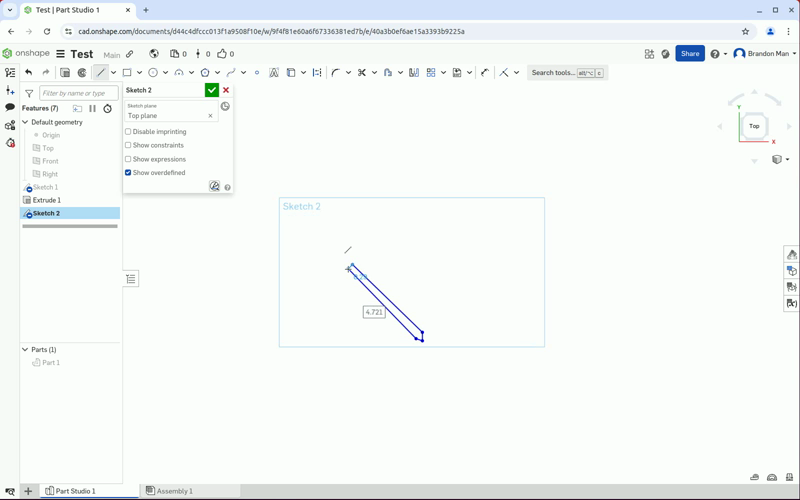
scroll(6)
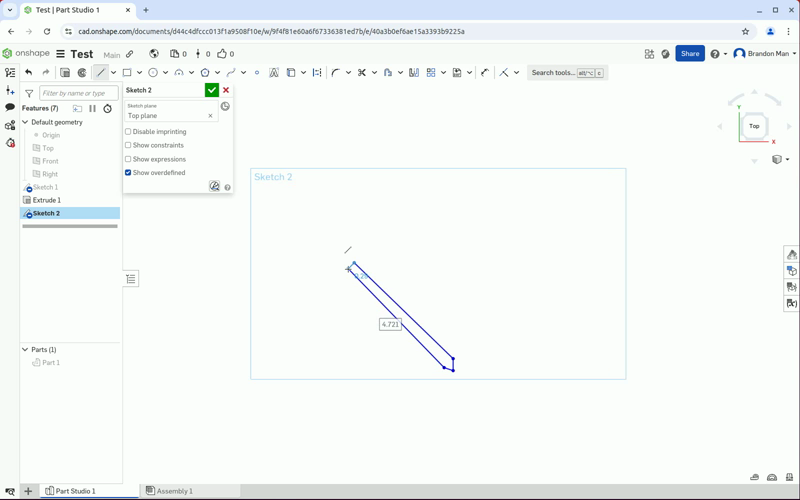
scroll(6)
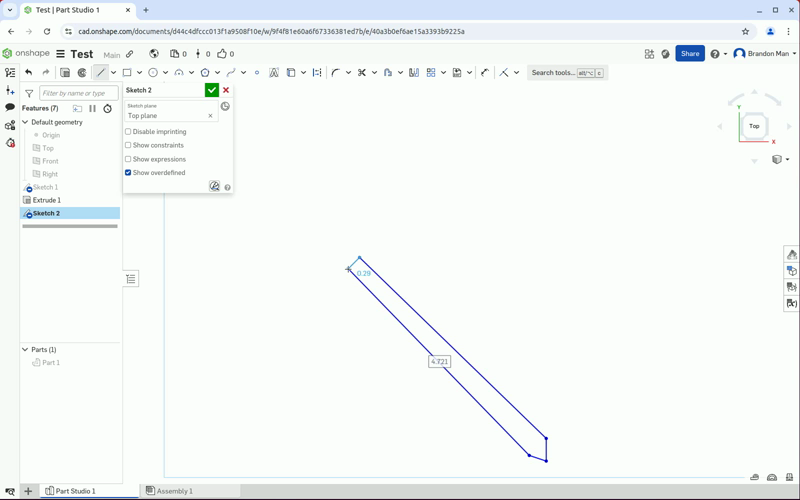
key_up(shift)
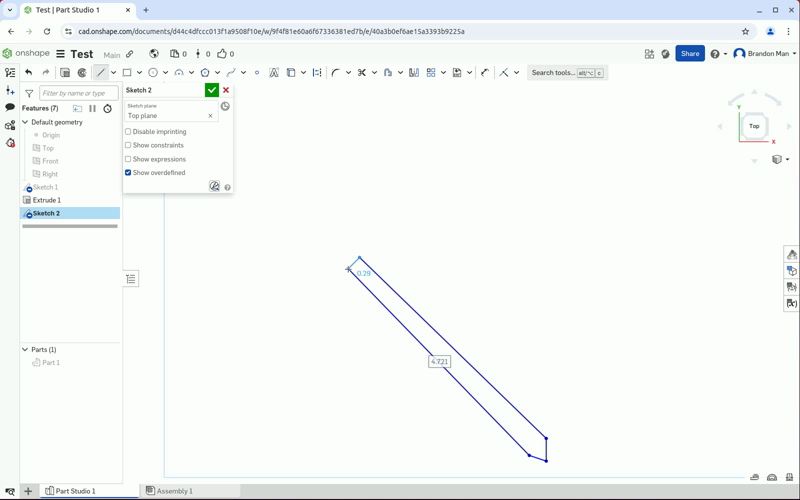
click(348, 268)
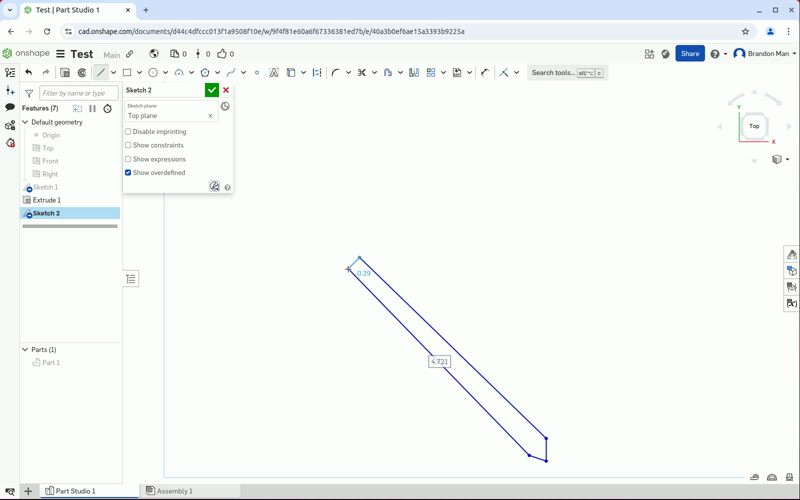
scroll(-6)
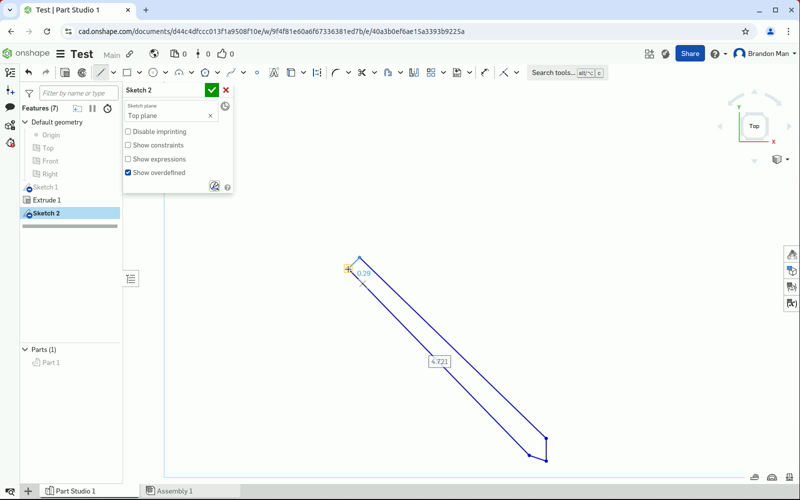
scroll(-6)
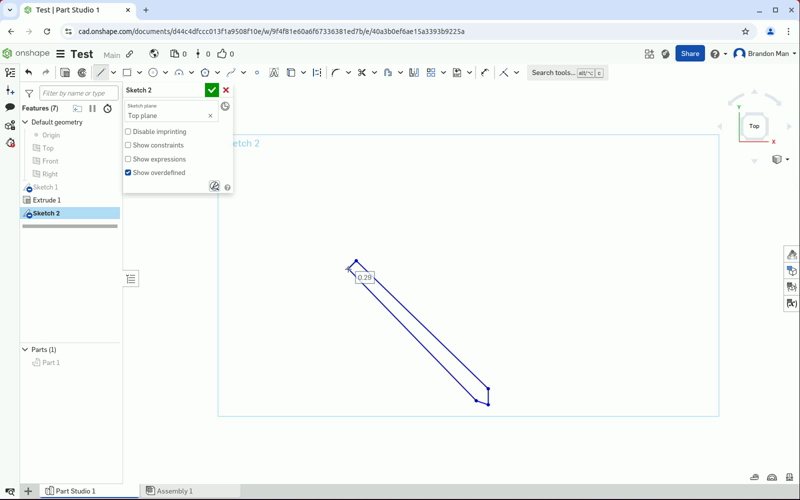
scroll(-6)
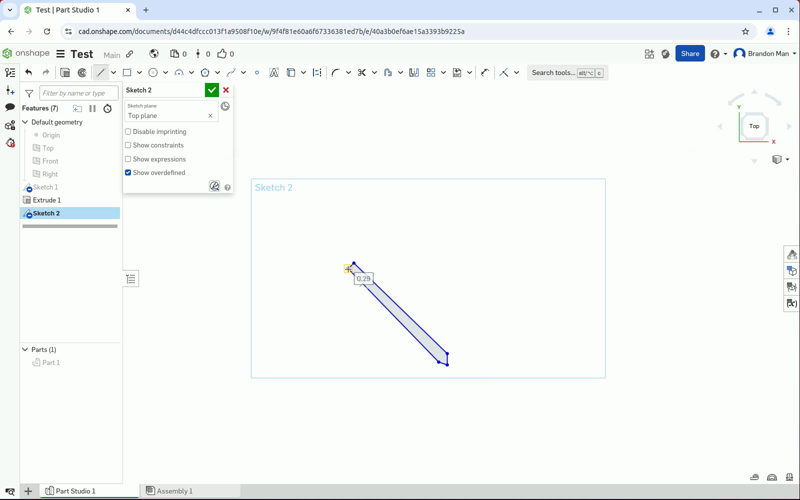
scroll(-6)
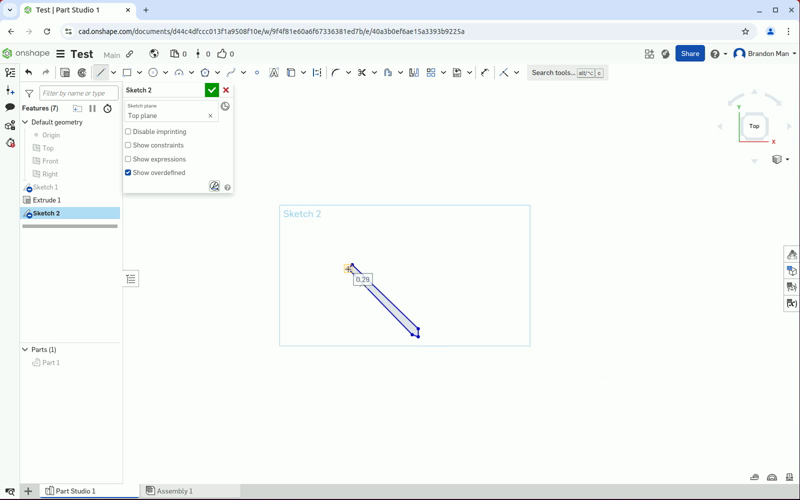
scroll(-6)
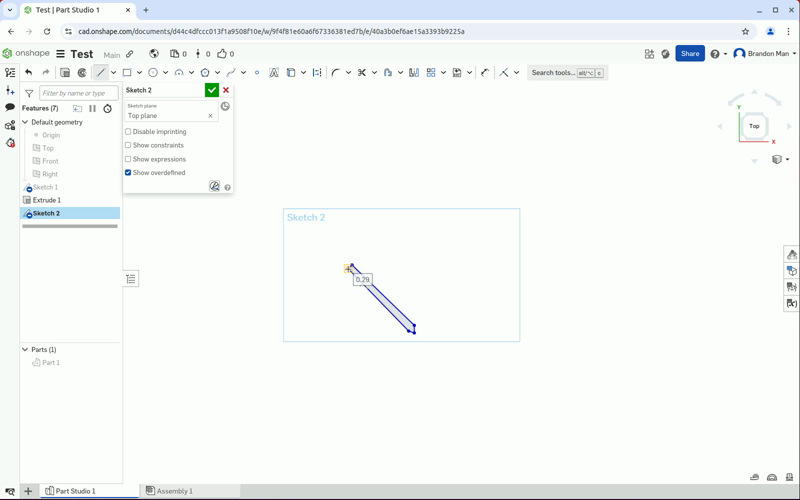
scroll(-6)
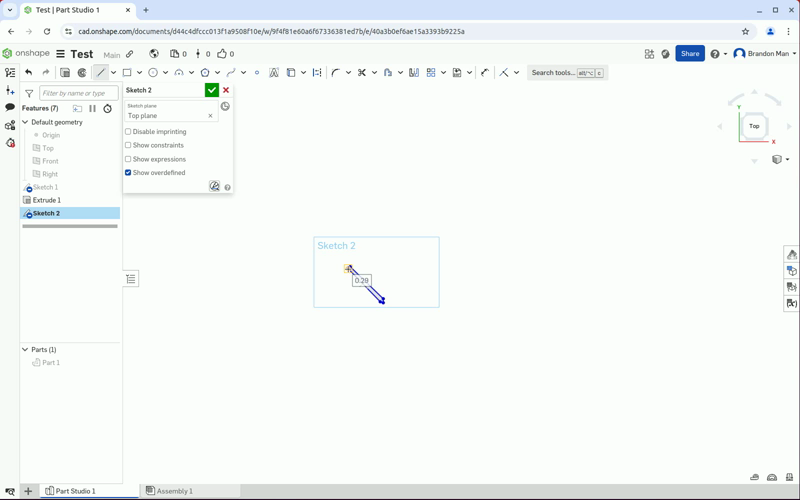
scroll(-6)
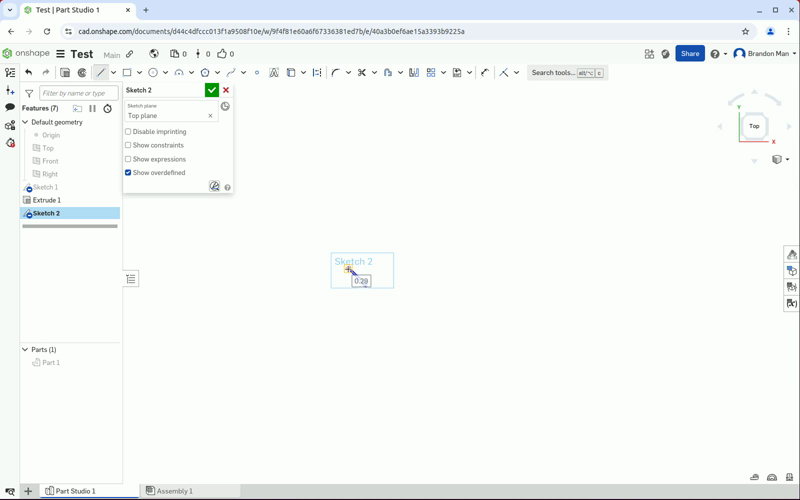
key(esc)
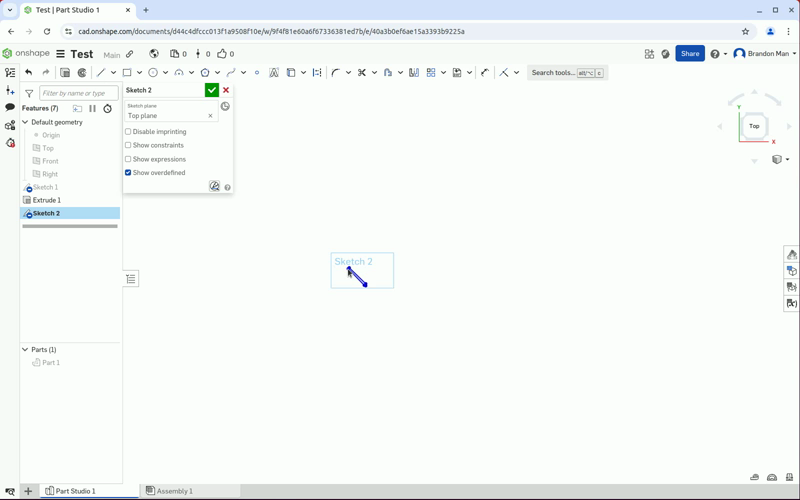
mouse_move(352, 272)
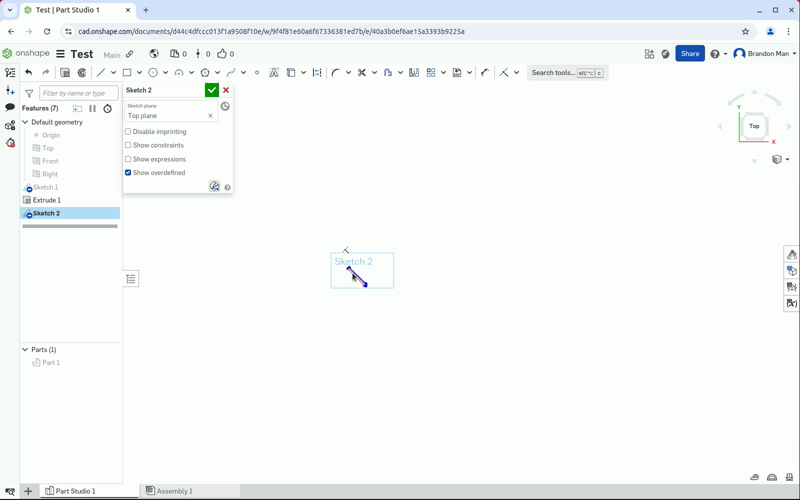
scroll(6)
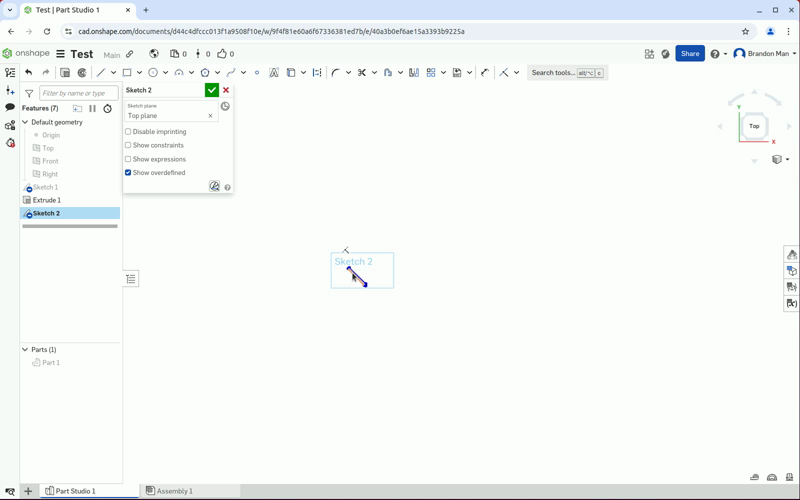
scroll(6)
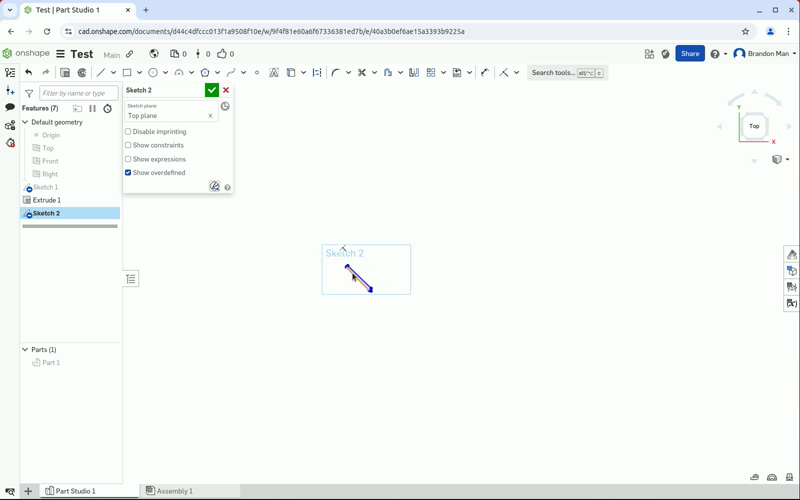
scroll(6)
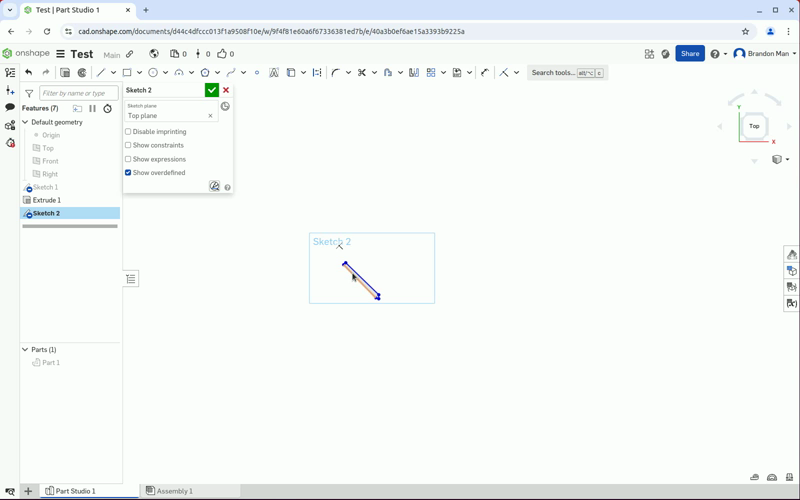
scroll(6)
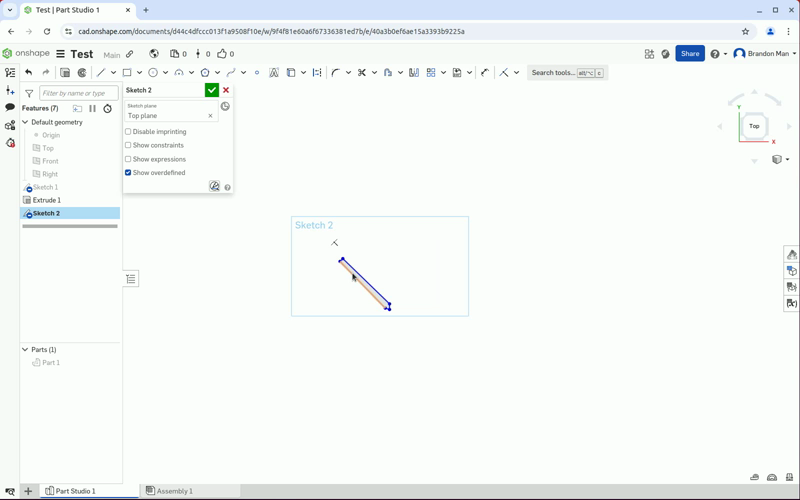
scroll(6)
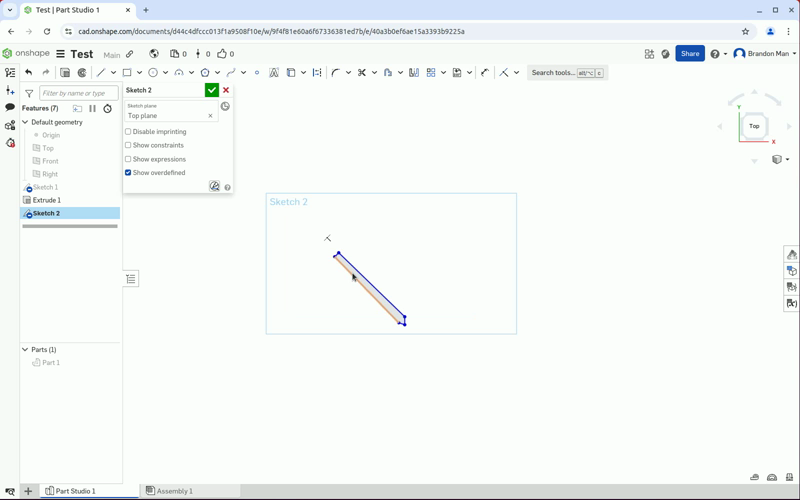
scroll(6)
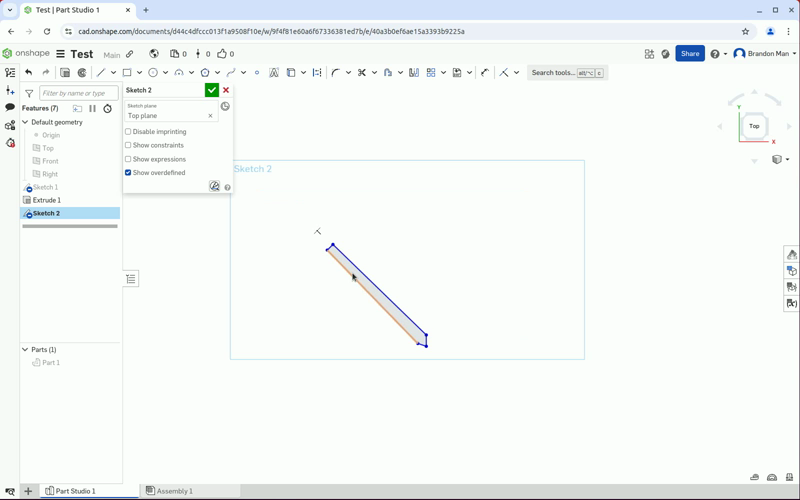
scroll(6)
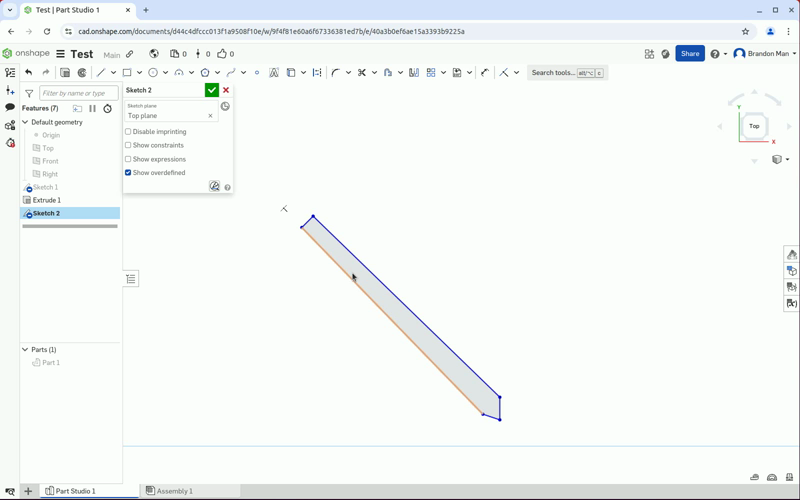
click(352, 272)
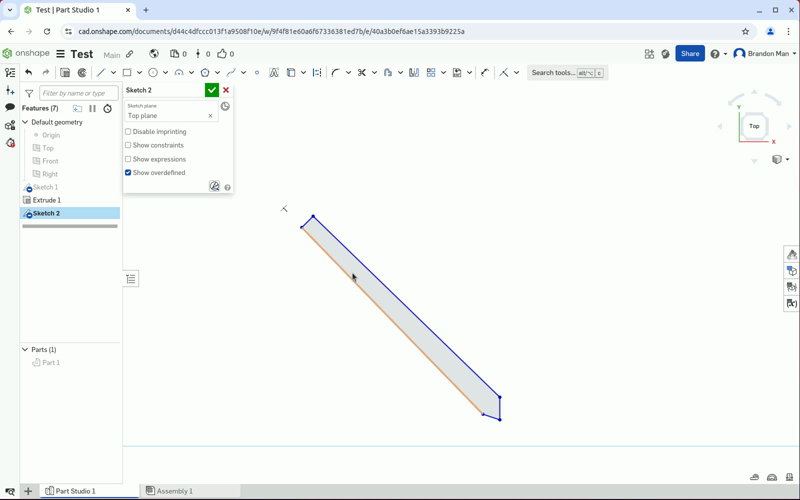
scroll(-6)
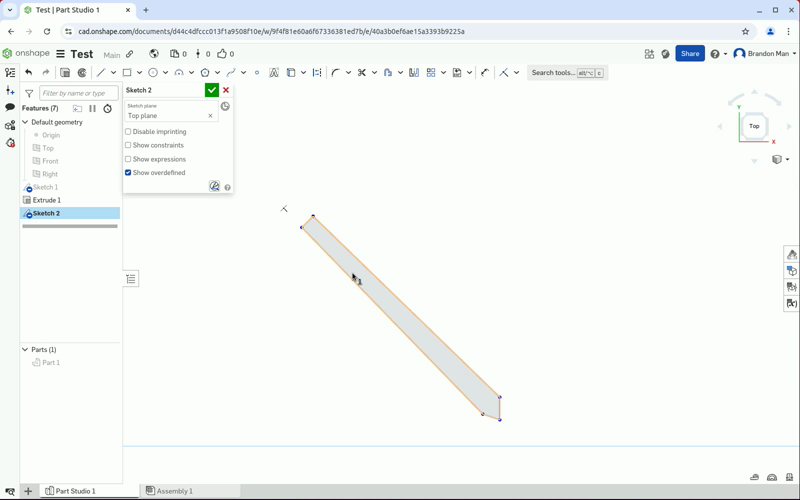
scroll(-6)
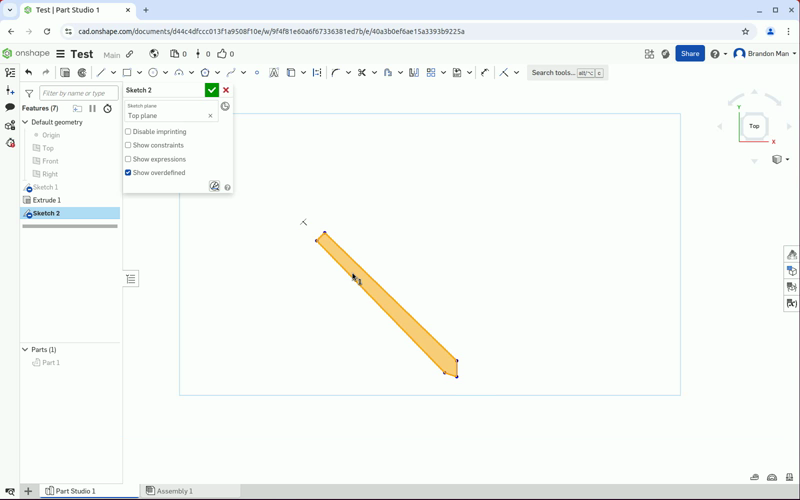
scroll(-6)
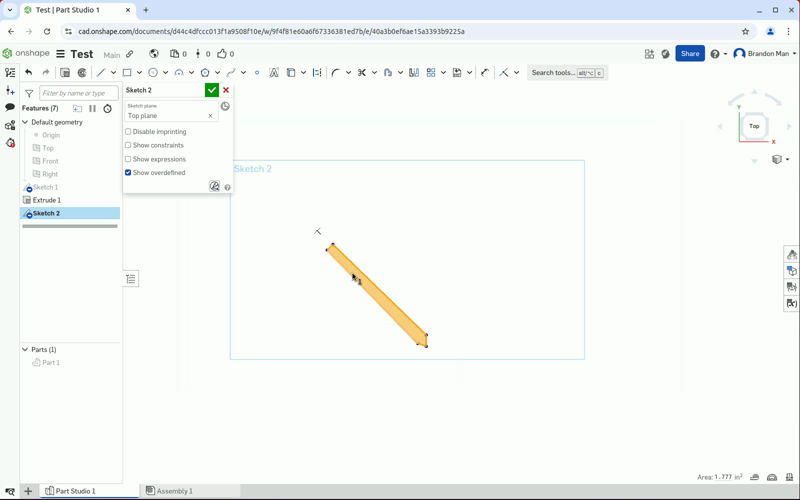
scroll(-6)
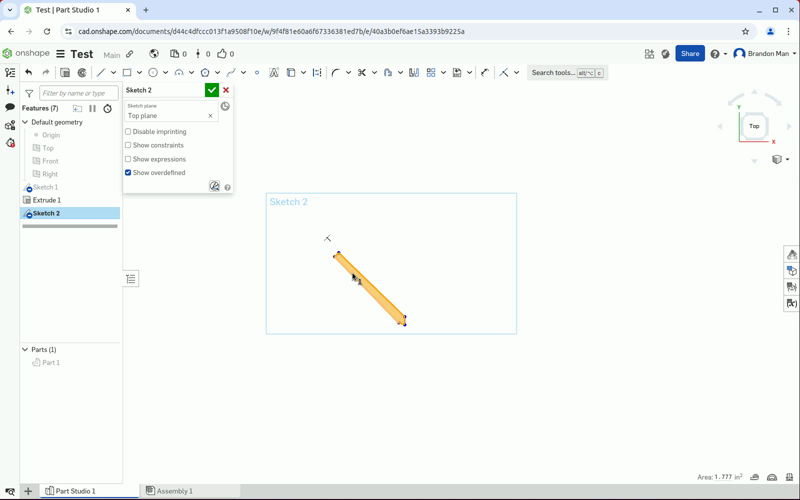
scroll(-6)
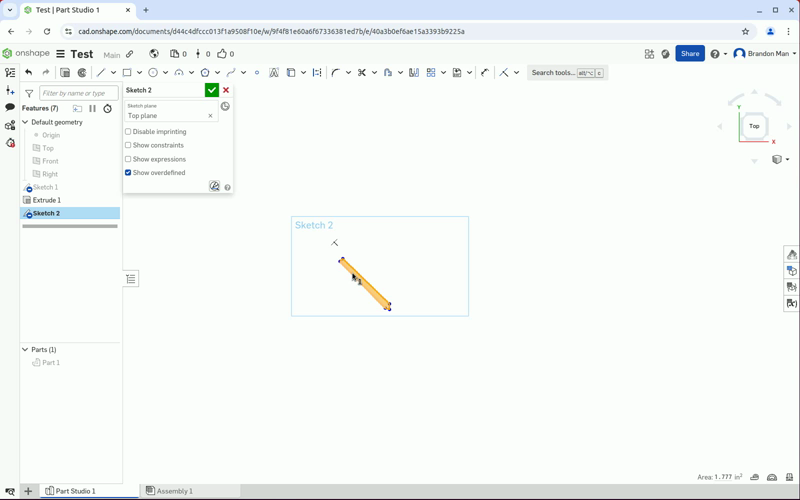
scroll(-6)
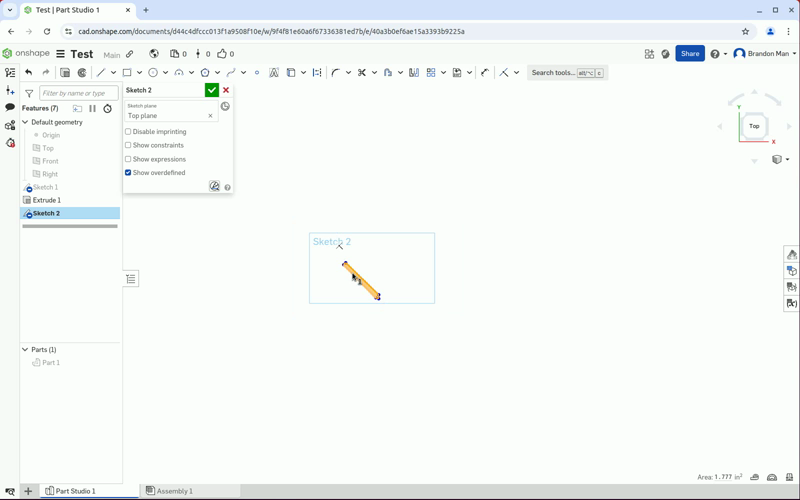
scroll(-6)
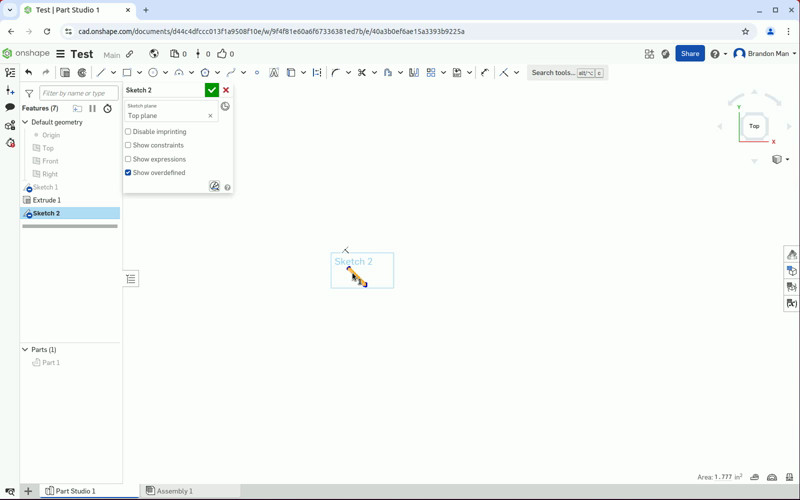
mouse_move(73, 352)
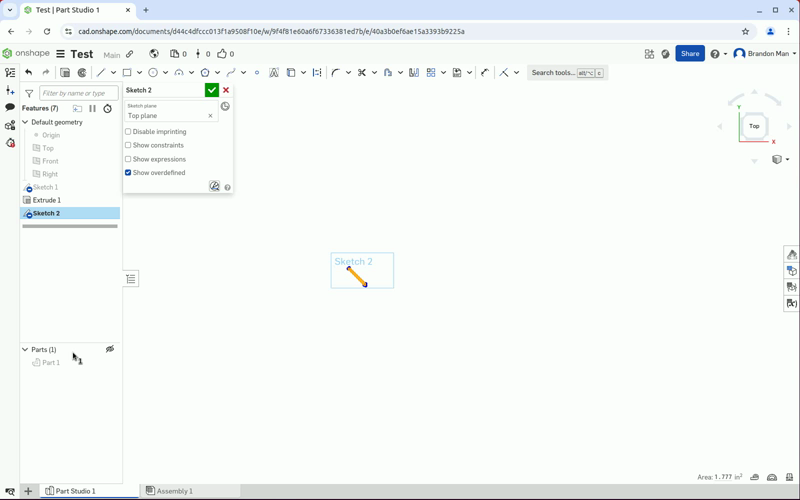
key(shift+y)
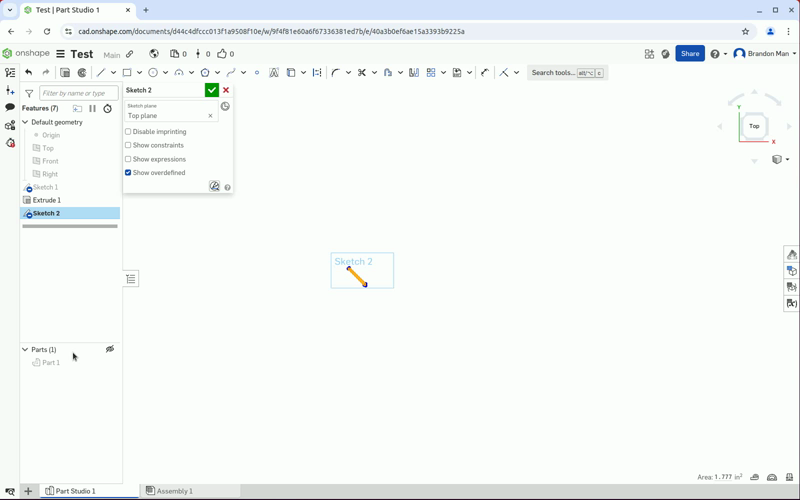
key(shift+e)
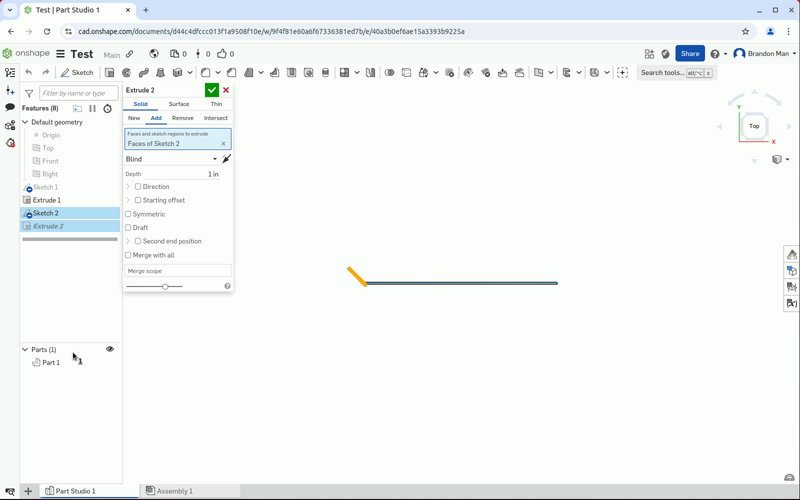
mouse_move(143, 106)
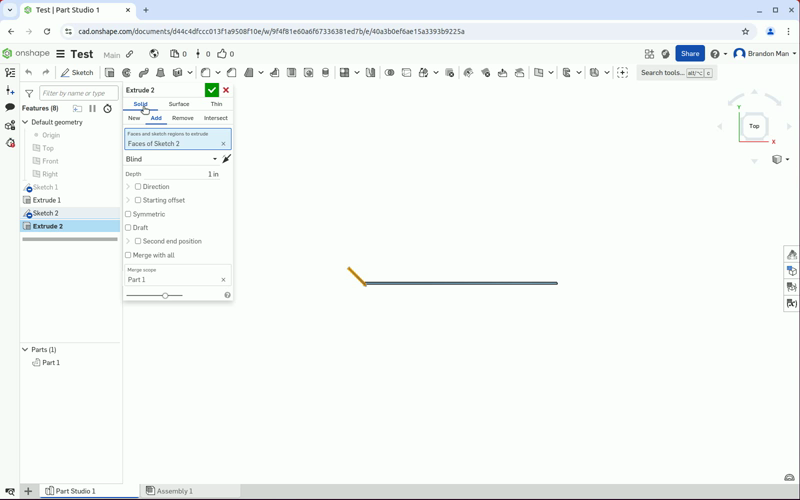
click(143, 106)
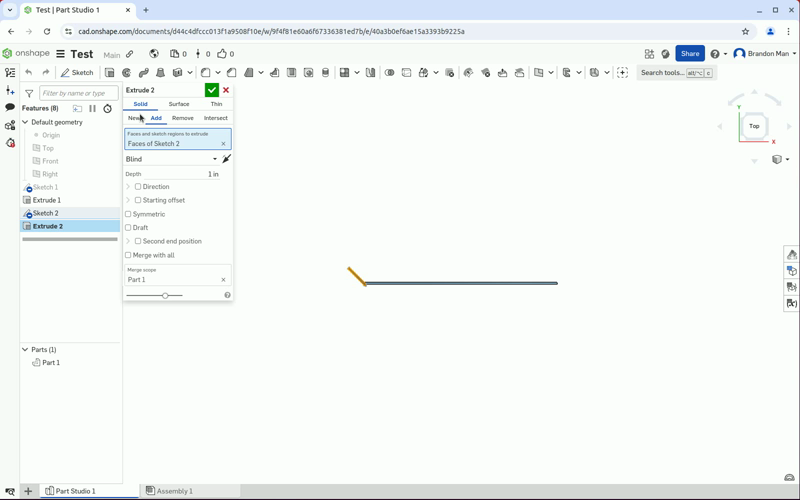
mouse_move(137, 120)
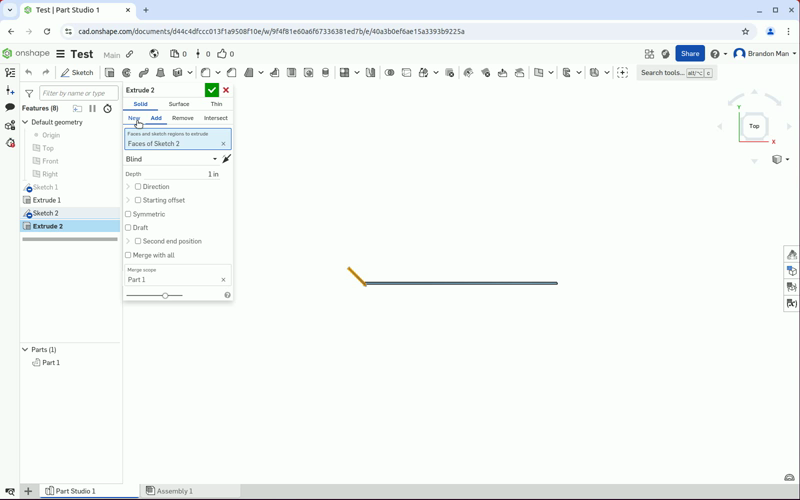
click(137, 120)
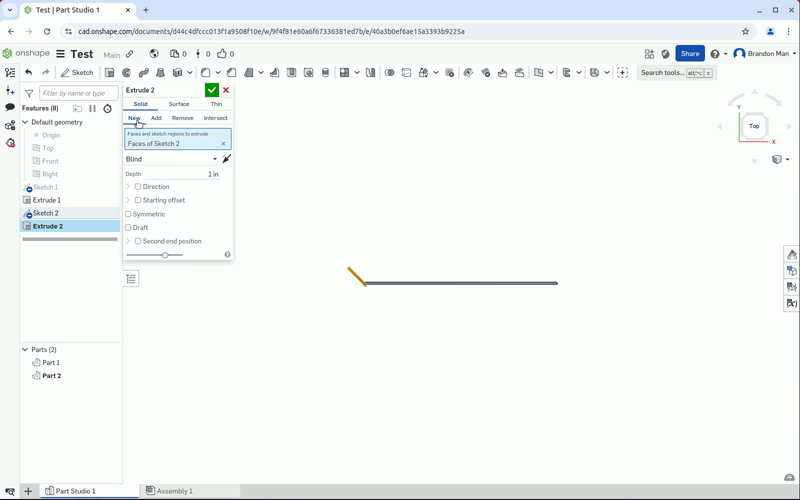
key(tab, 4)
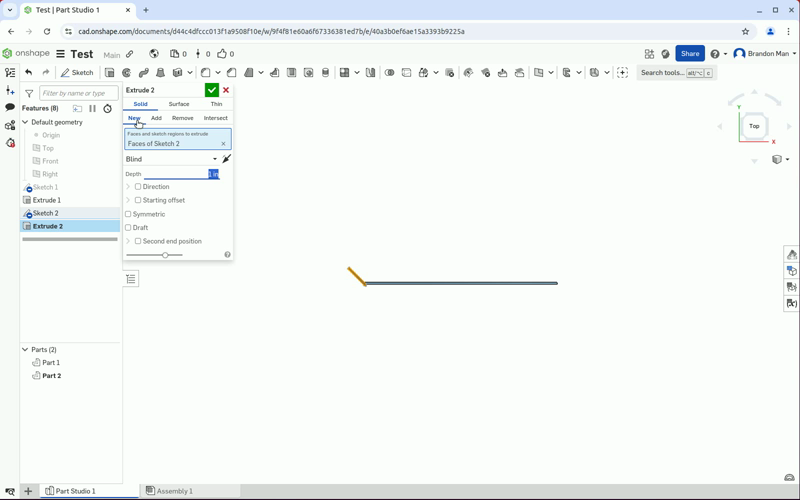
text(3.129)
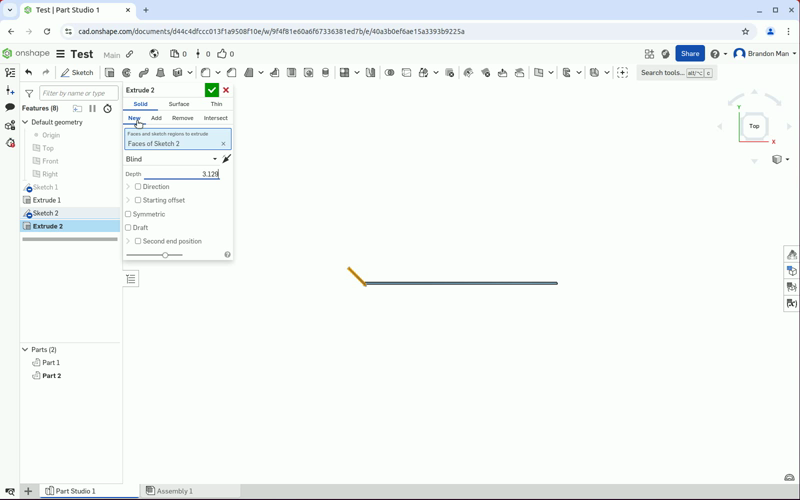
key(enter)
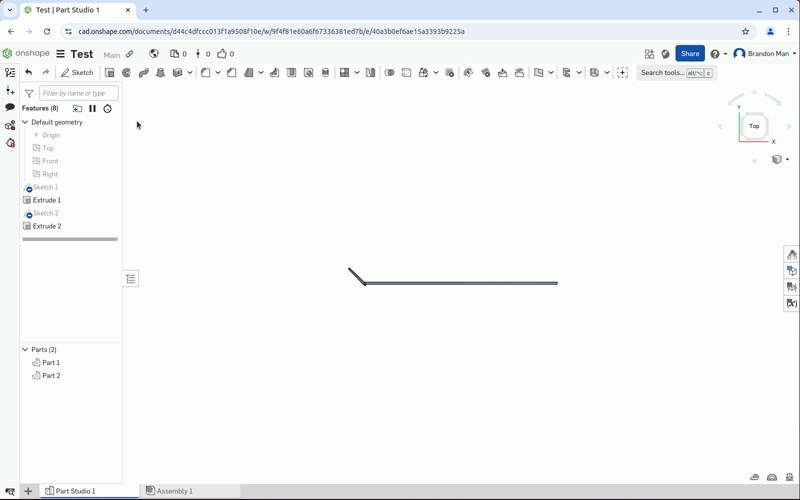
key(shift+h)
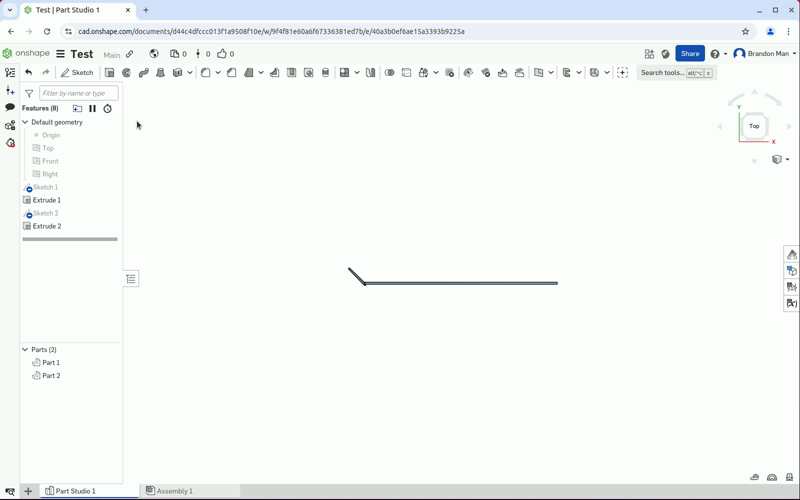
key(shift+h)
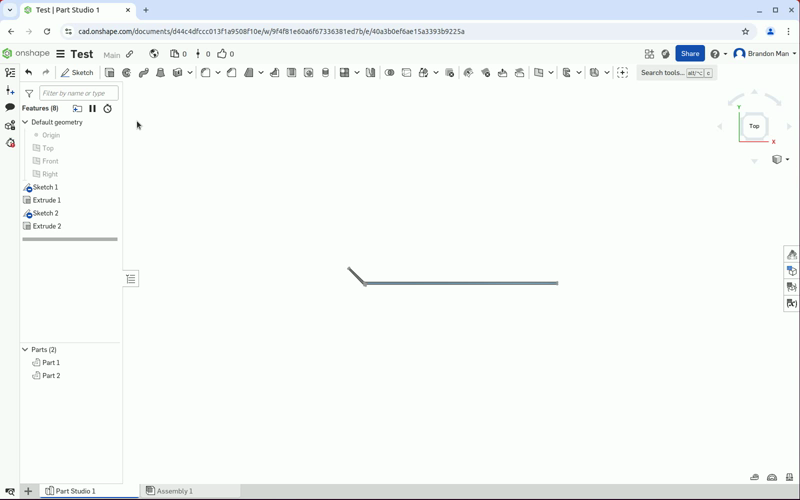
key(shift+7)
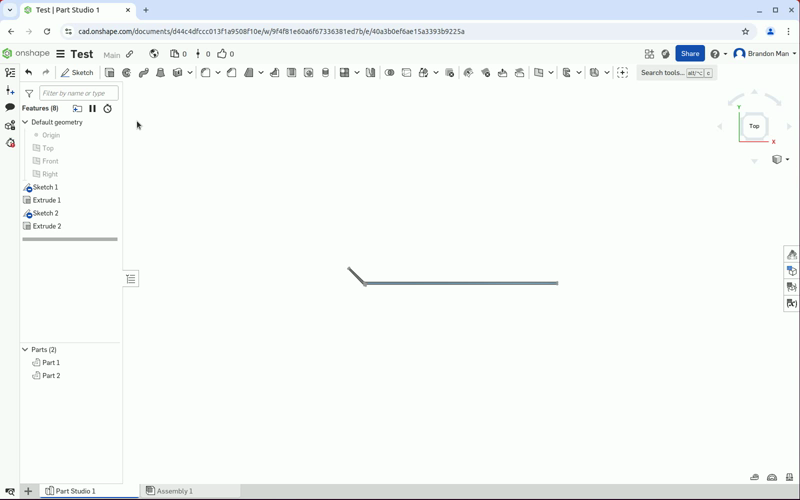
key(up, 3)
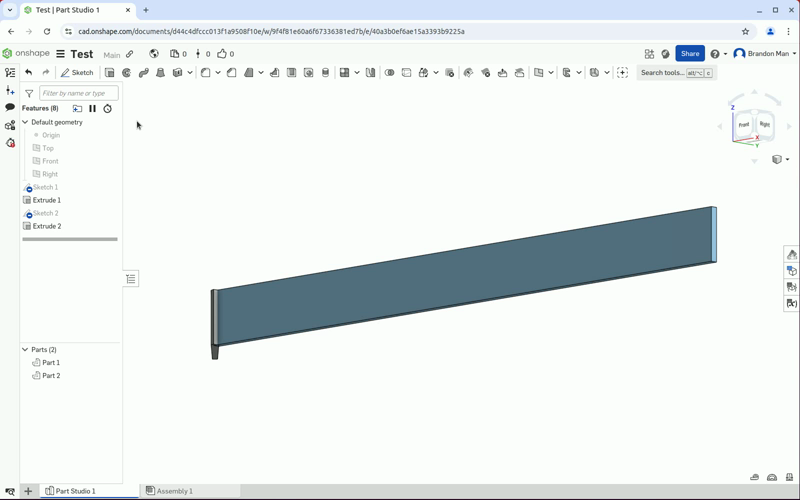
key(left, 3)
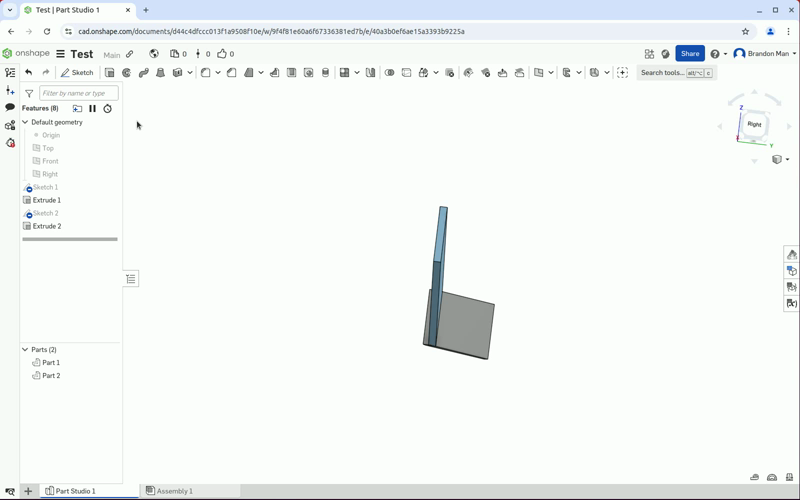
key(right, 3)
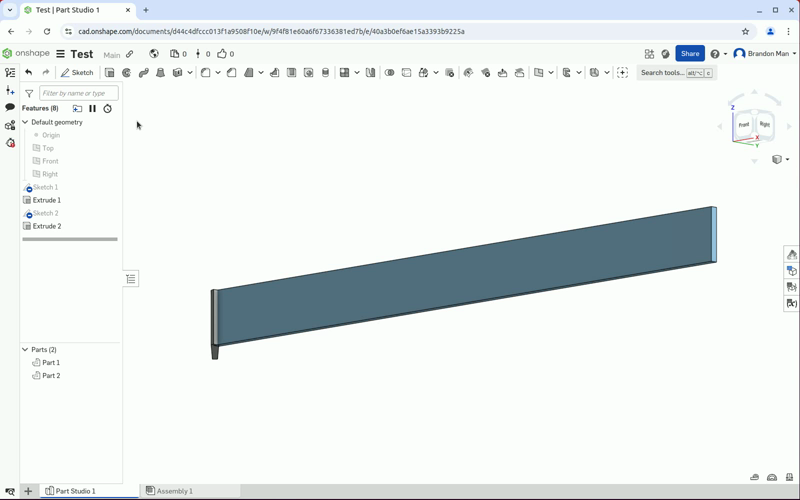
key(down, 3)
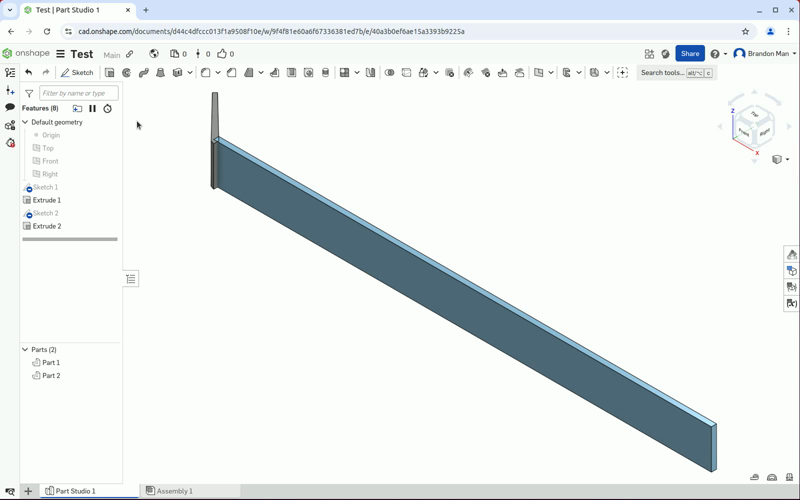
mouse_move(73, 189)
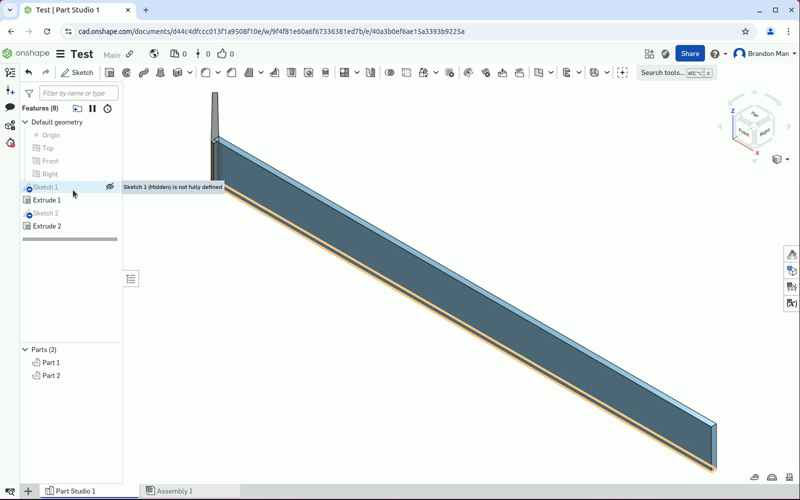
click(73, 189)